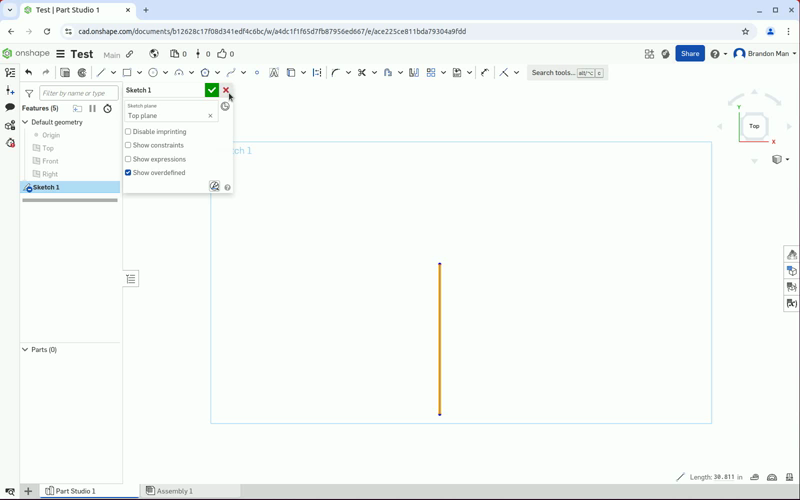
key(shift+h)
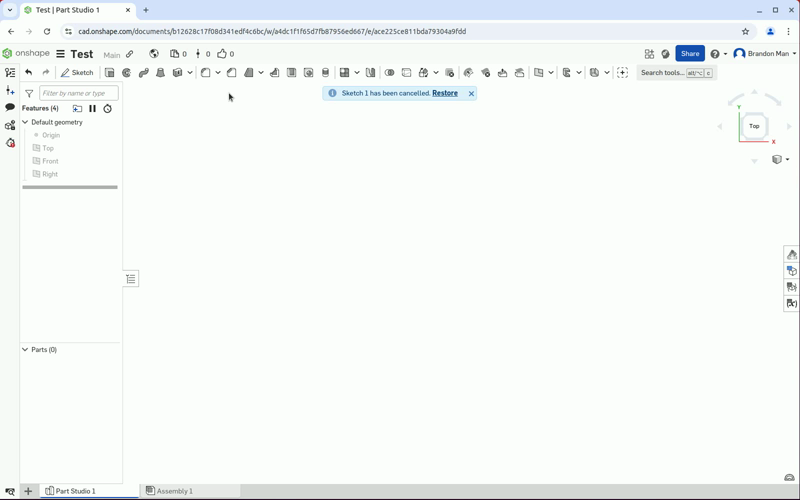
mouse_move(73, 352)
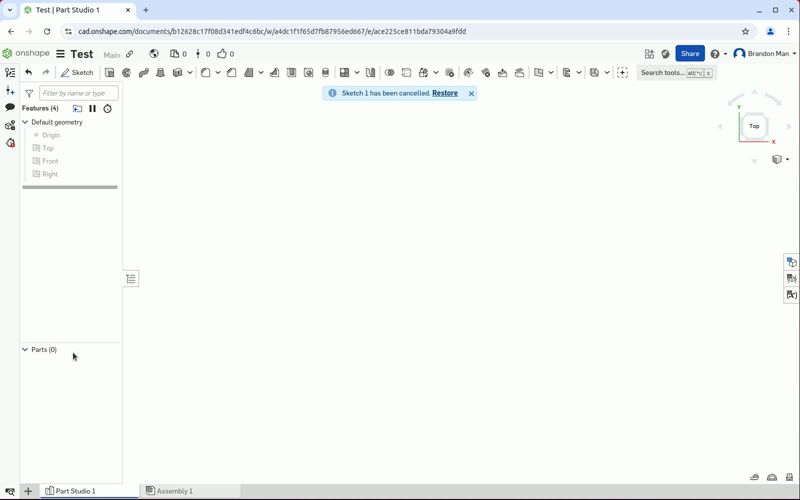
key(y)
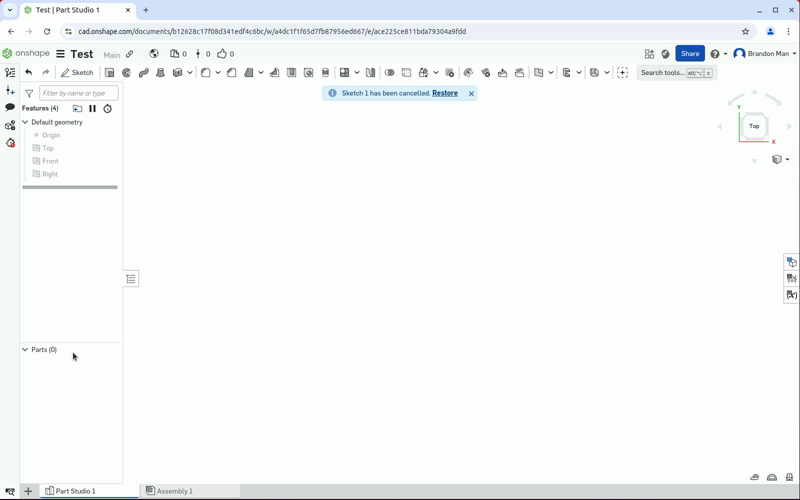
key(shift+p)
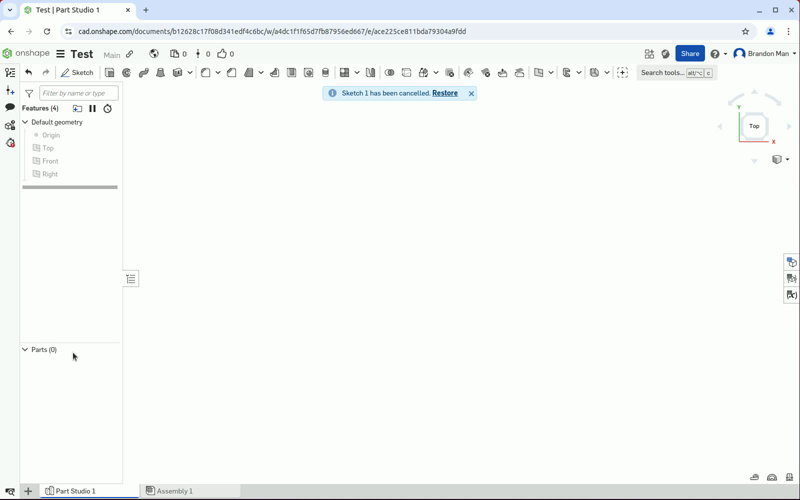
key(space)
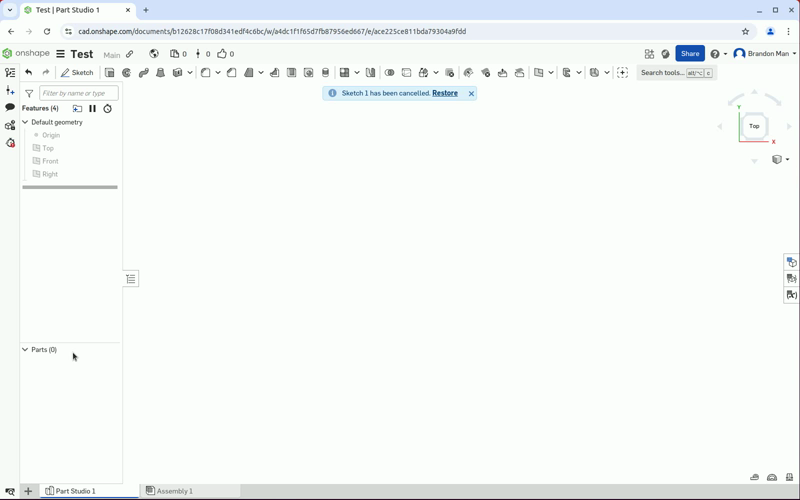
key_down(shift)
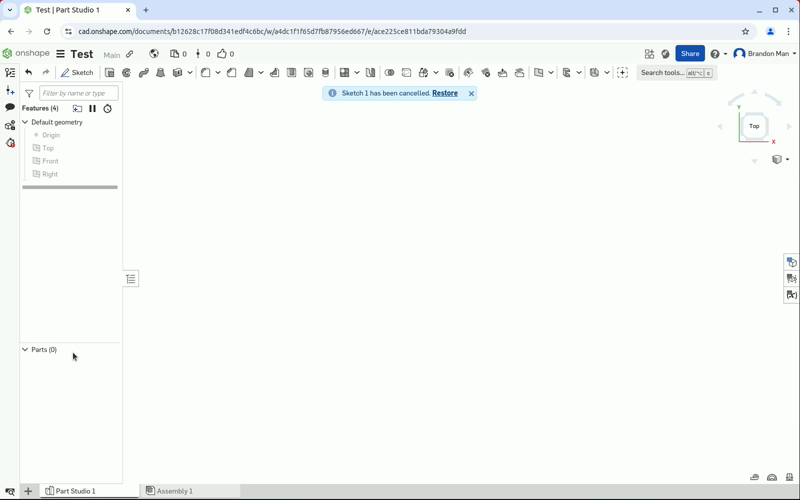
key(up)
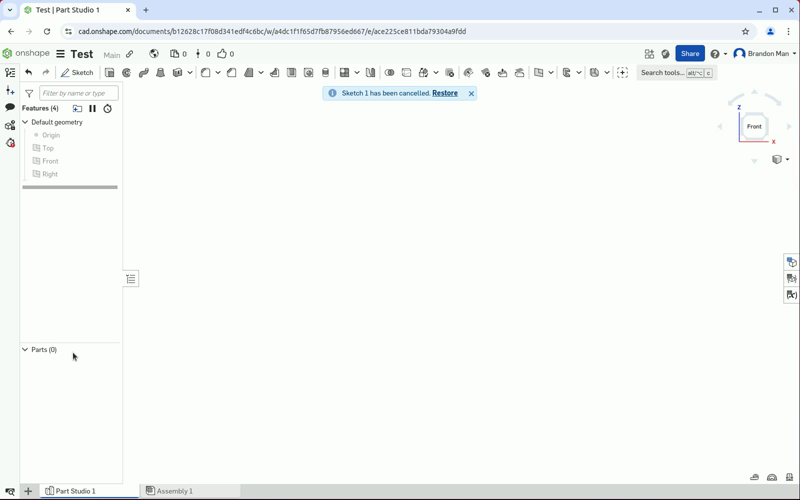
key_up(shift)
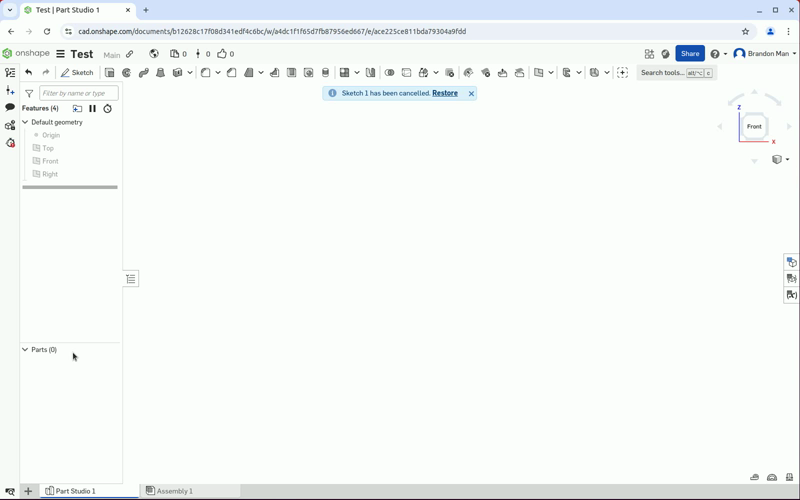
mouse_move(73, 352)
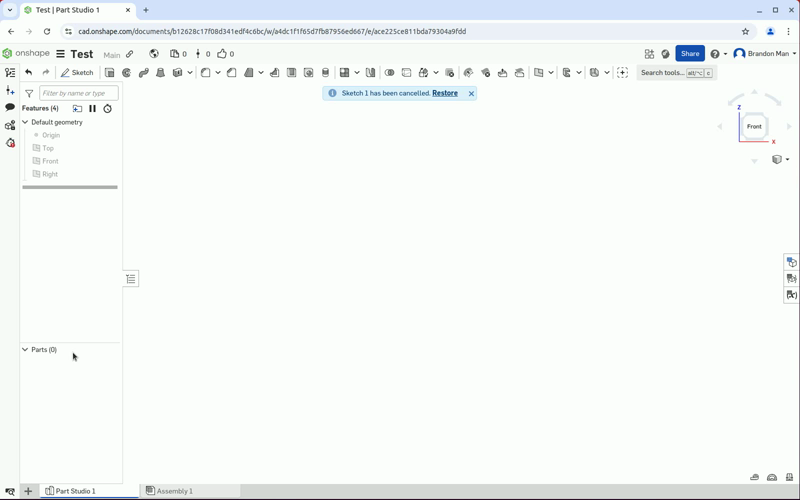
key(shift+y)
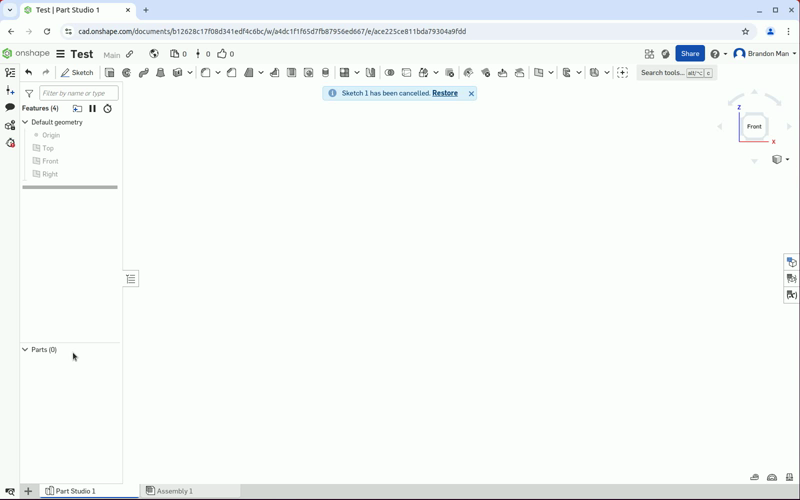
key(shift+s)
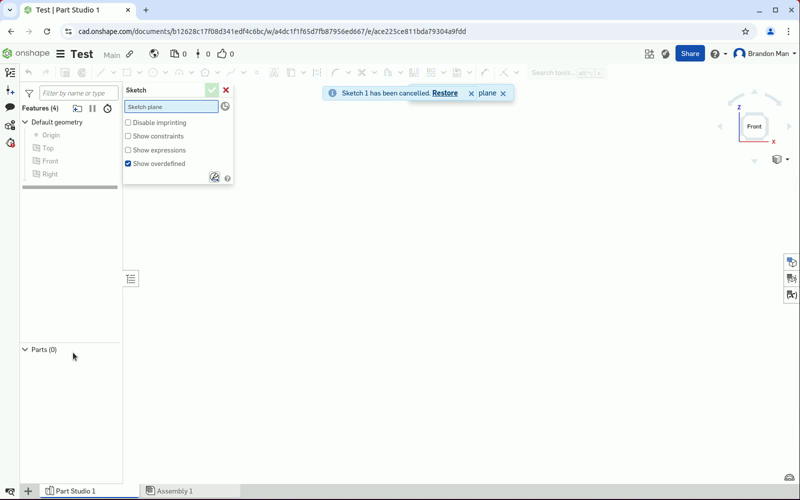
mouse_move(73, 163)
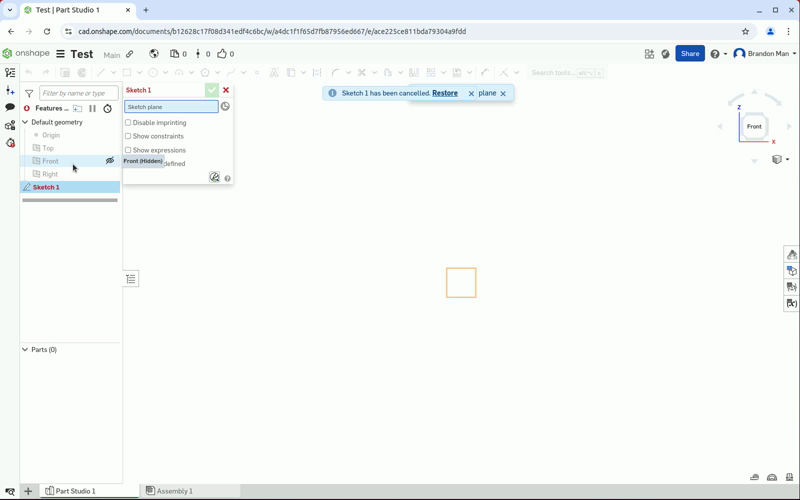
click(73, 163)
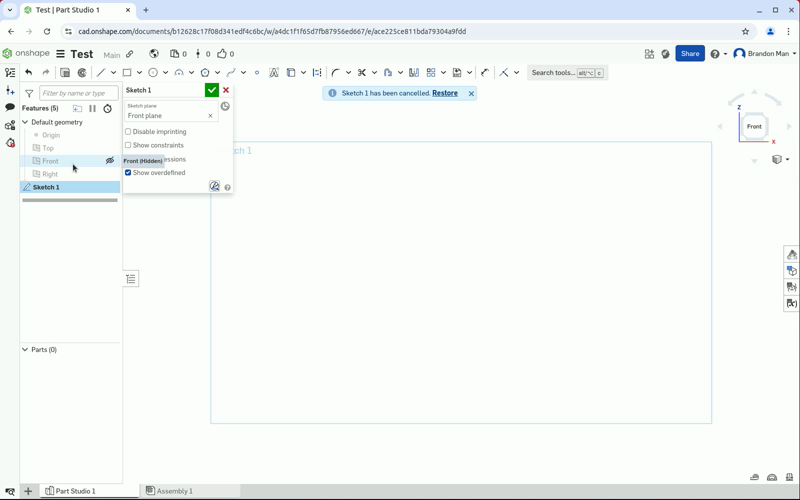
mouse_move(73, 352)
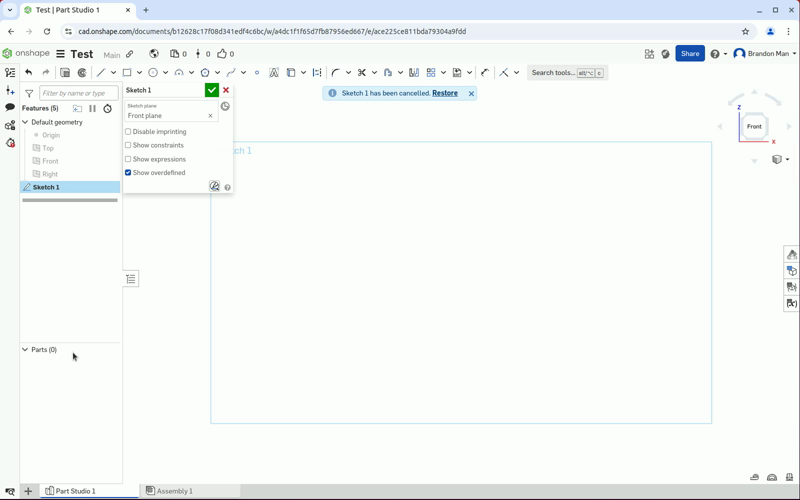
key(y)
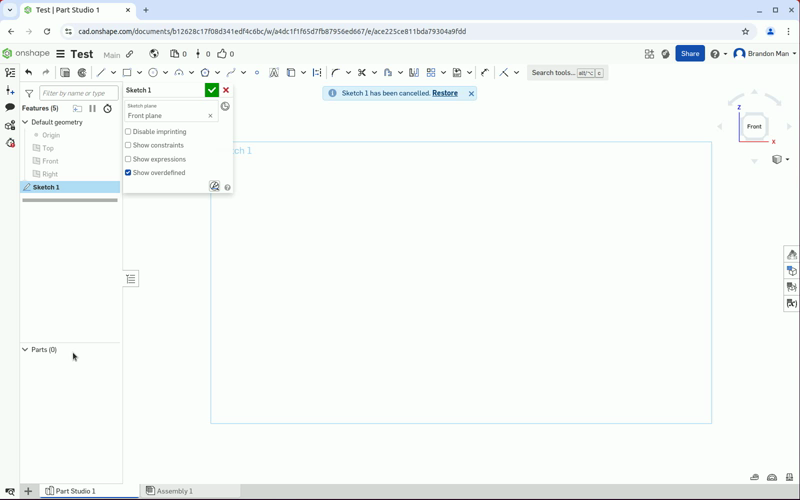
key(l)
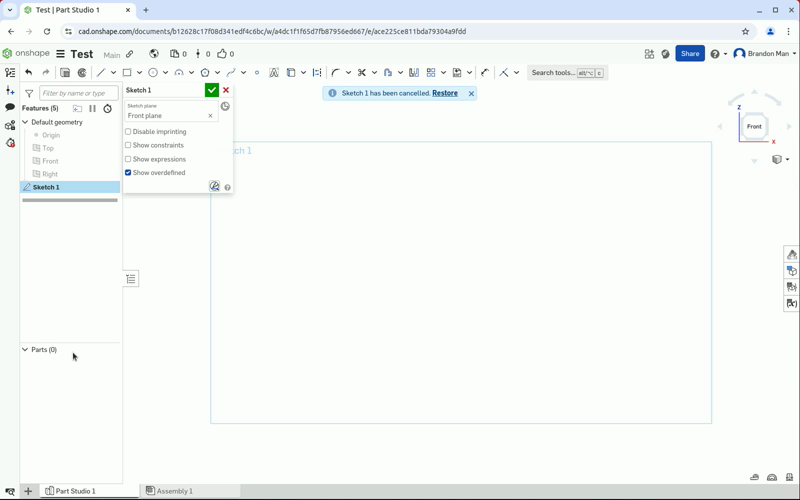
key_down(shift)
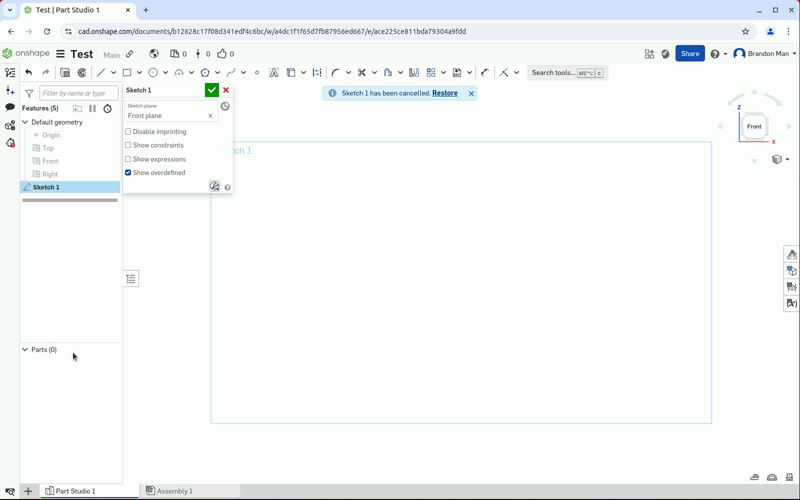
mouse_move(457, 284)
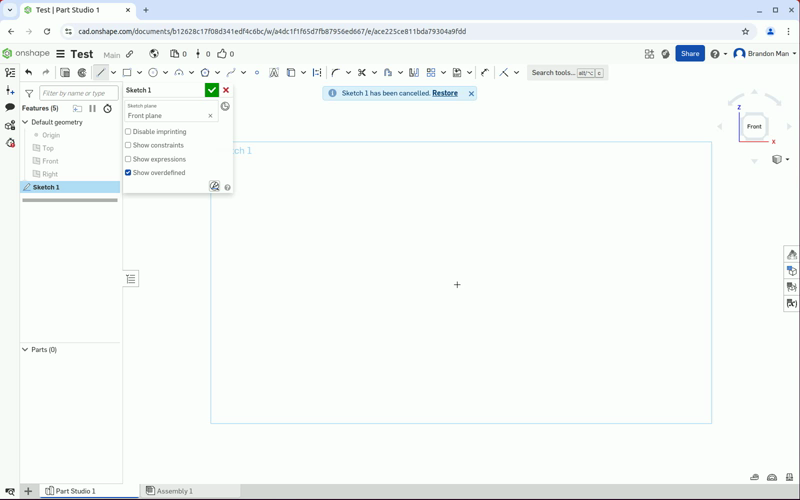
click(457, 284)
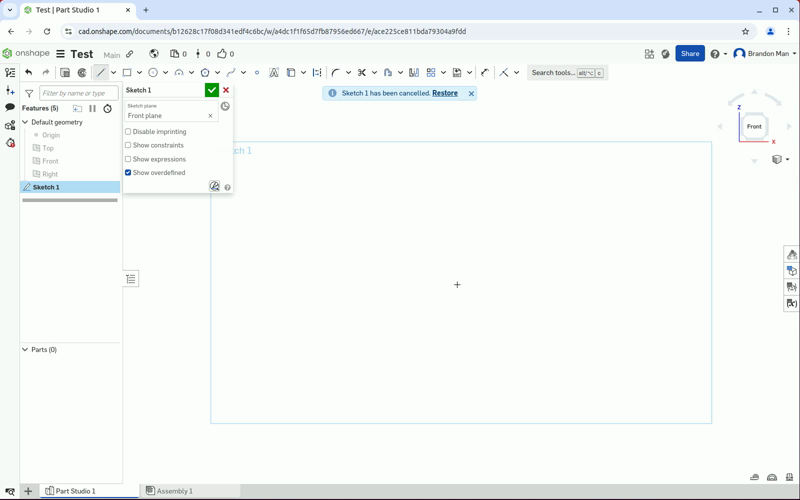
key_up(shift)
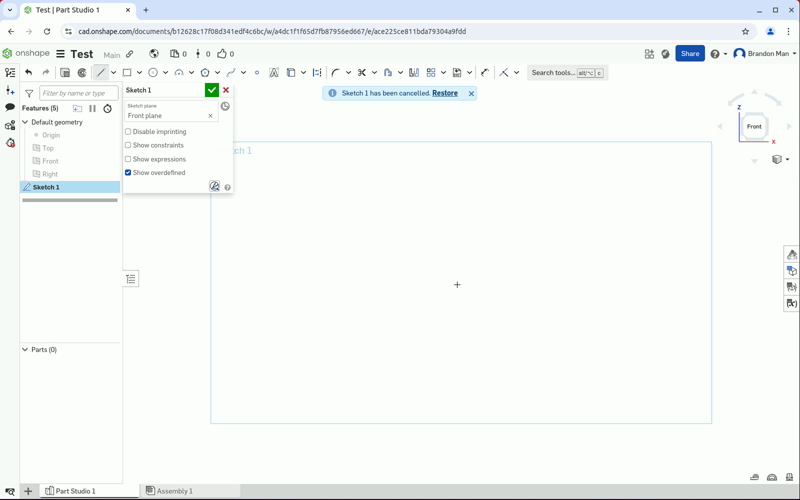
key_down(shift)
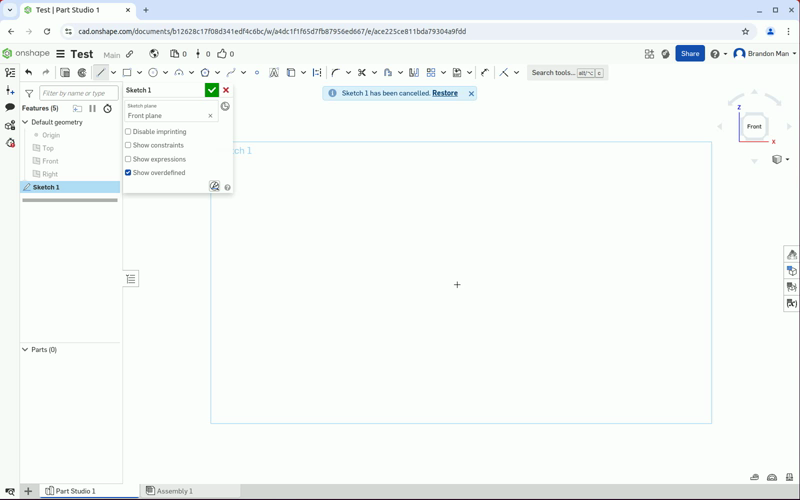
mouse_move(487, 284)
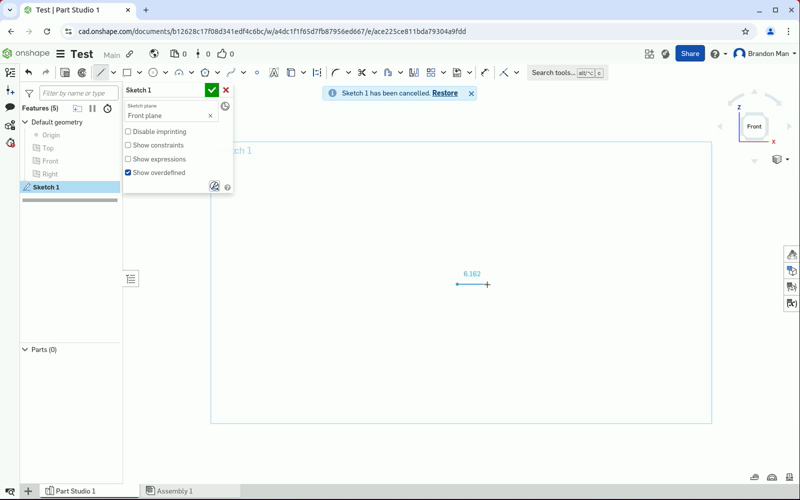
mouse_move(511, 284)
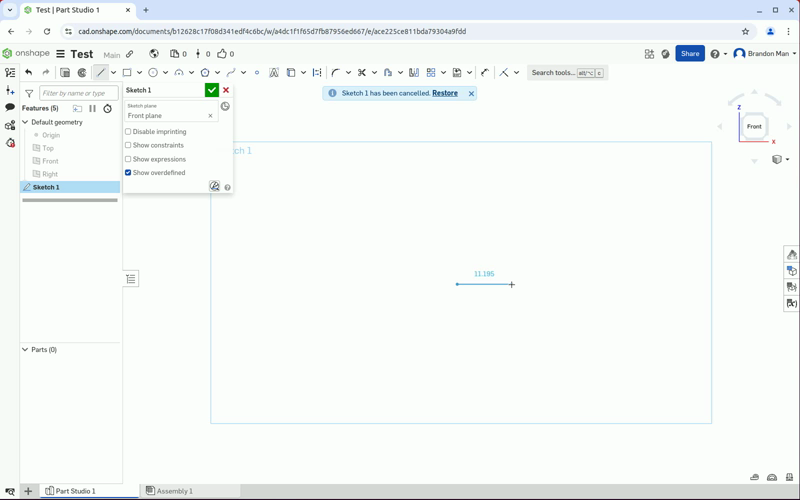
click(511, 284)
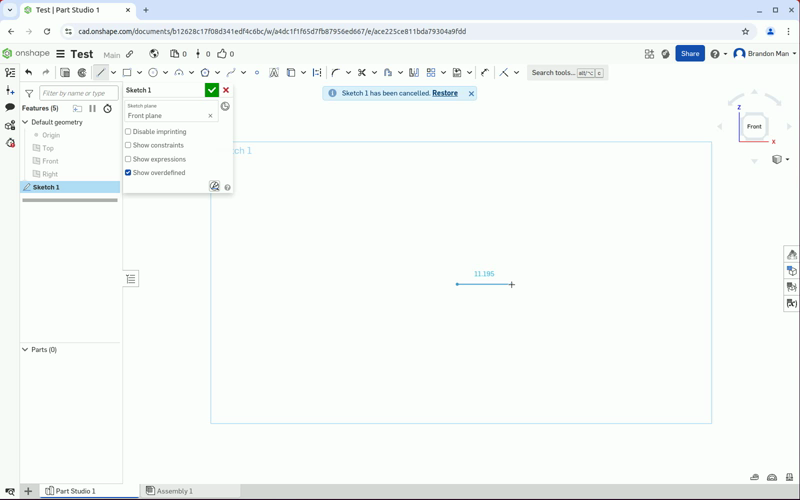
key_up(shift)
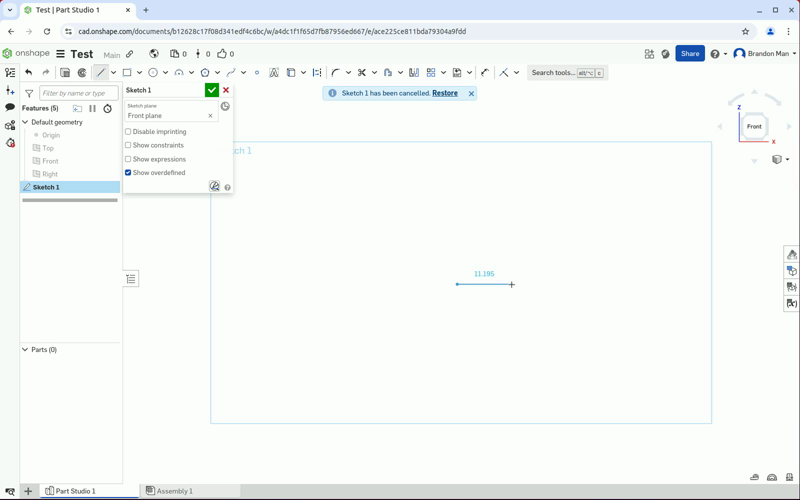
key_down(shift)
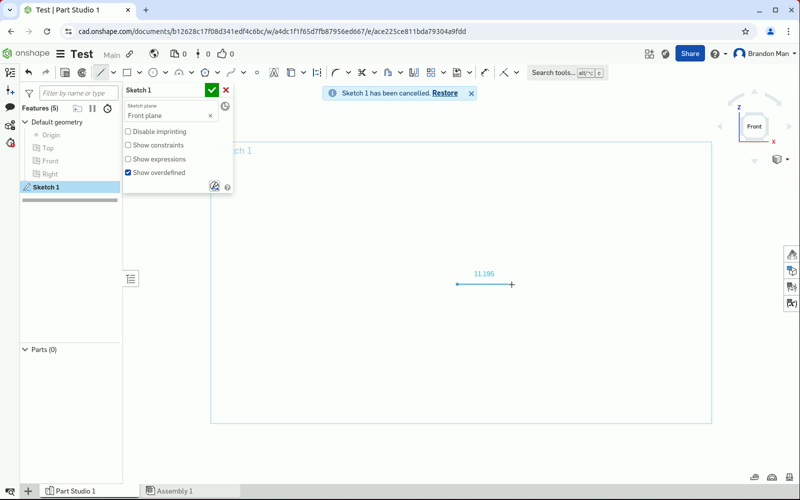
mouse_move(541, 284)
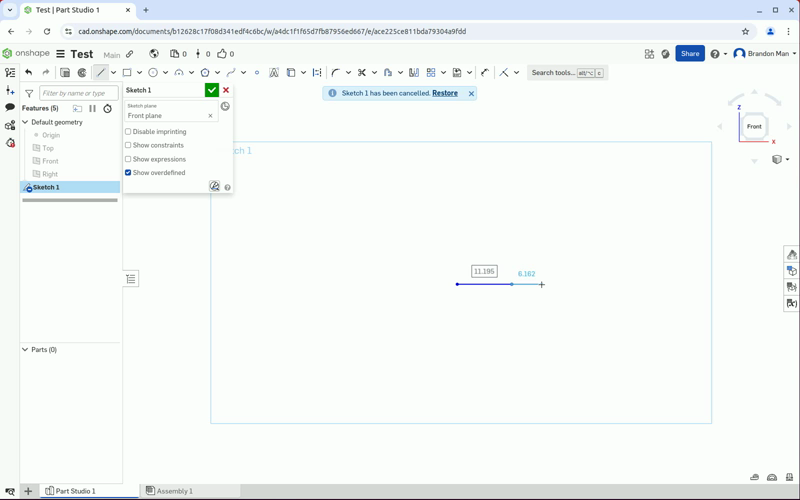
mouse_move(511, 236)
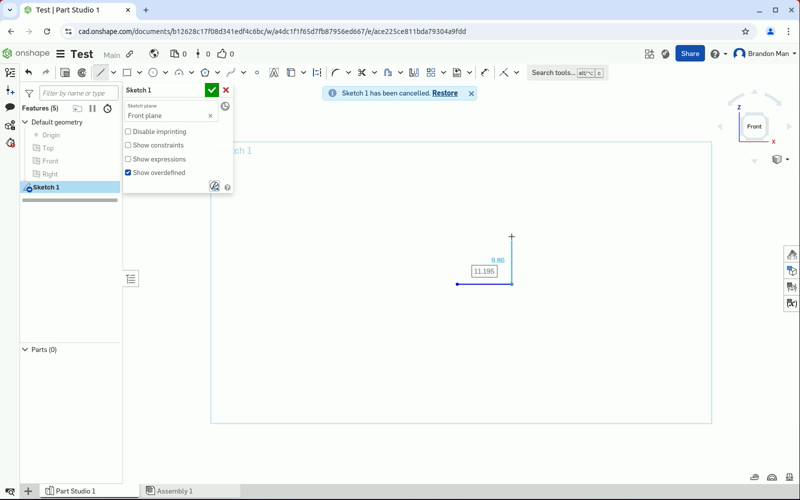
click(511, 236)
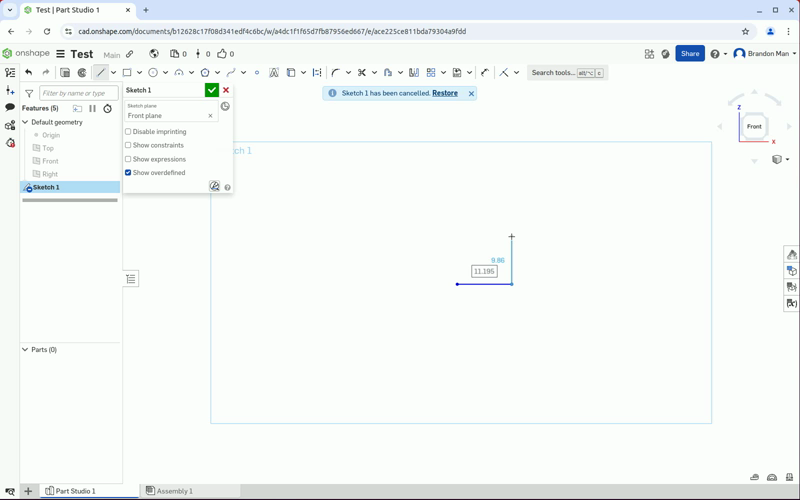
key_up(shift)
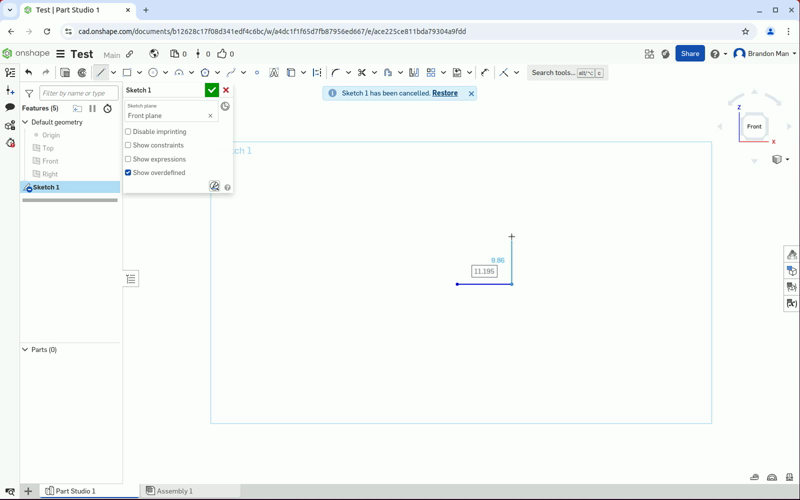
key_down(shift)
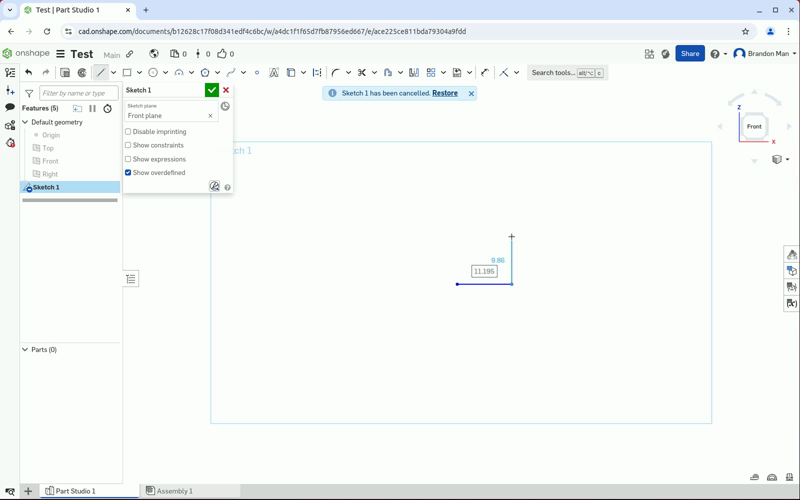
mouse_move(541, 236)
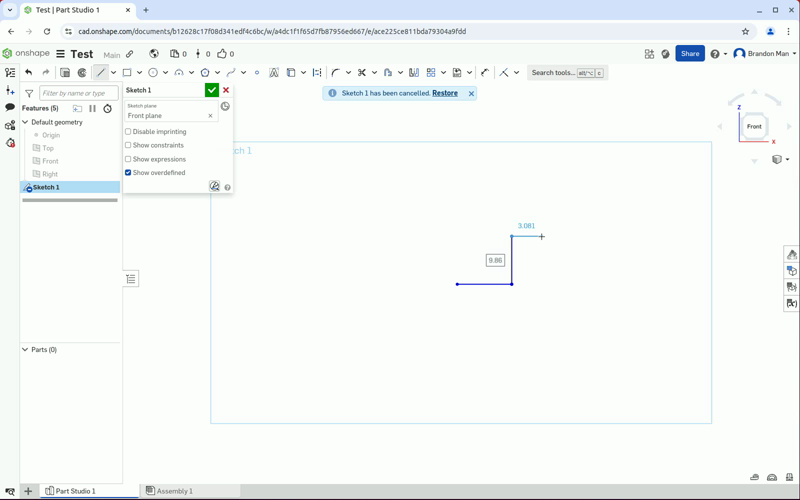
mouse_move(457, 236)
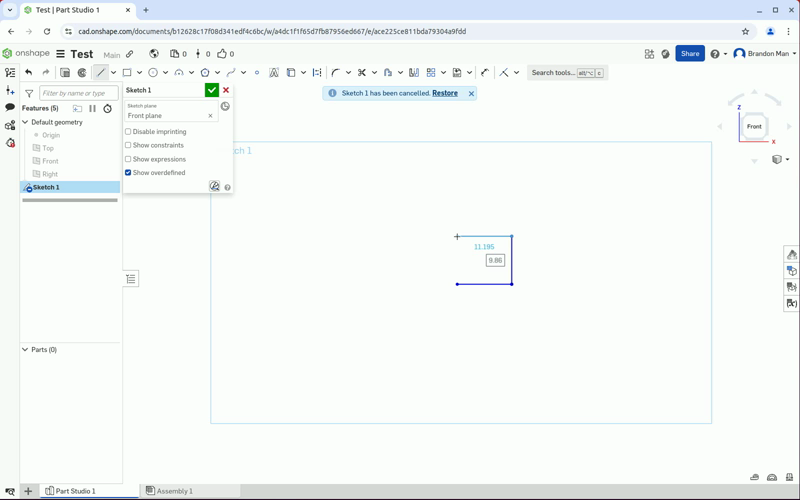
click(457, 236)
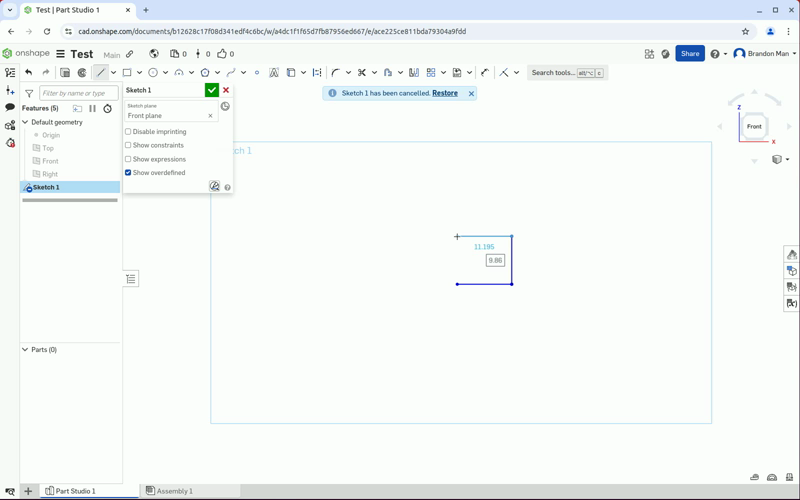
key_up(shift)
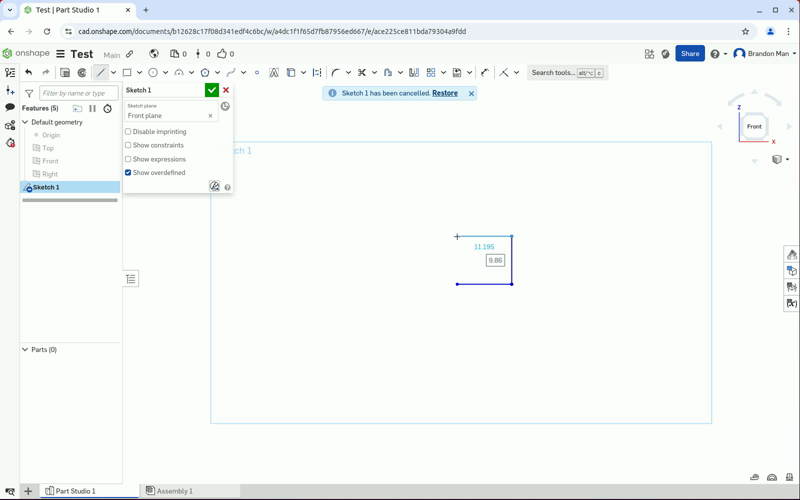
mouse_move(487, 236)
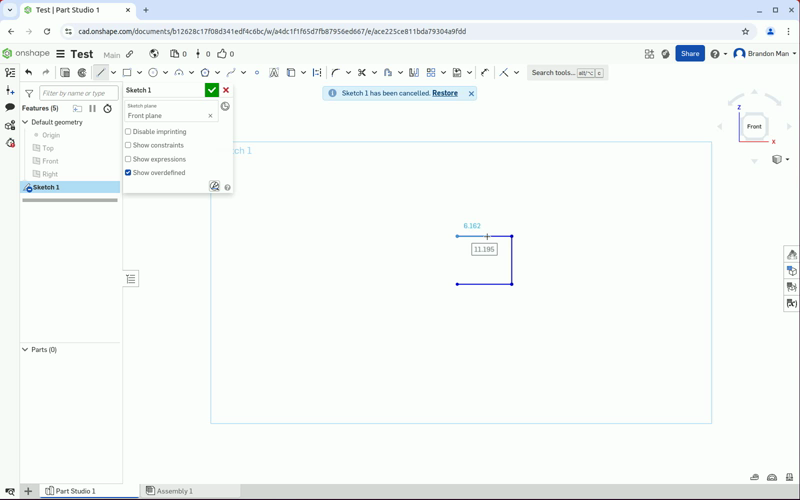
key_down(shift)
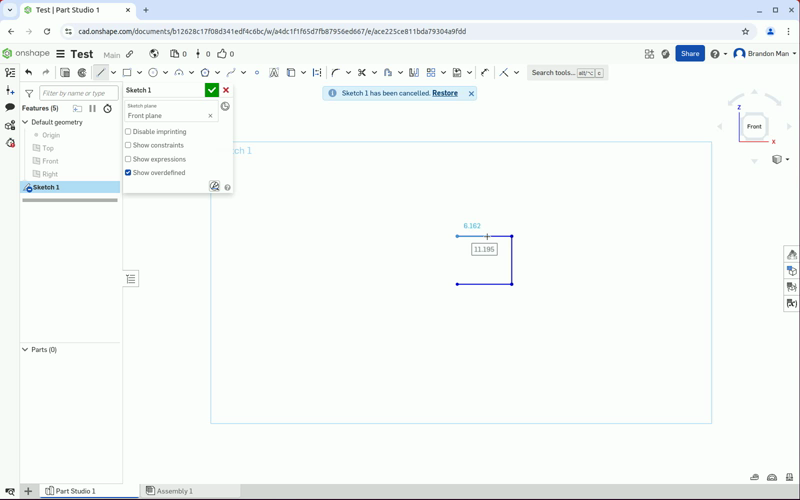
mouse_move(457, 284)
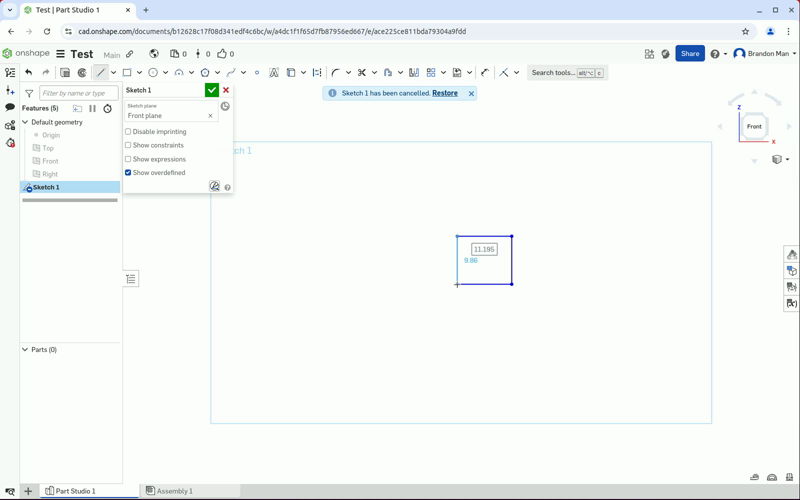
key_up(shift)
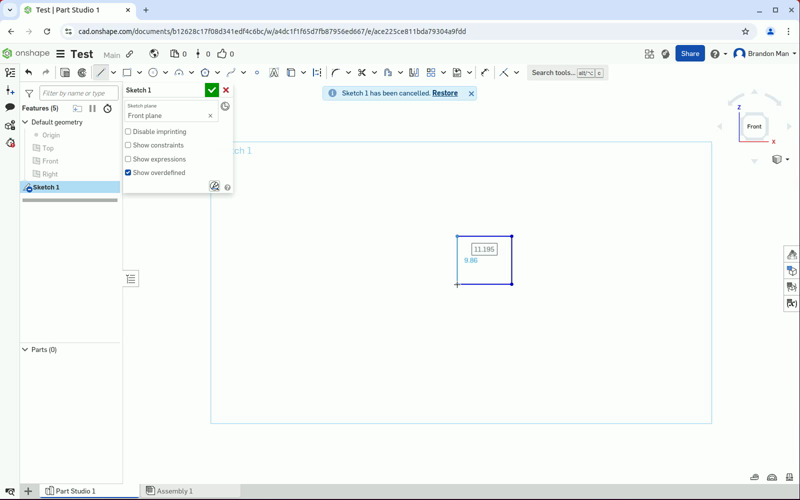
click(457, 284)
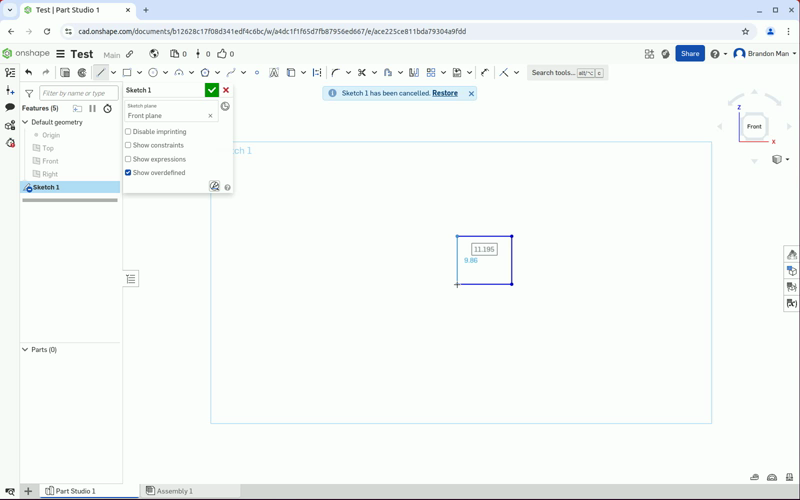
key(esc)
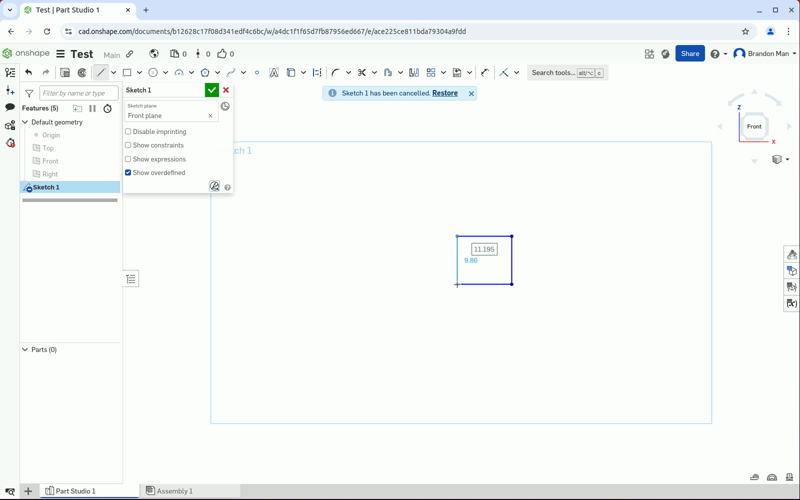
mouse_move(509, 254)
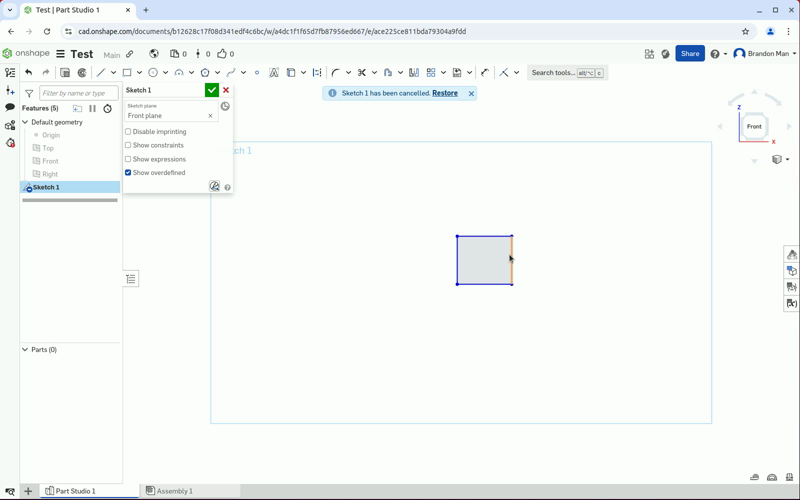
click(509, 254)
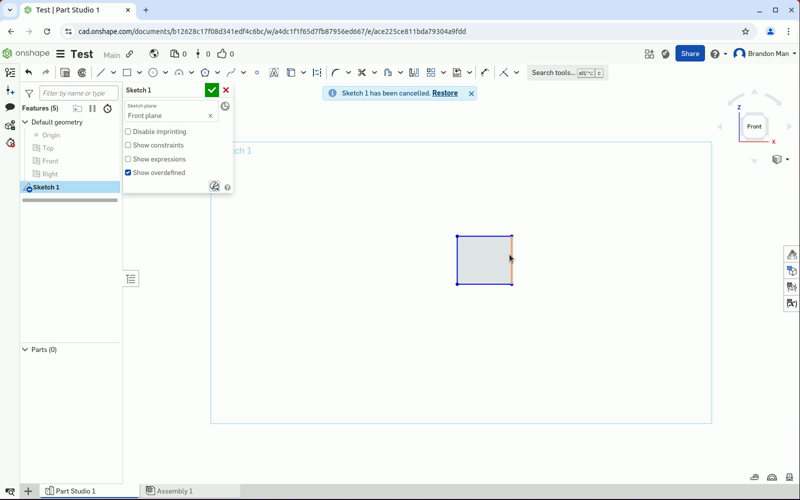
mouse_move(73, 352)
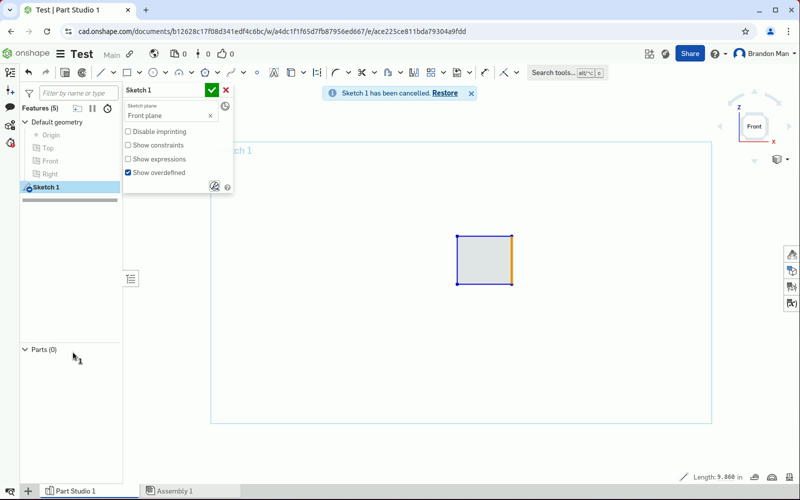
key(shift+y)
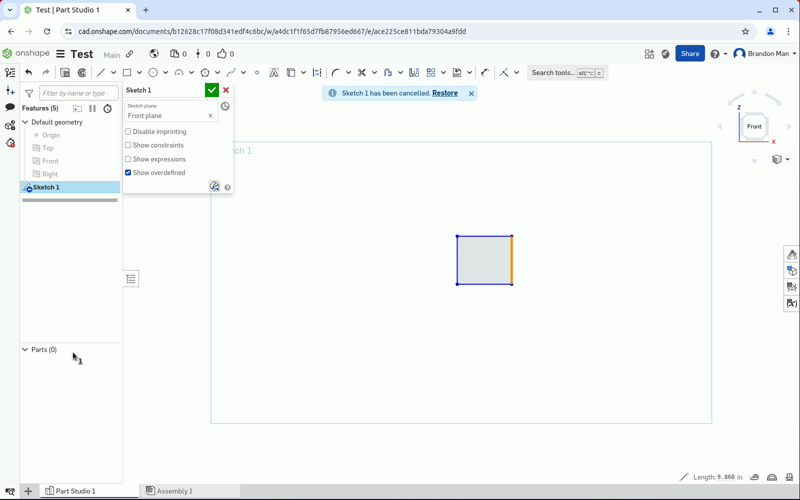
key(shift+e)
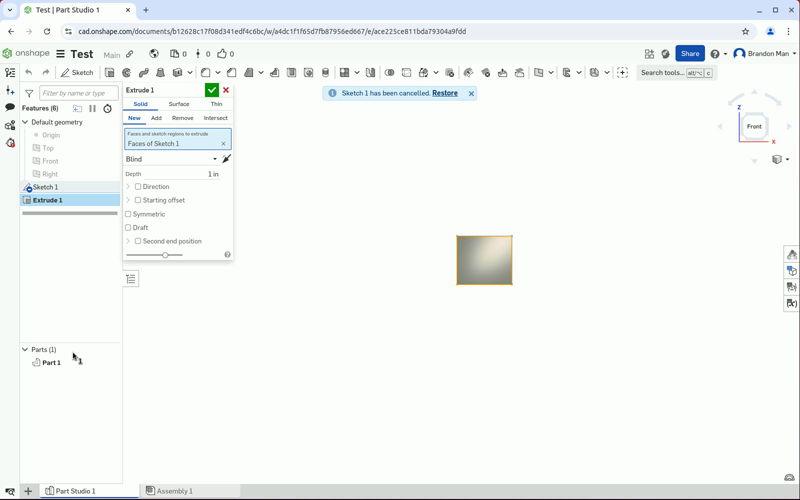
mouse_move(143, 106)
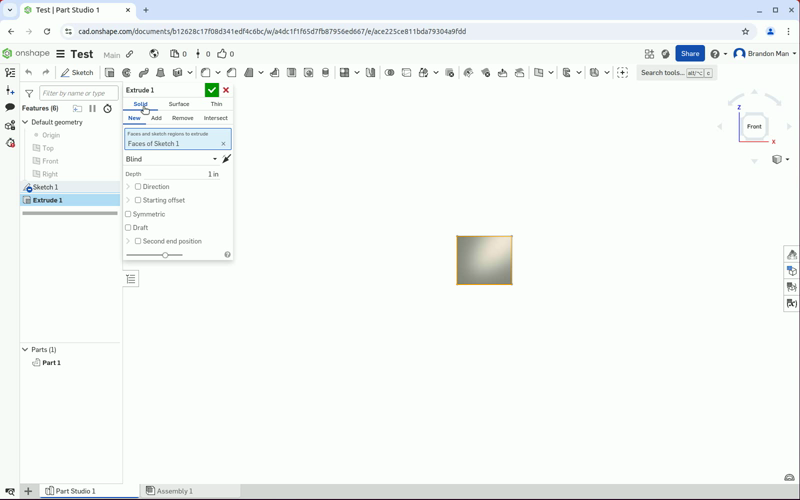
click(143, 106)
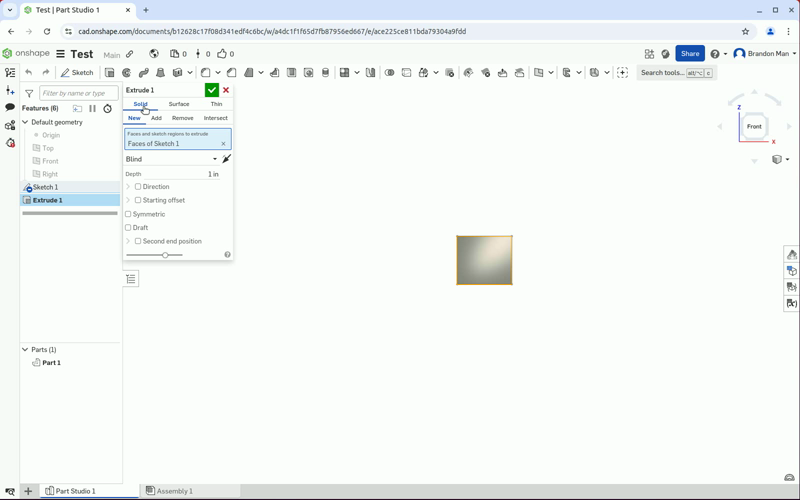
mouse_move(137, 120)
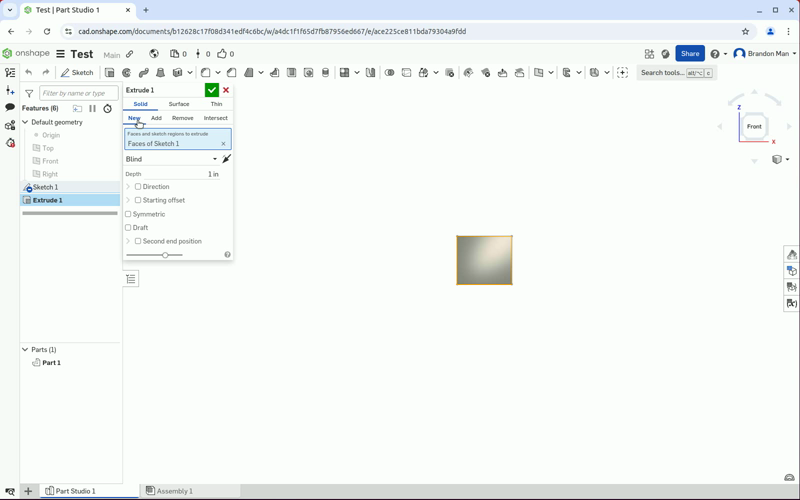
click(137, 120)
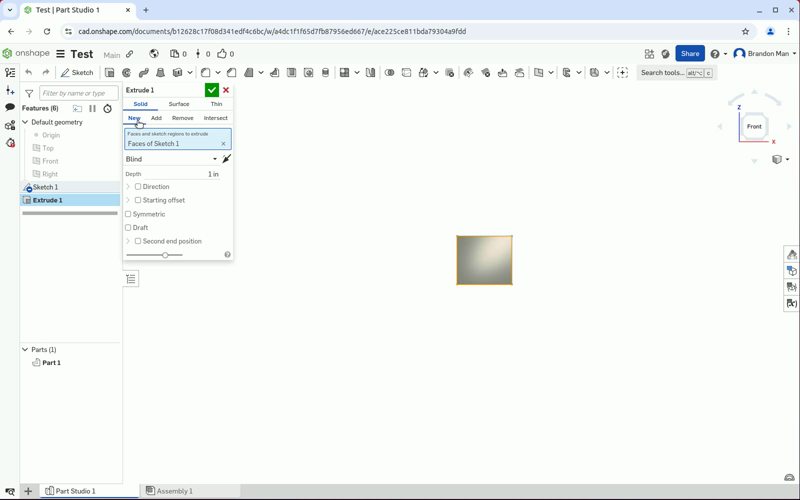
key(tab, 4)
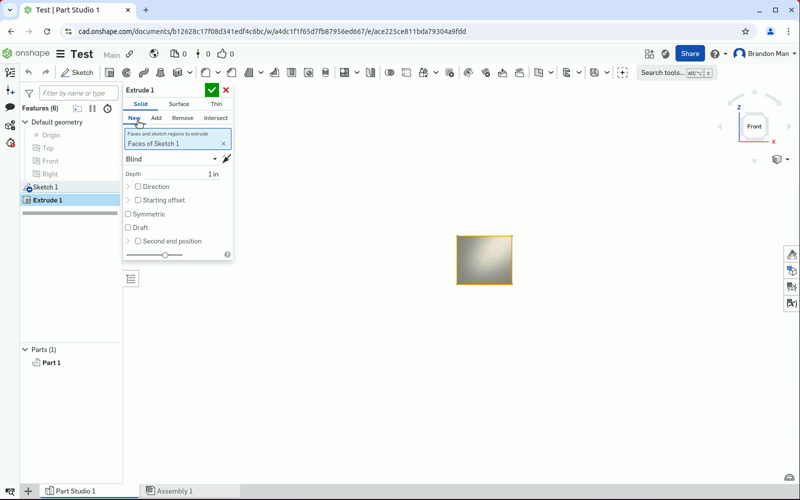
text(22.145)
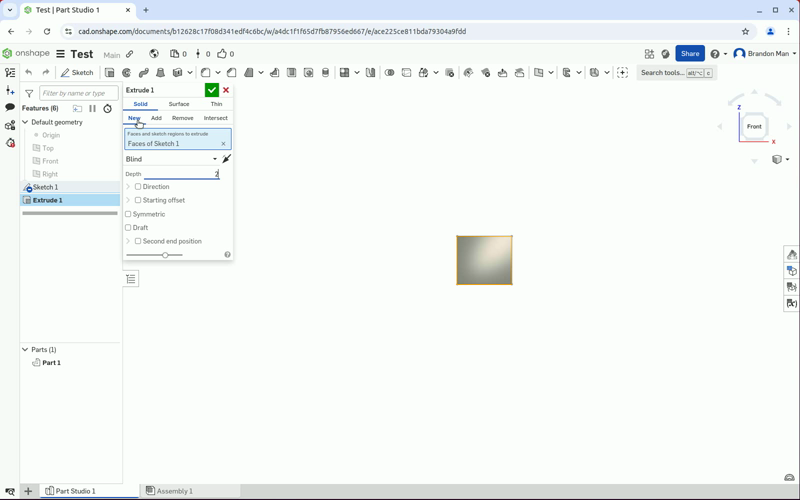
key(enter)
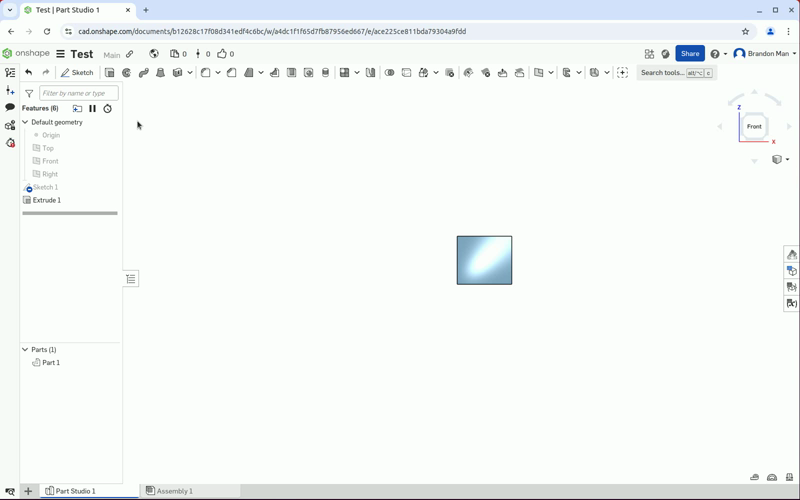
key(shift+h)
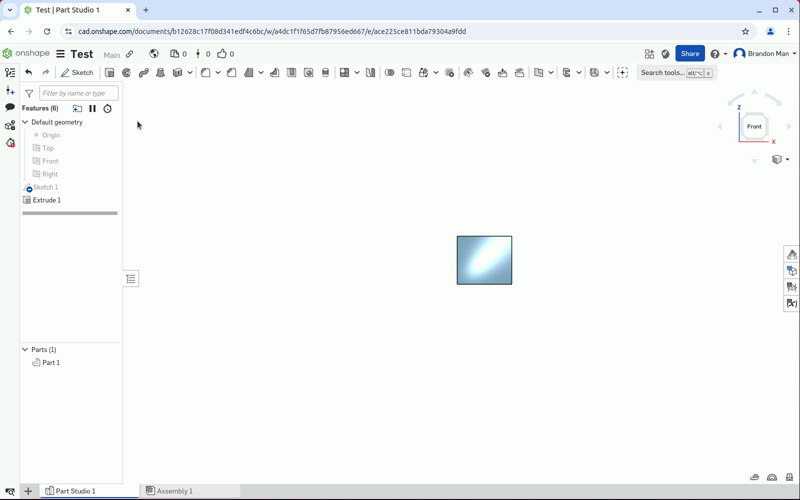
key(shift+h)
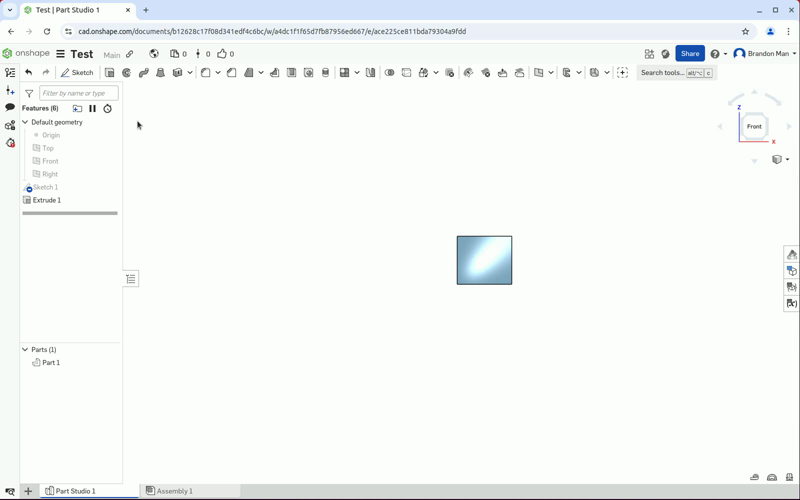
mouse_move(73, 189)
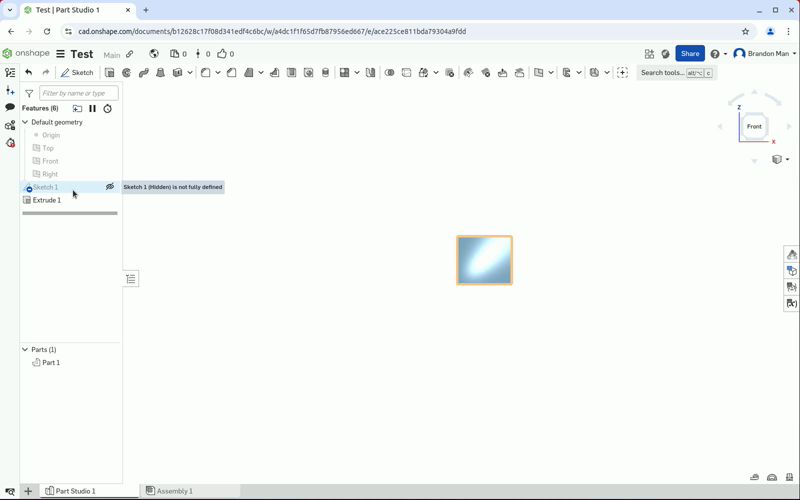
click(73, 189)
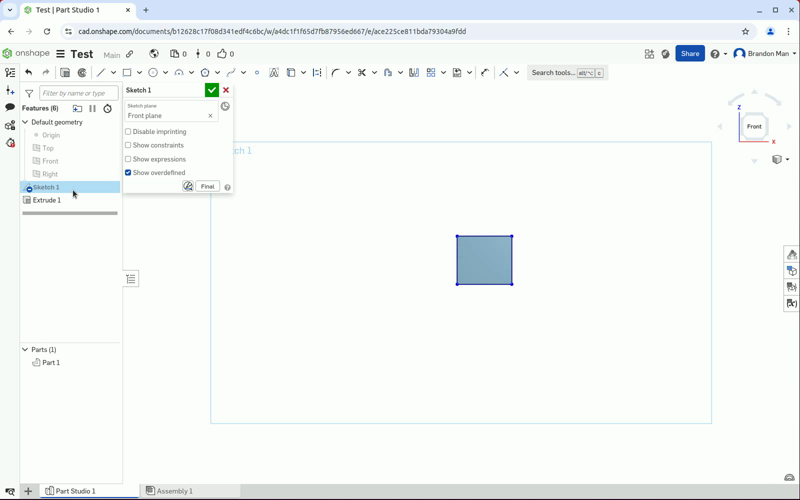
mouse_move(229, 92)
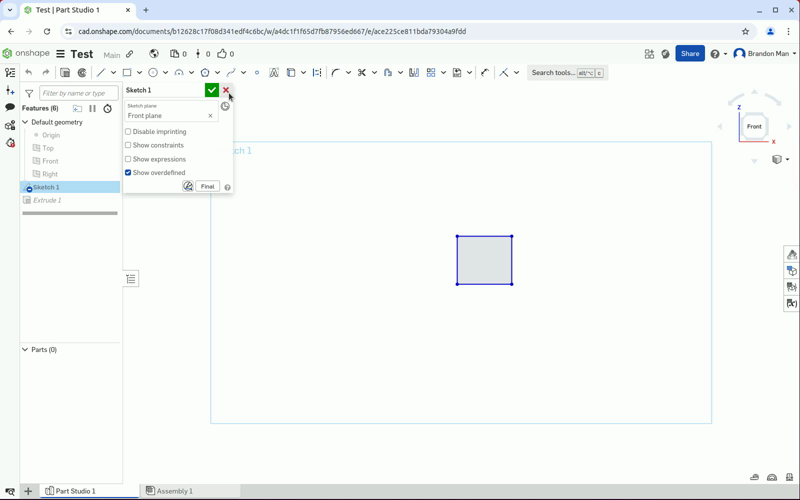
click(229, 92)
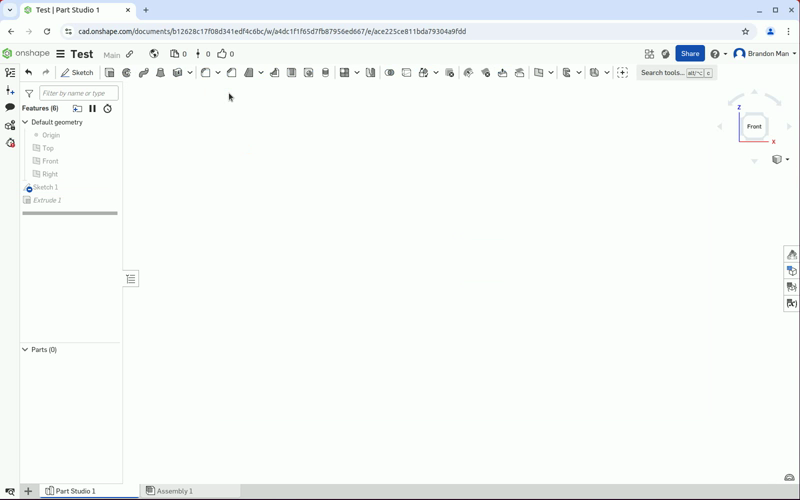
mouse_move(541, 75)
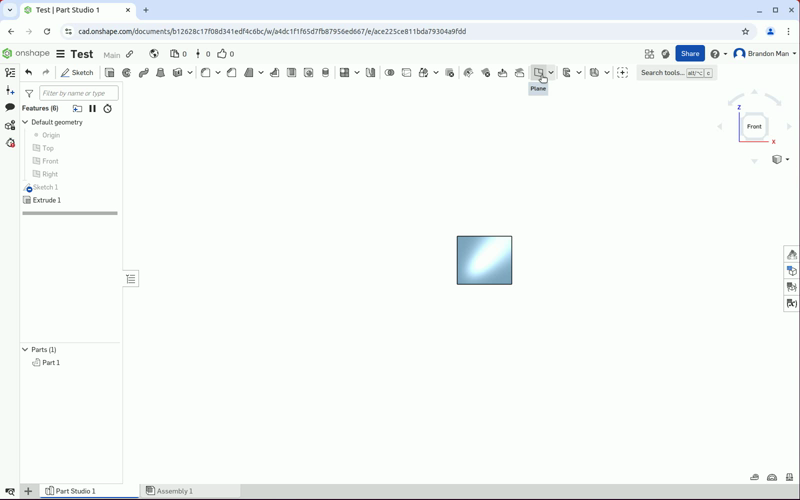
click(541, 75)
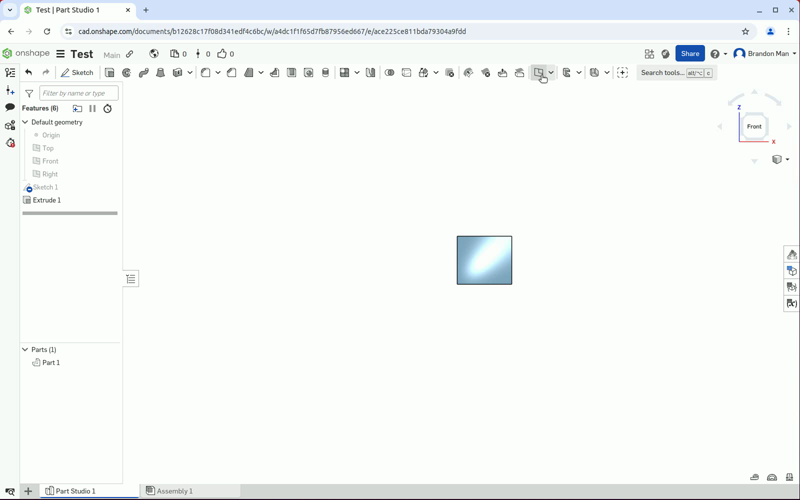
mouse_move(73, 163)
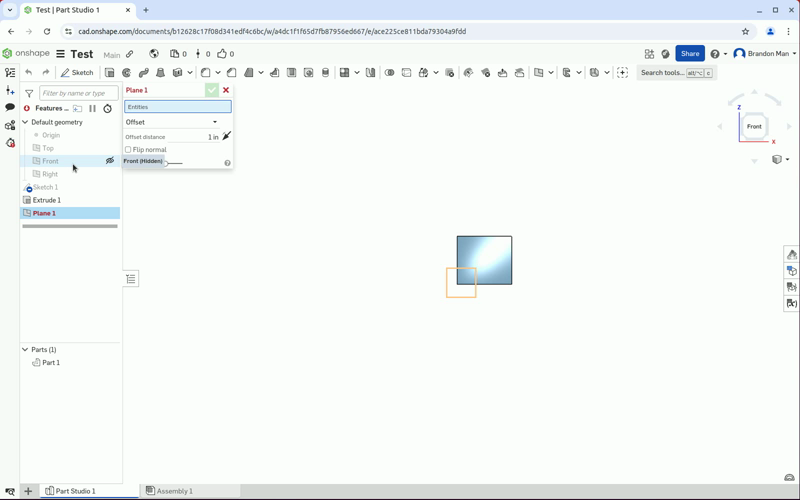
click(73, 163)
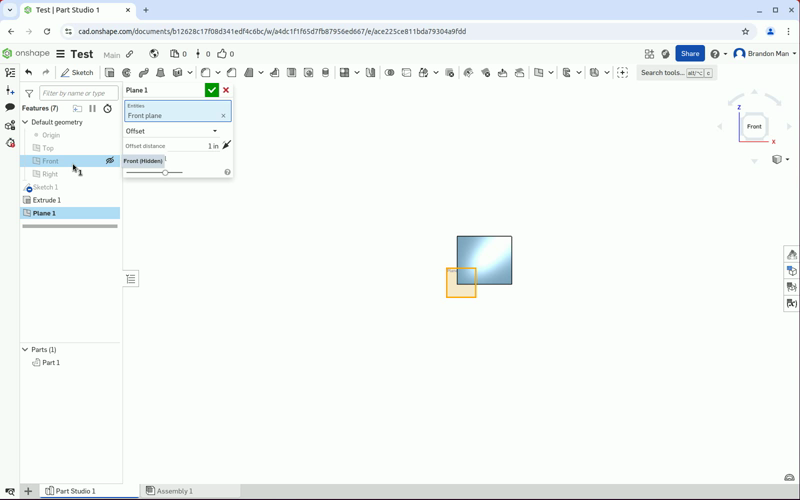
key(tab, 2)
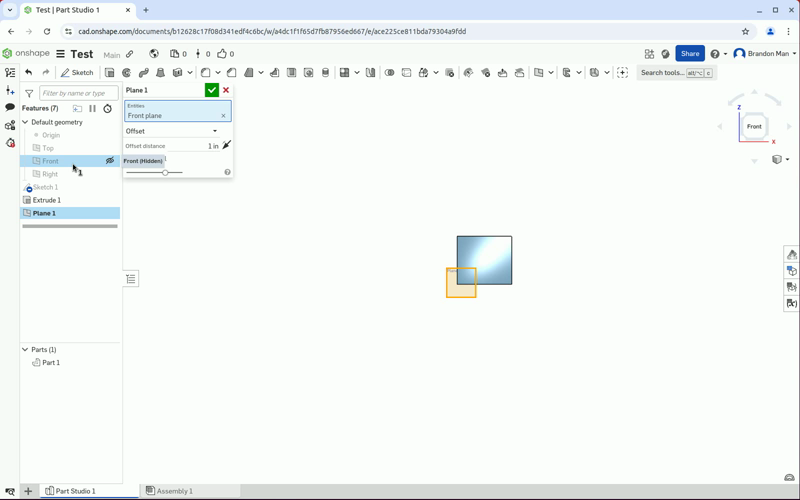
text(22.153)
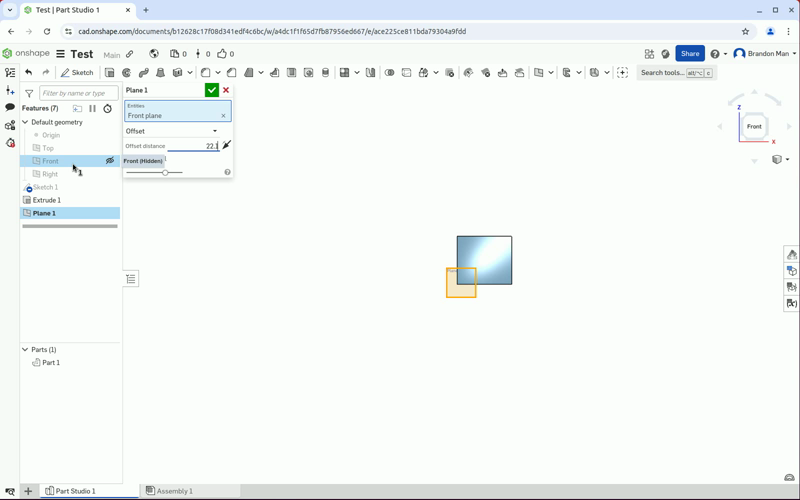
key(enter, 2)
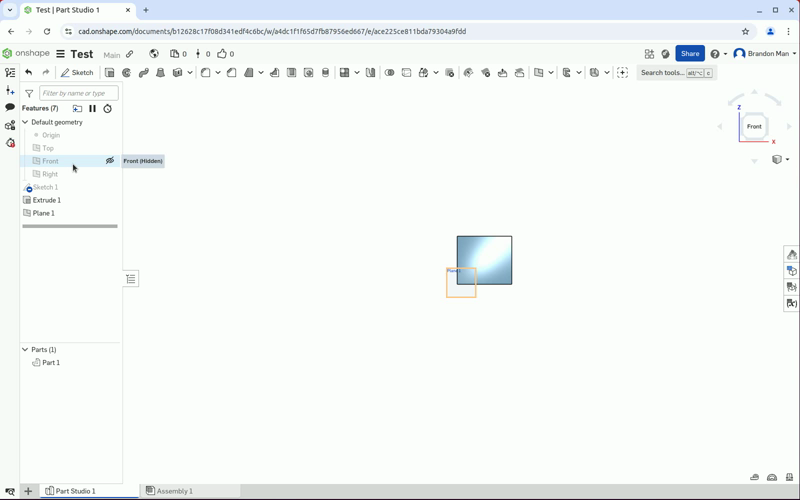
key(shift+s)
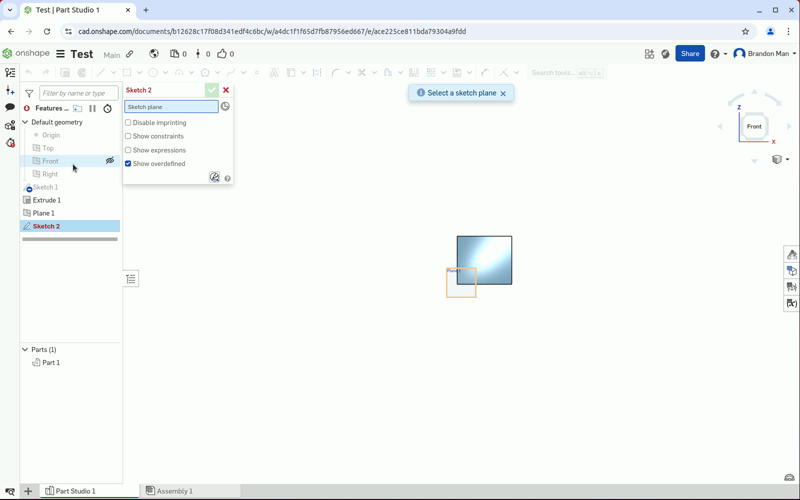
mouse_move(73, 215)
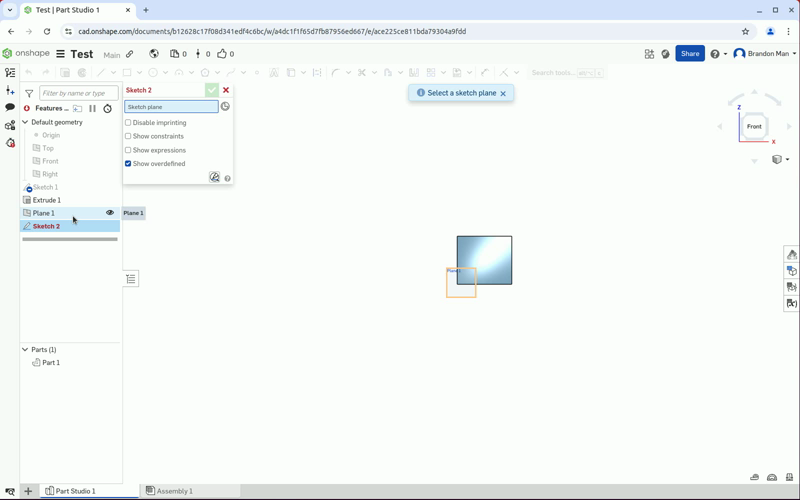
click(73, 215)
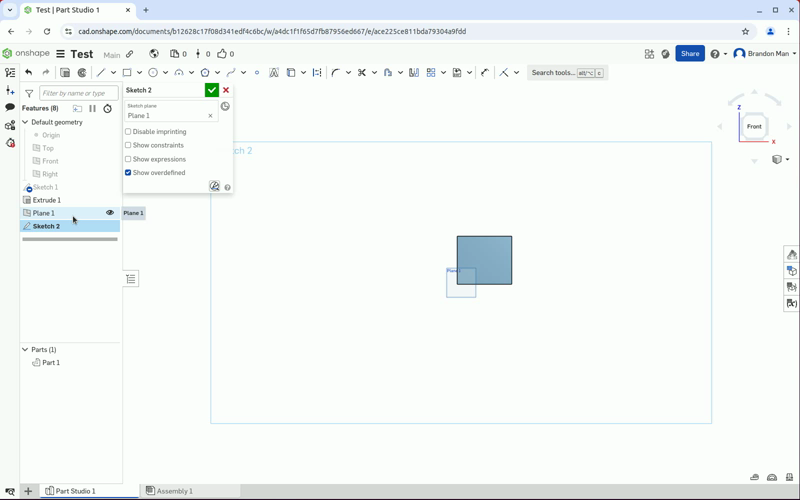
mouse_move(73, 352)
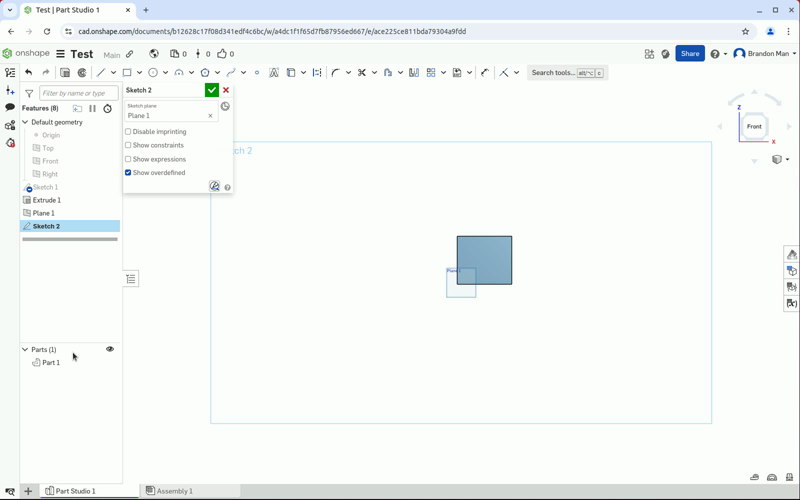
key(y)
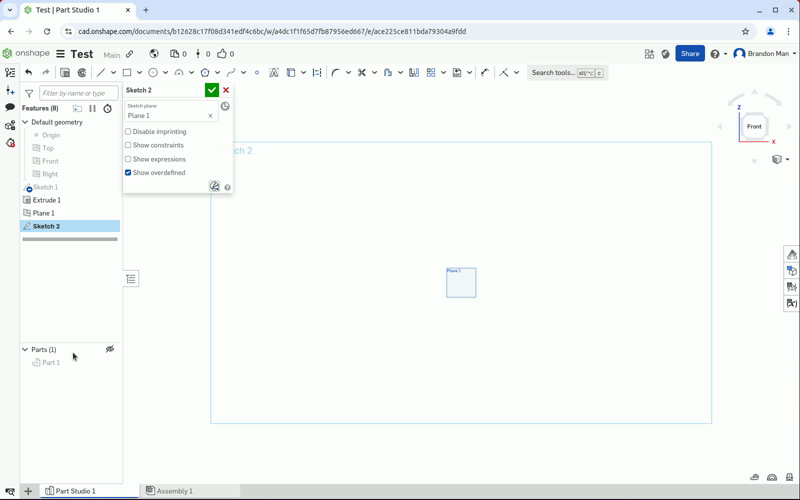
key(l)
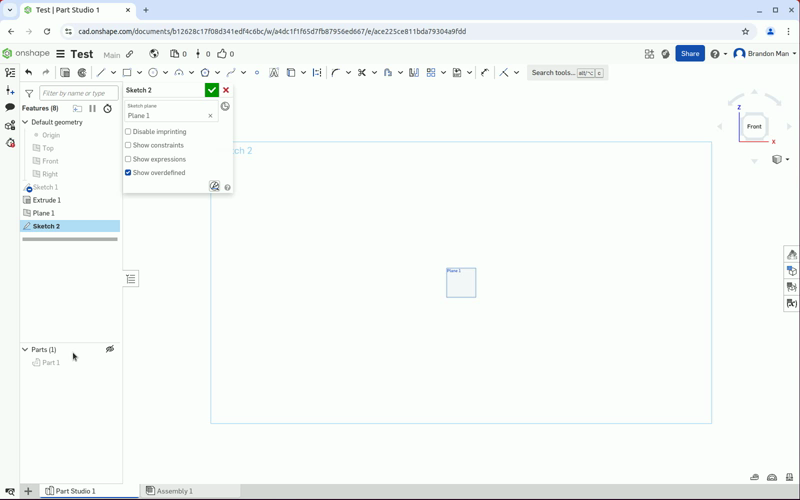
key_down(shift)
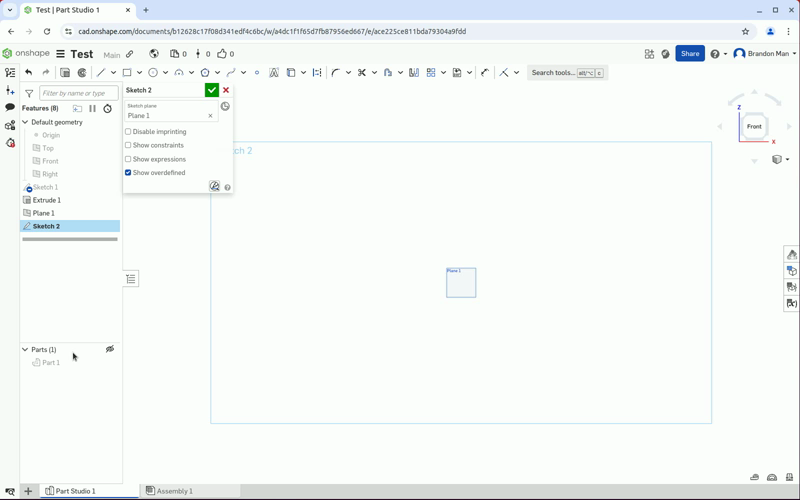
mouse_move(453, 288)
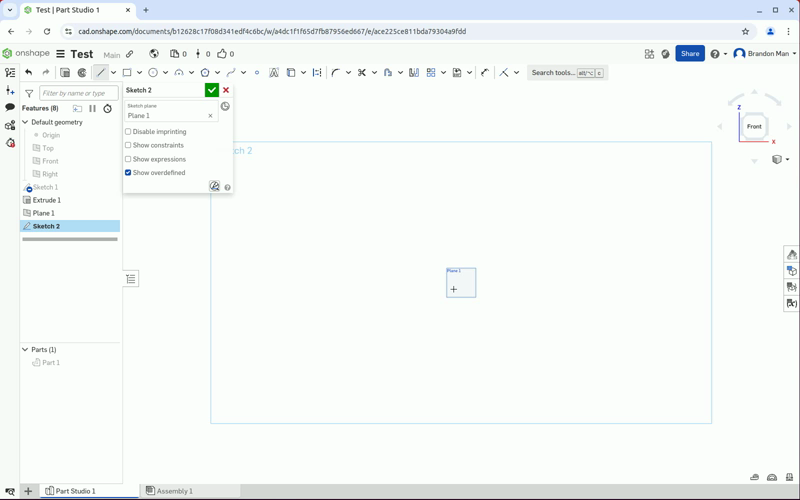
click(453, 288)
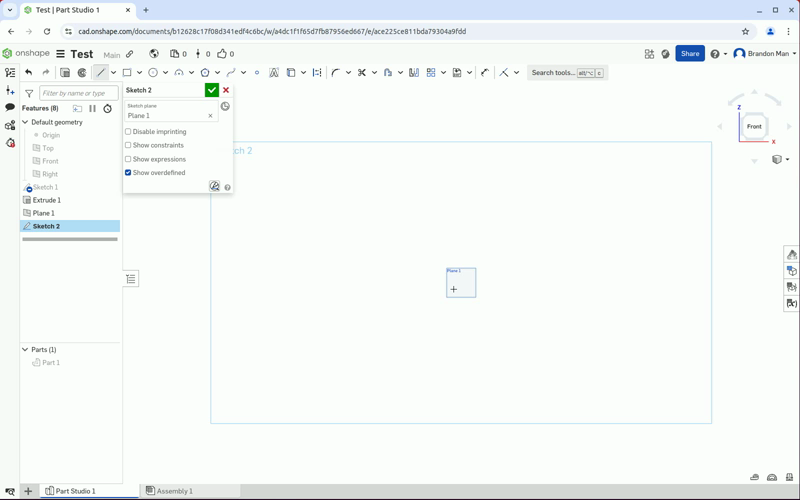
key_up(shift)
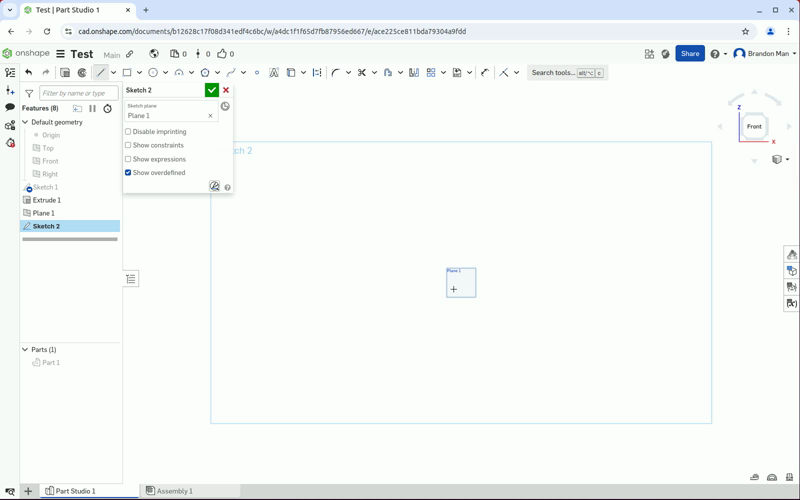
key_down(shift)
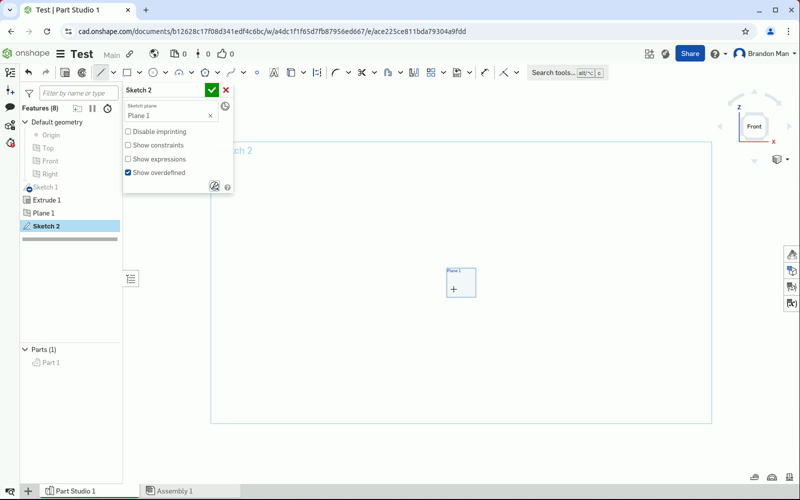
mouse_move(517, 288)
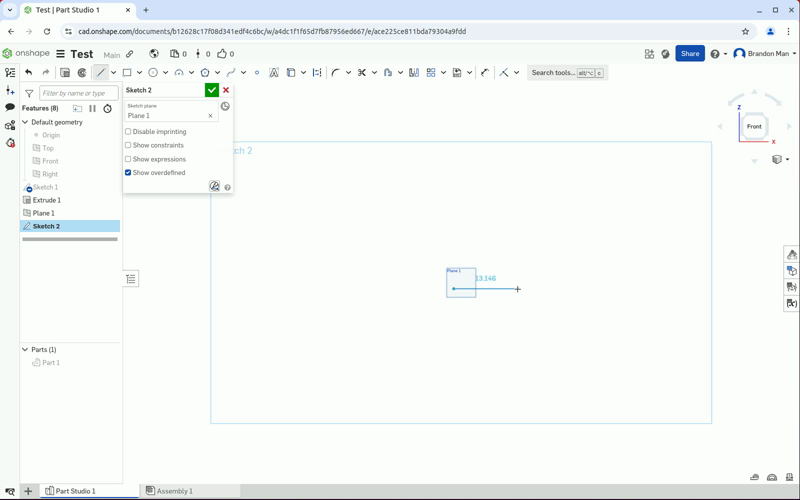
click(517, 288)
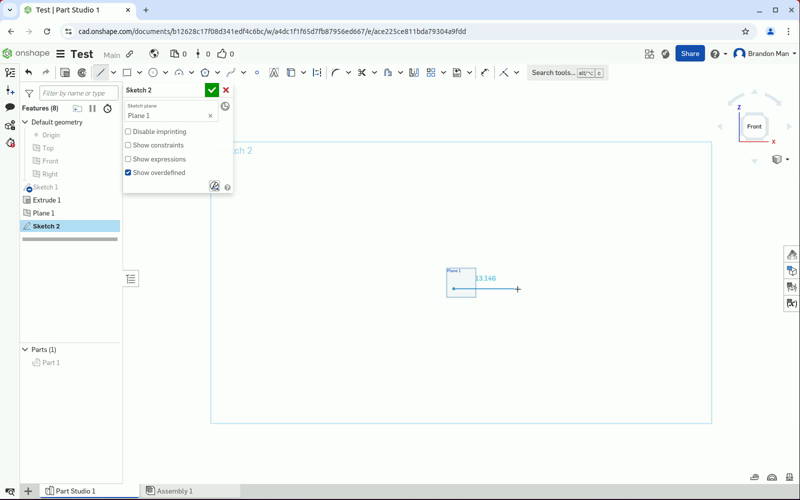
key_up(shift)
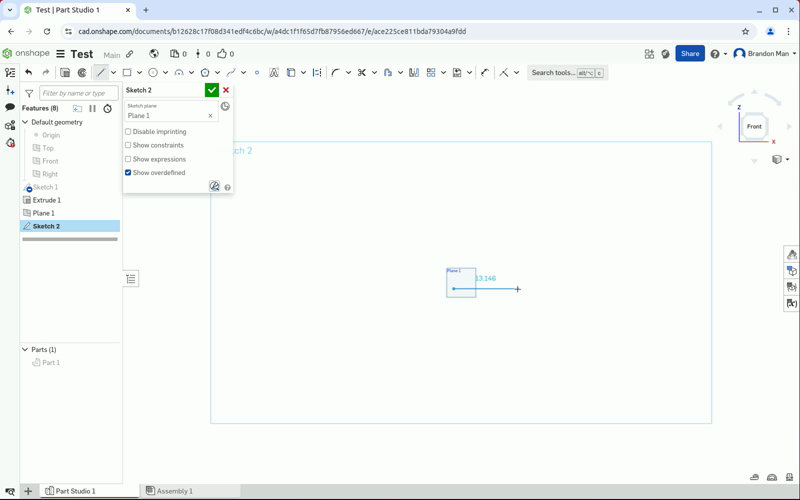
key_down(shift)
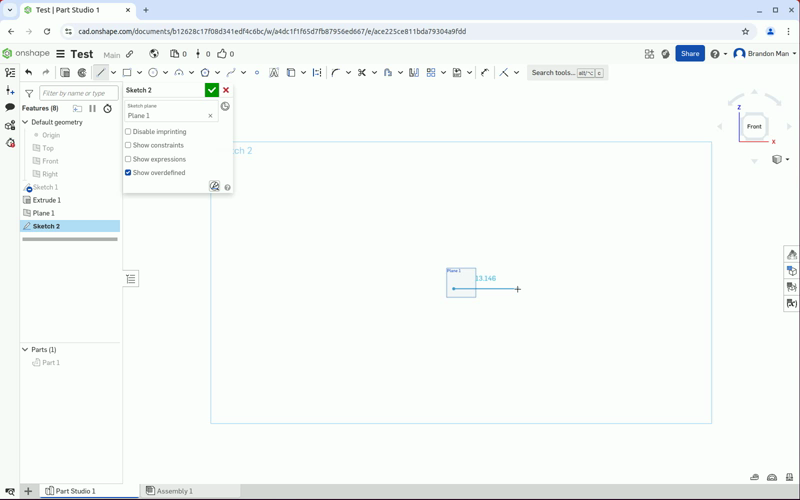
mouse_move(547, 288)
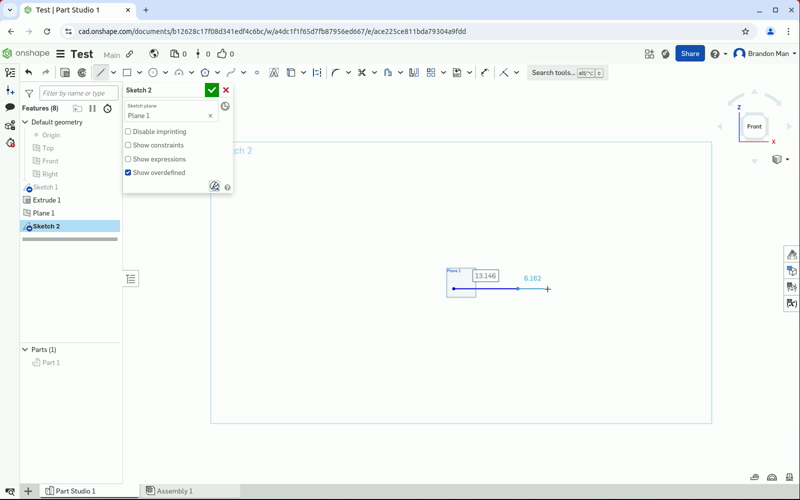
mouse_move(517, 284)
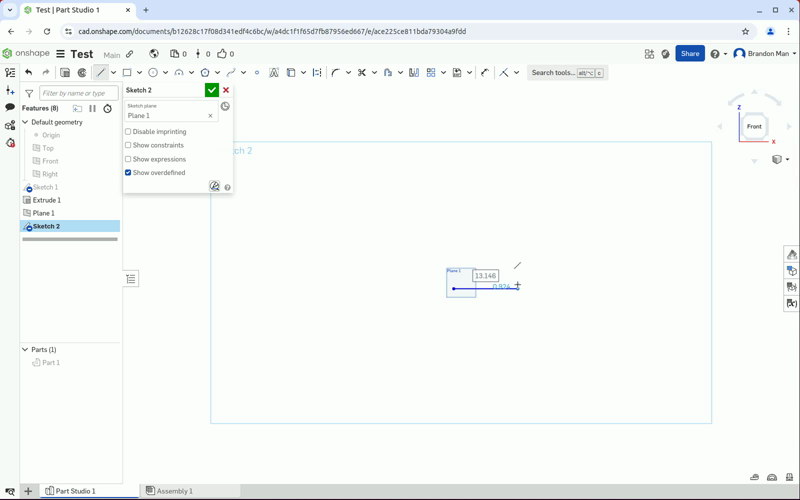
scroll(6)
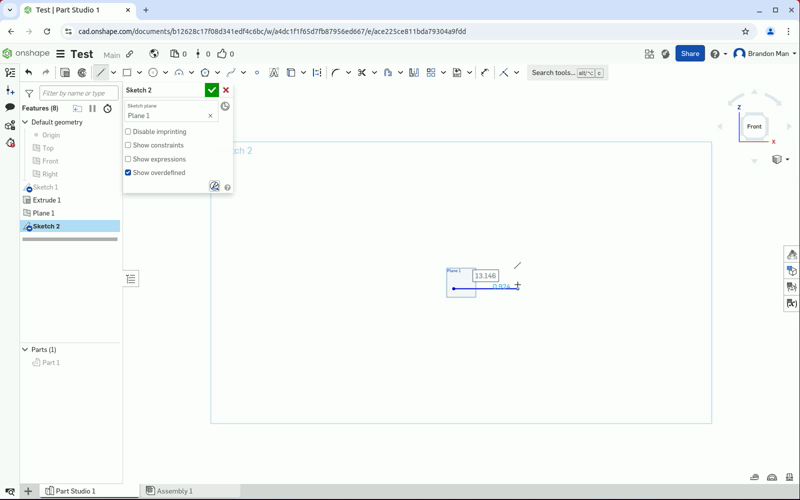
scroll(6)
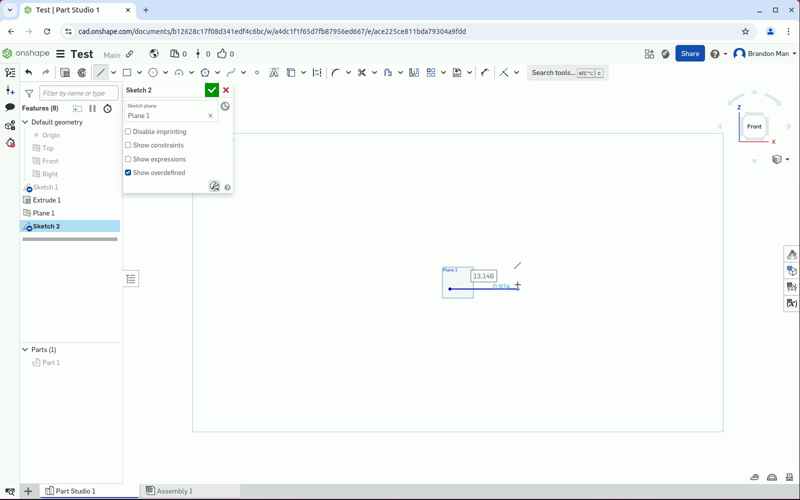
scroll(6)
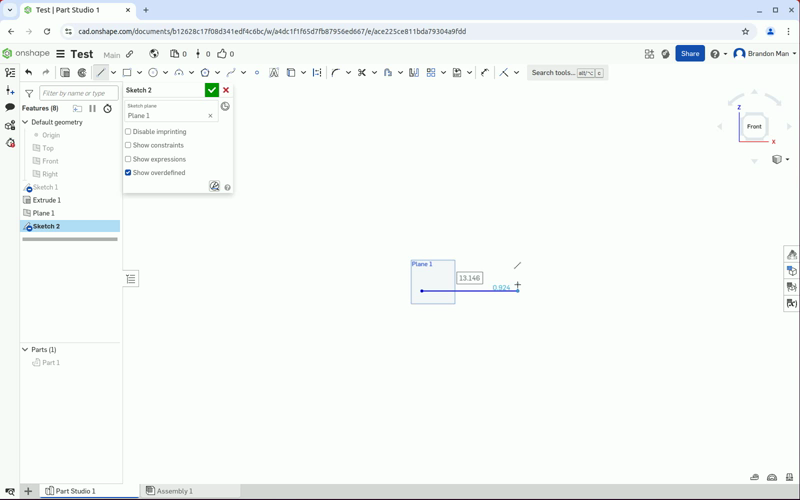
scroll(6)
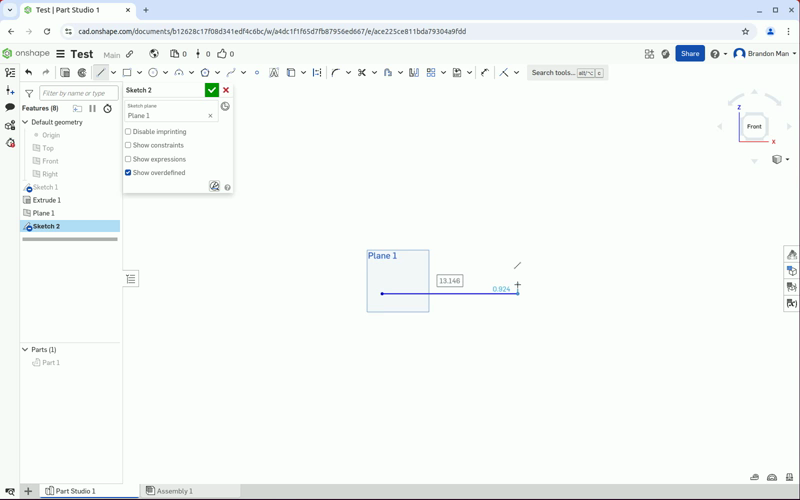
scroll(6)
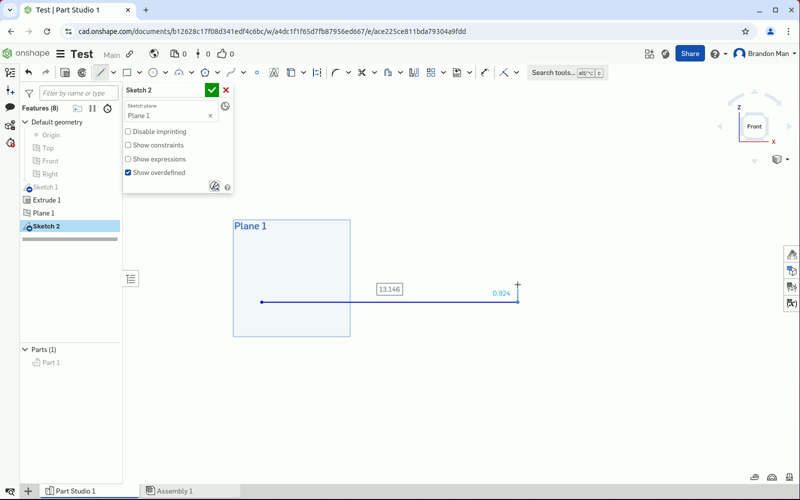
scroll(6)
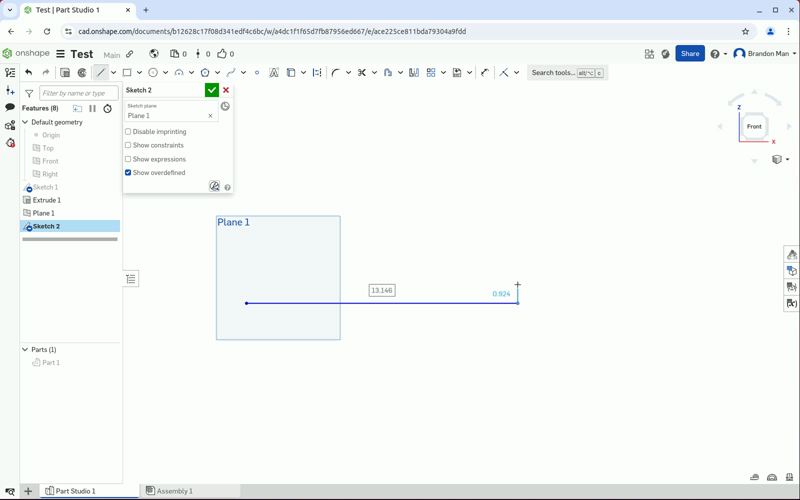
scroll(6)
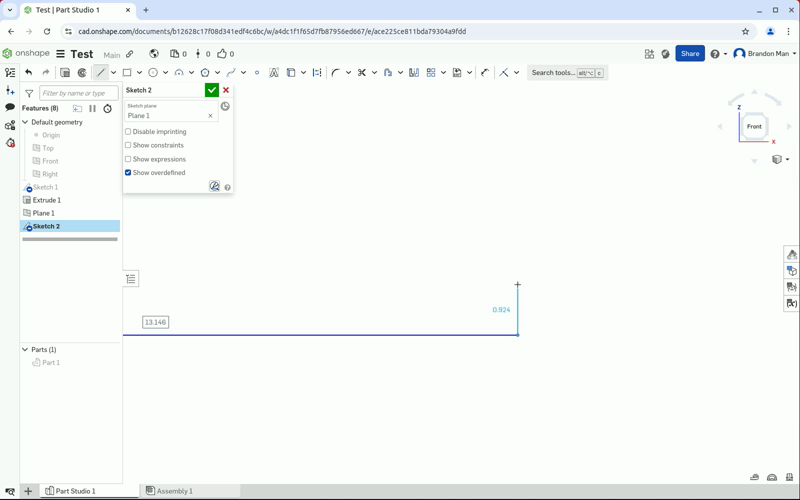
click(517, 284)
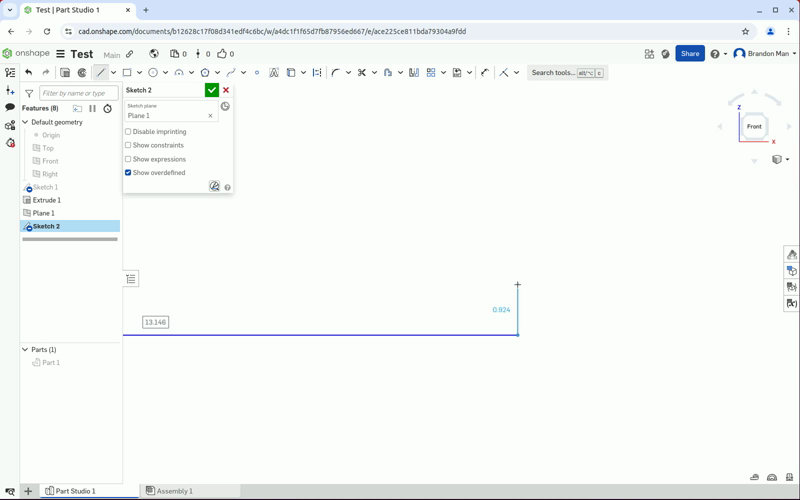
scroll(-6)
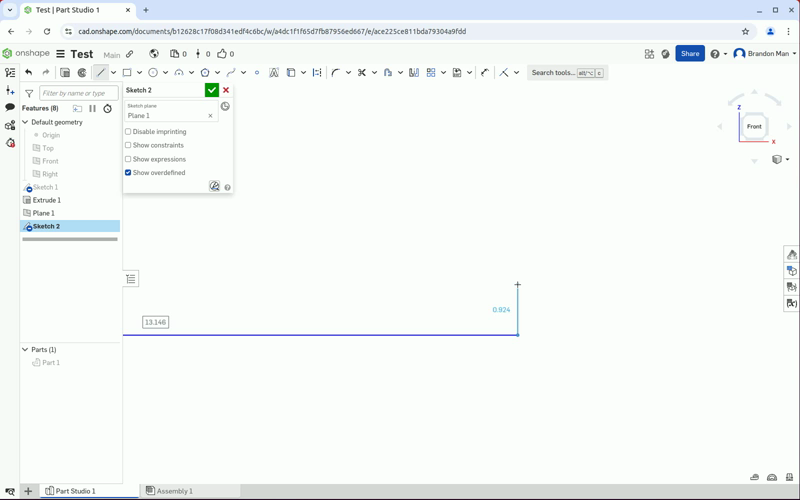
scroll(-6)
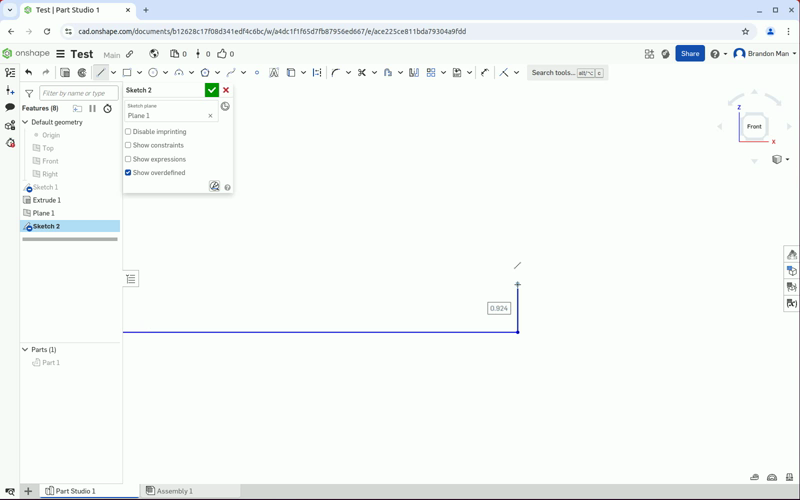
scroll(-6)
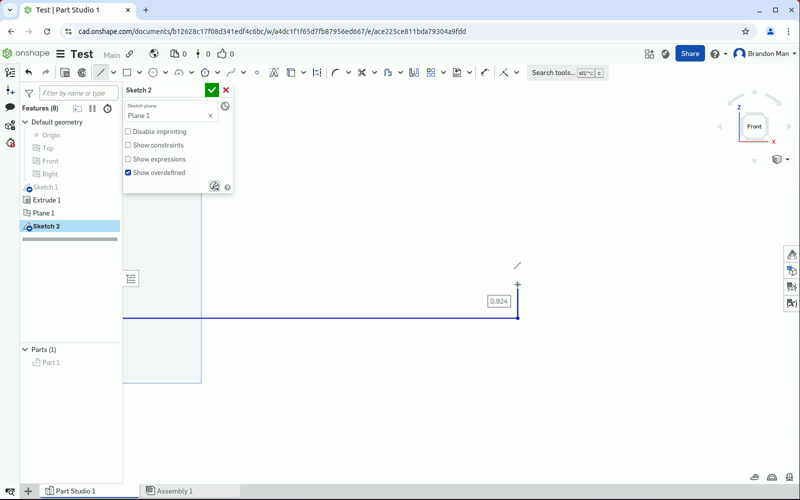
scroll(-6)
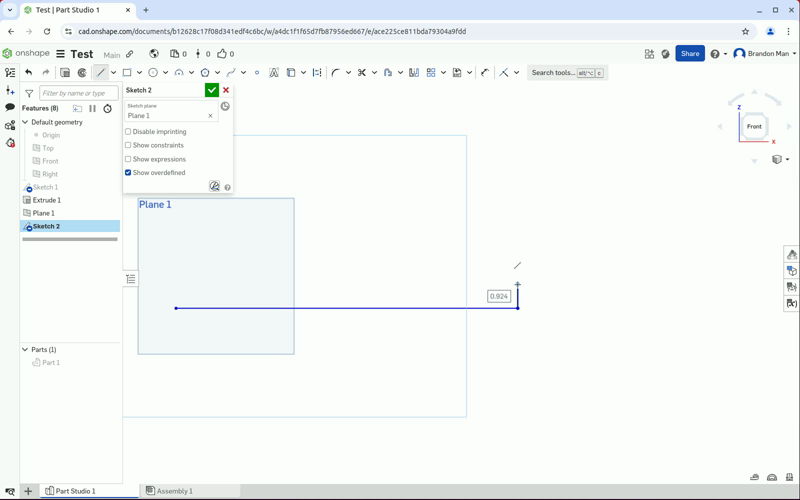
scroll(-6)
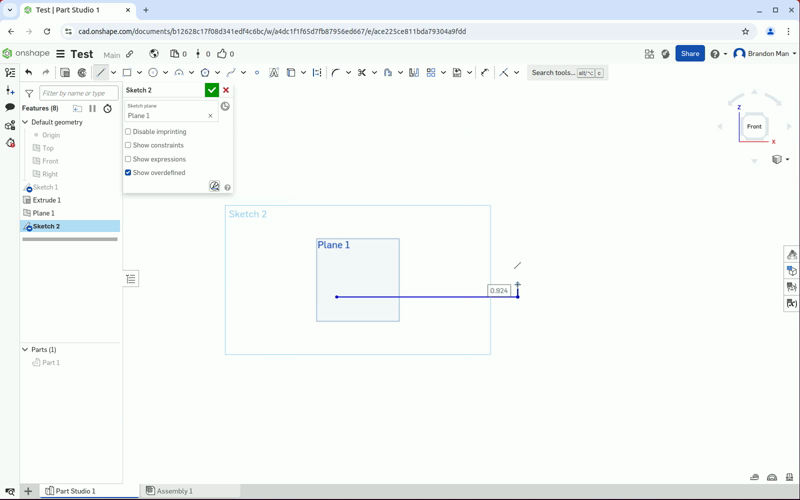
scroll(-6)
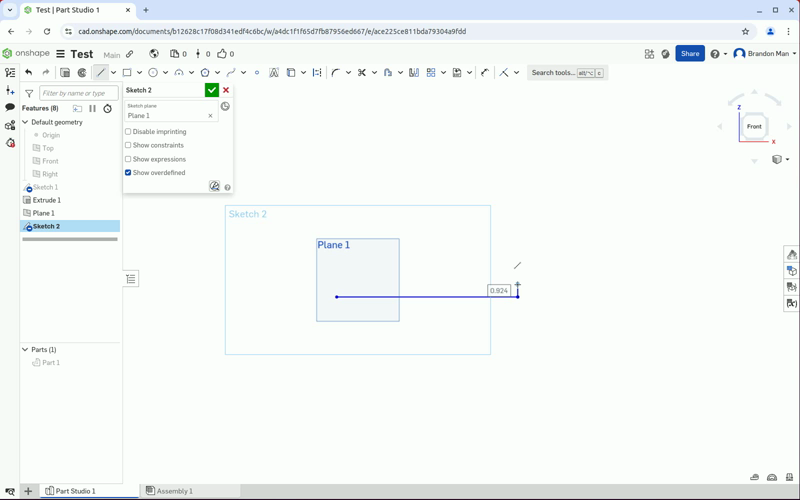
scroll(-6)
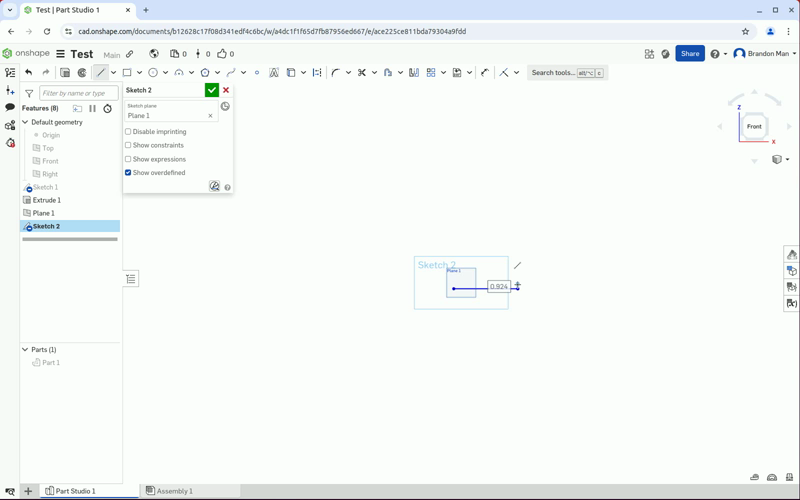
key_up(shift)
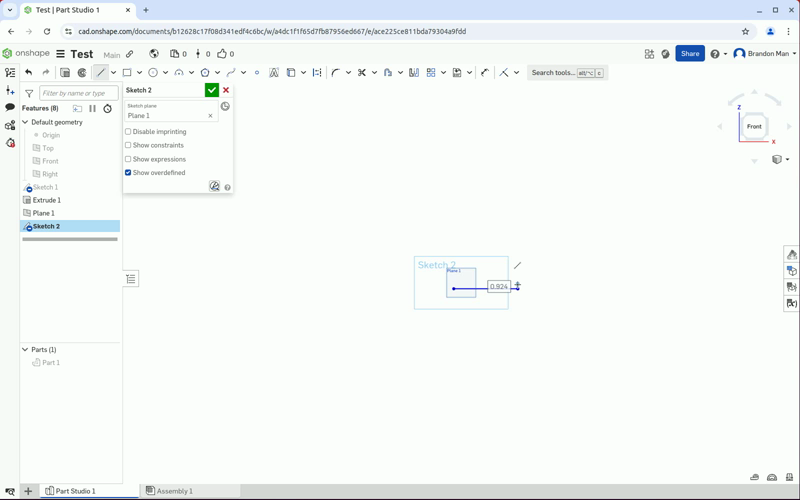
key_down(shift)
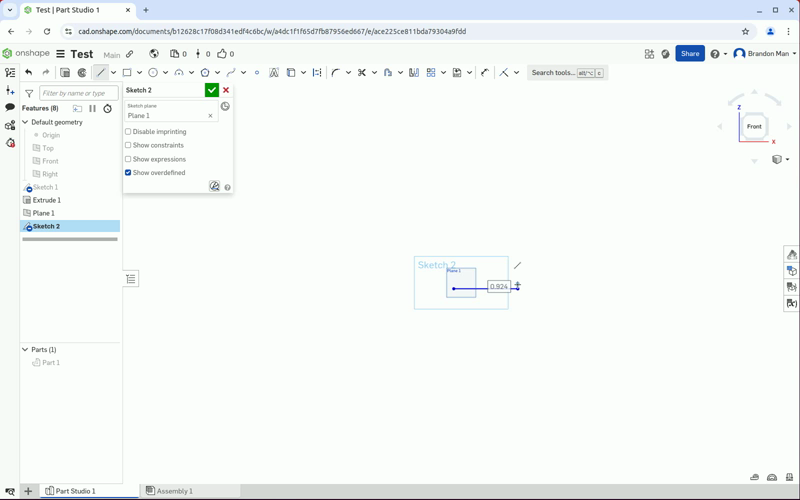
mouse_move(547, 284)
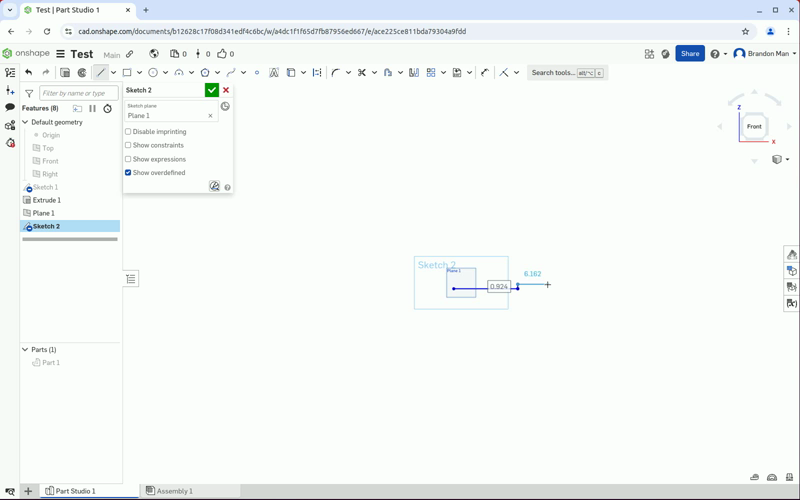
mouse_move(512, 284)
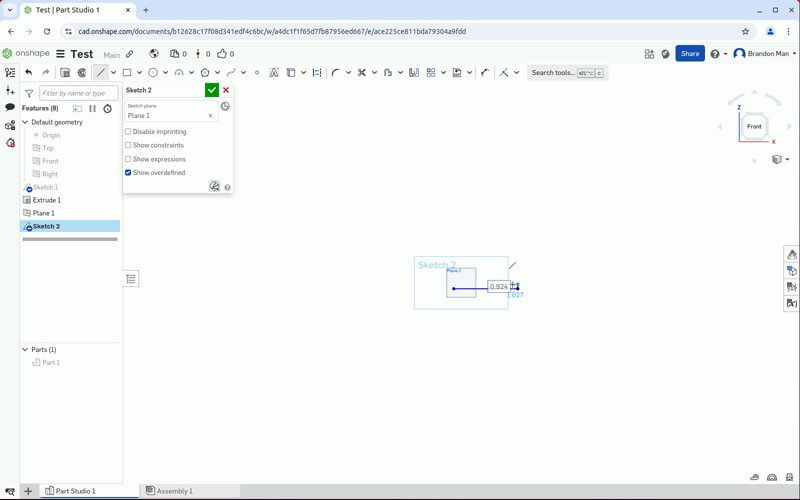
scroll(6)
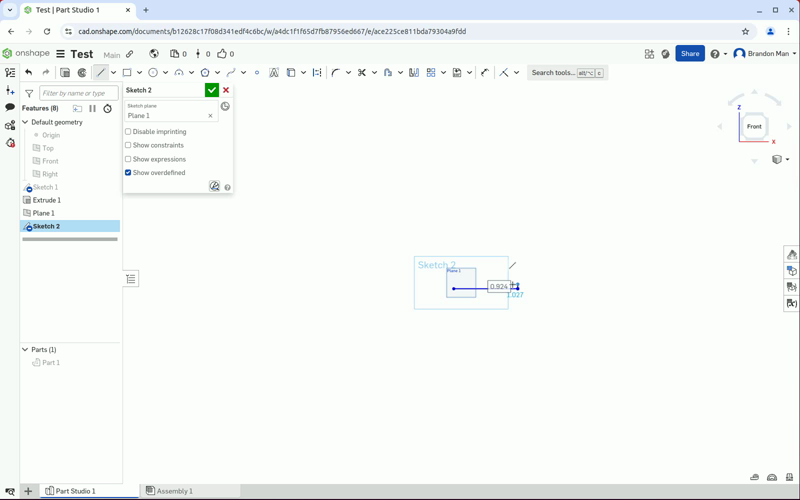
scroll(6)
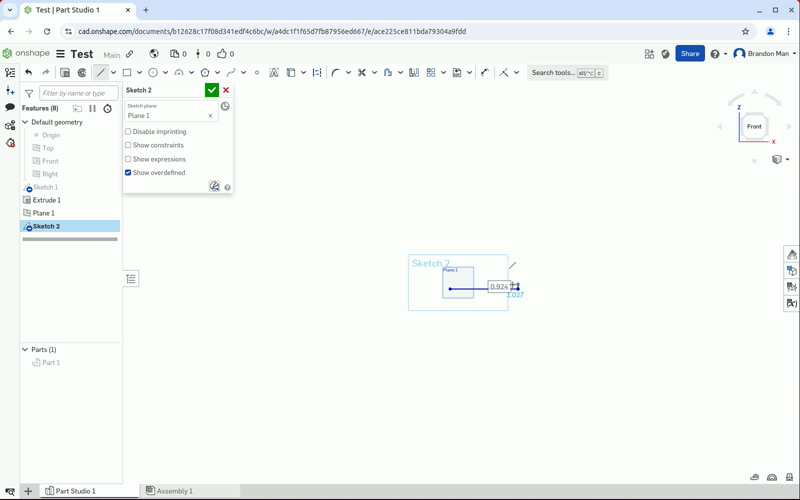
scroll(6)
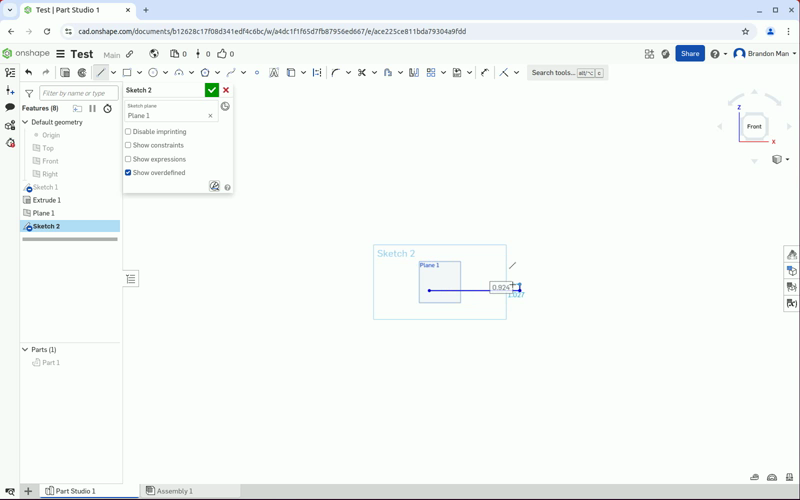
scroll(6)
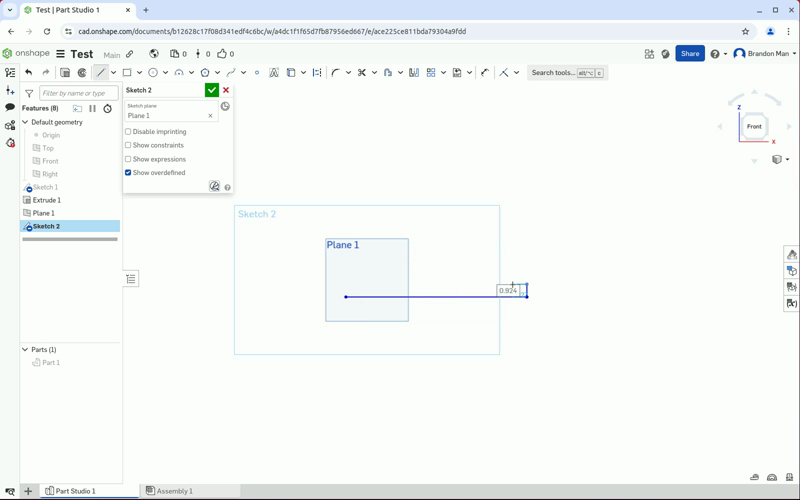
scroll(6)
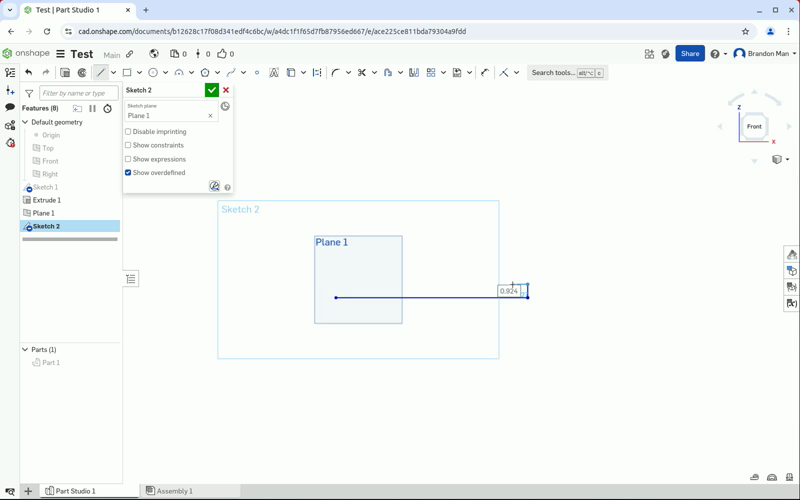
scroll(6)
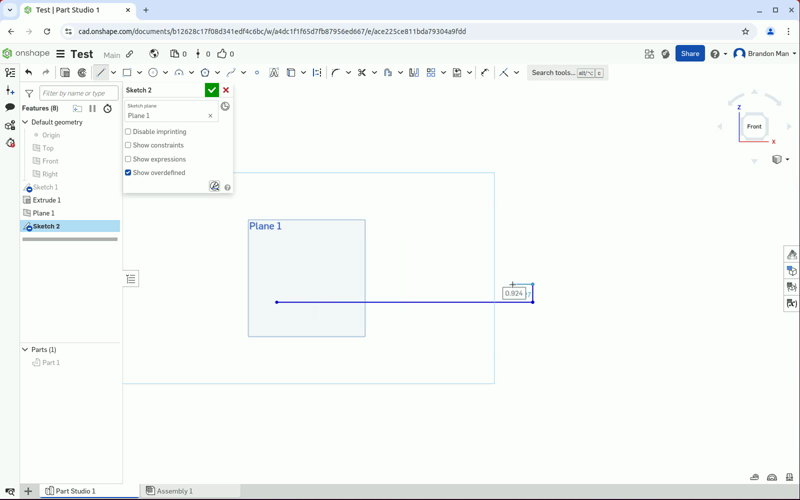
scroll(6)
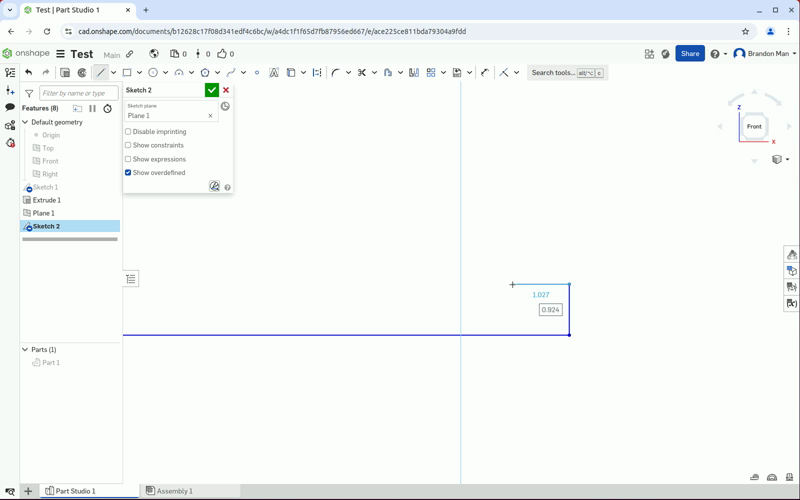
click(512, 284)
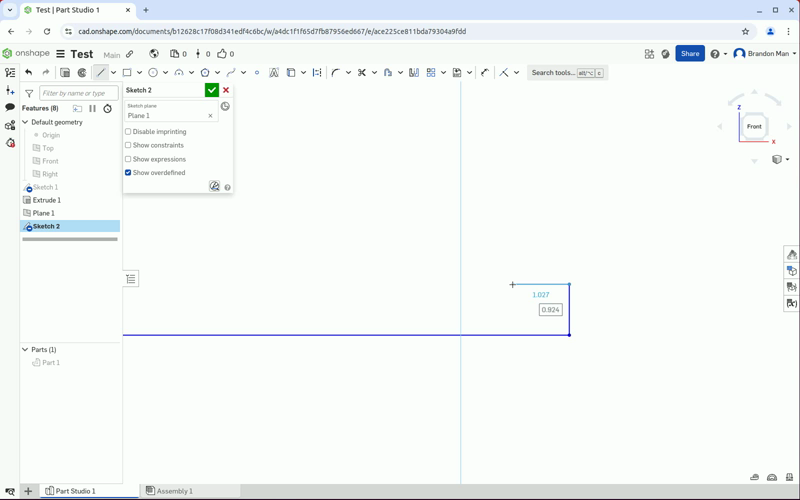
scroll(-6)
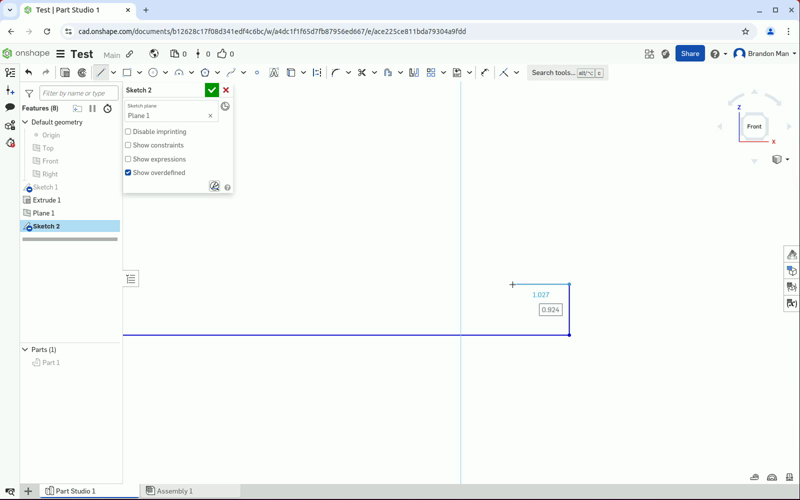
scroll(-6)
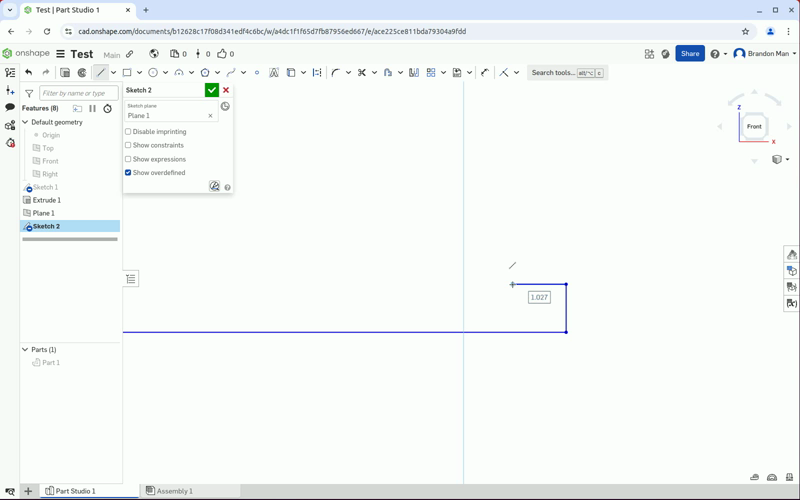
scroll(-6)
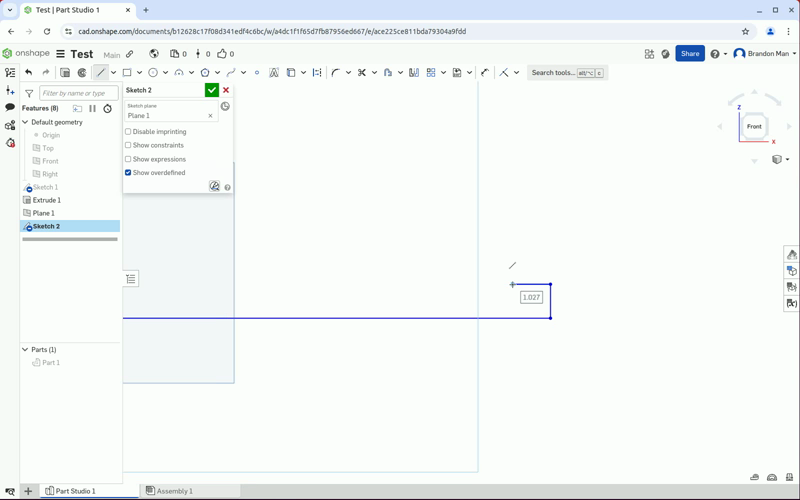
scroll(-6)
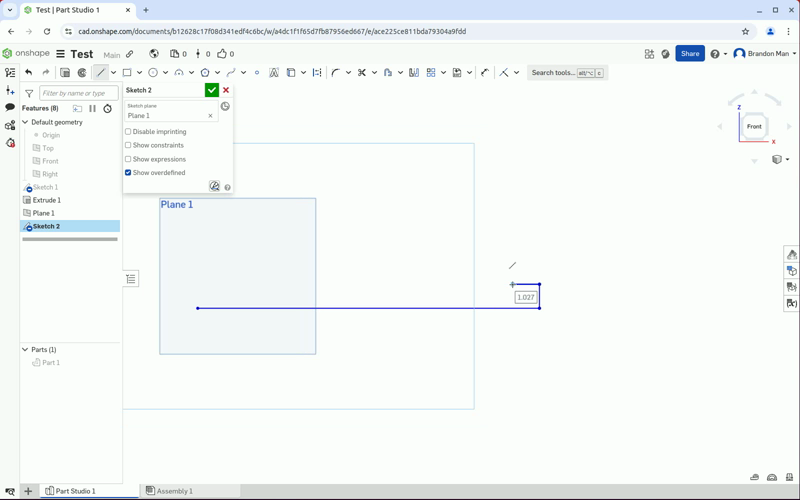
scroll(-6)
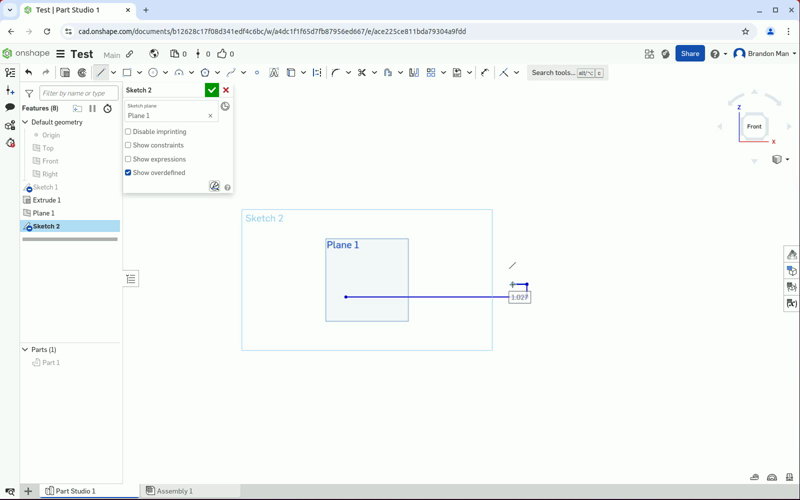
scroll(-6)
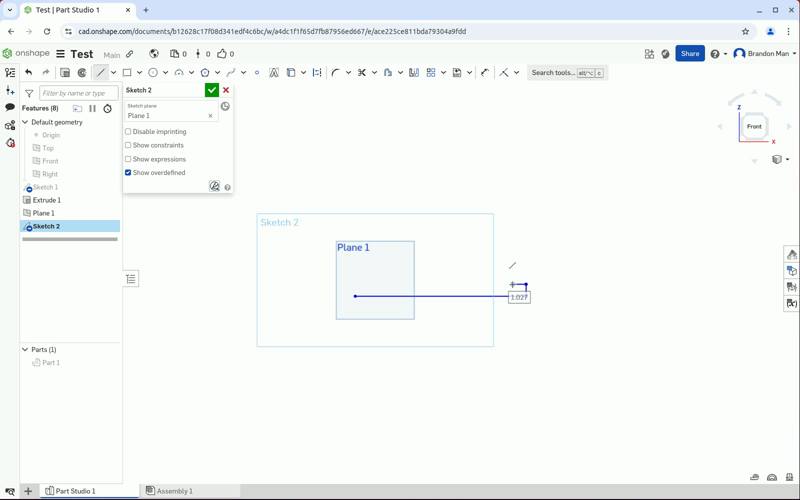
scroll(-6)
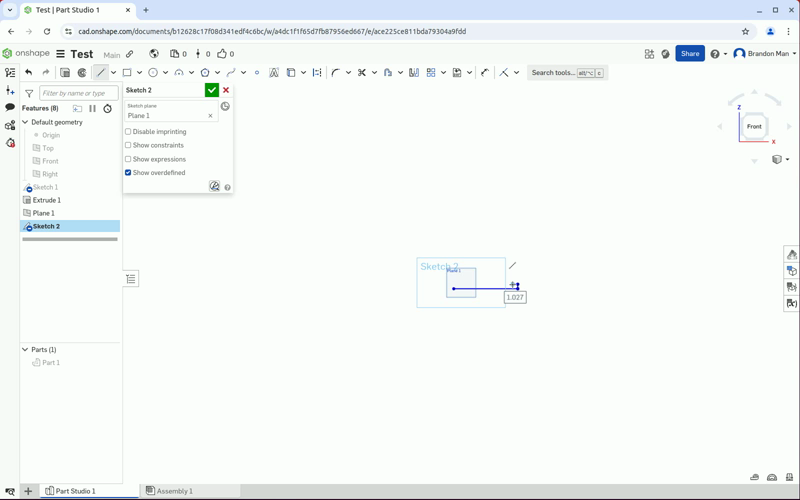
key_up(shift)
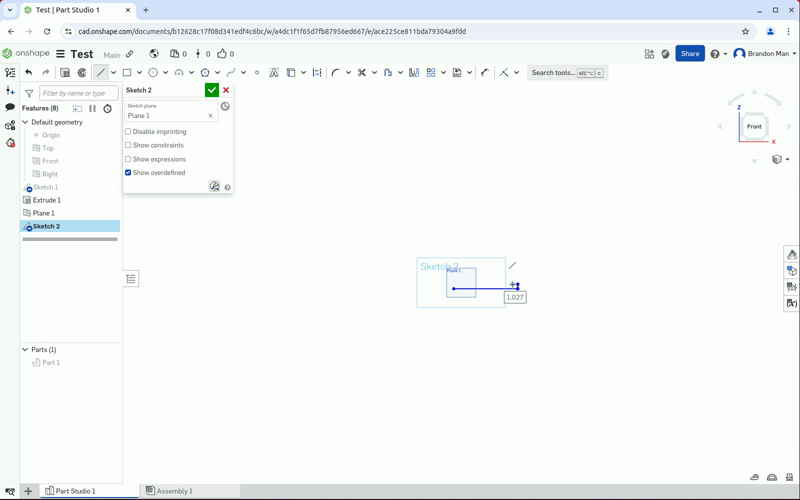
key_down(shift)
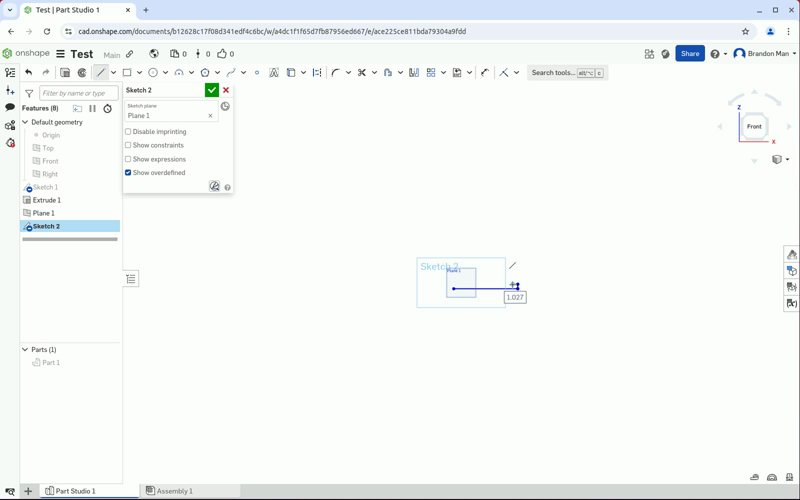
mouse_move(542, 284)
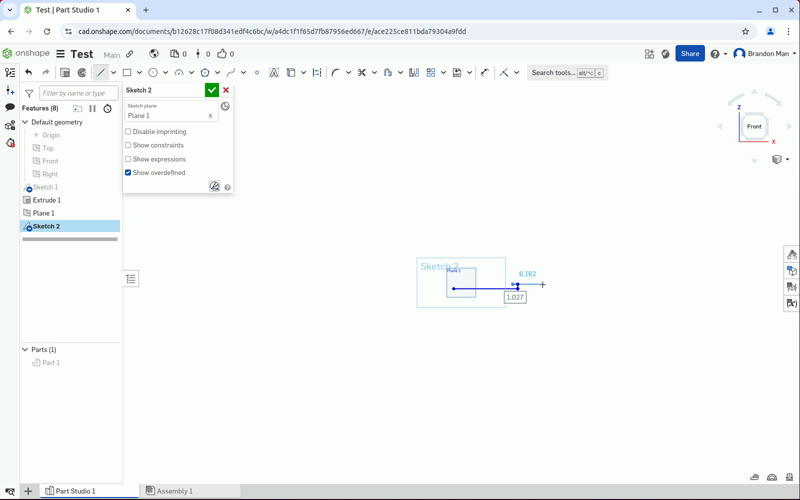
mouse_move(458, 284)
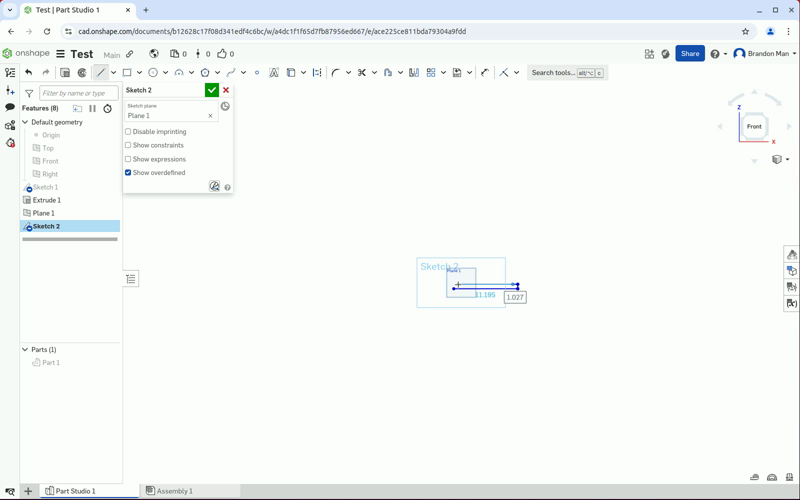
click(458, 284)
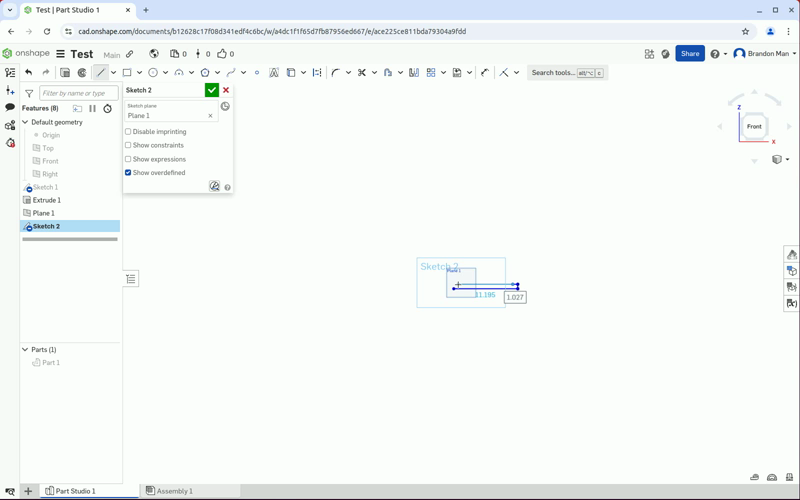
key_up(shift)
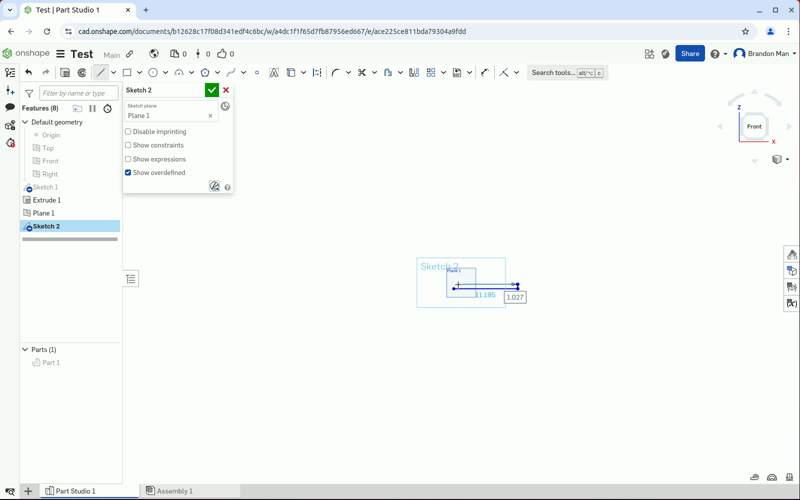
key_down(shift)
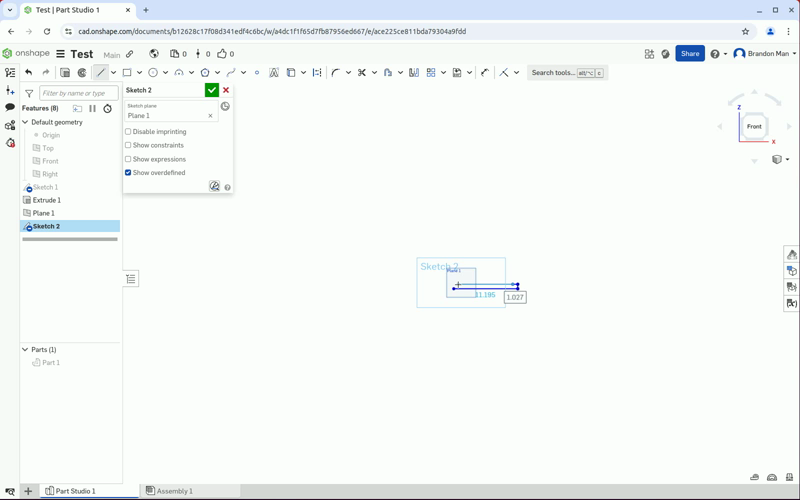
mouse_move(488, 284)
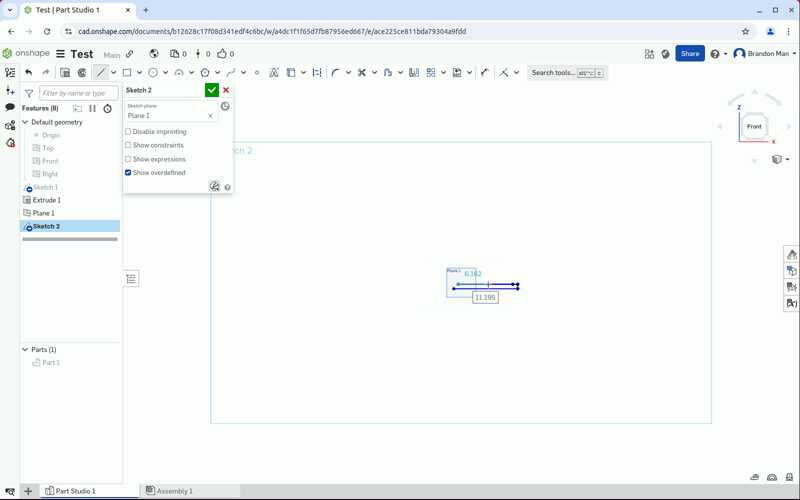
mouse_move(453, 284)
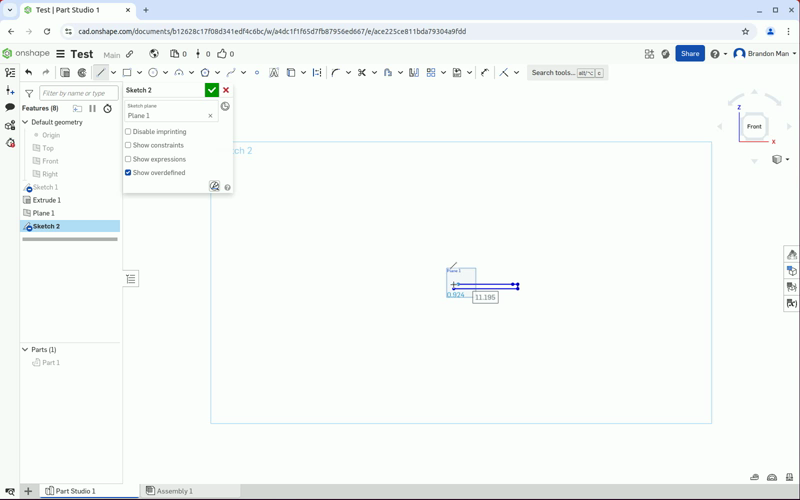
scroll(6)
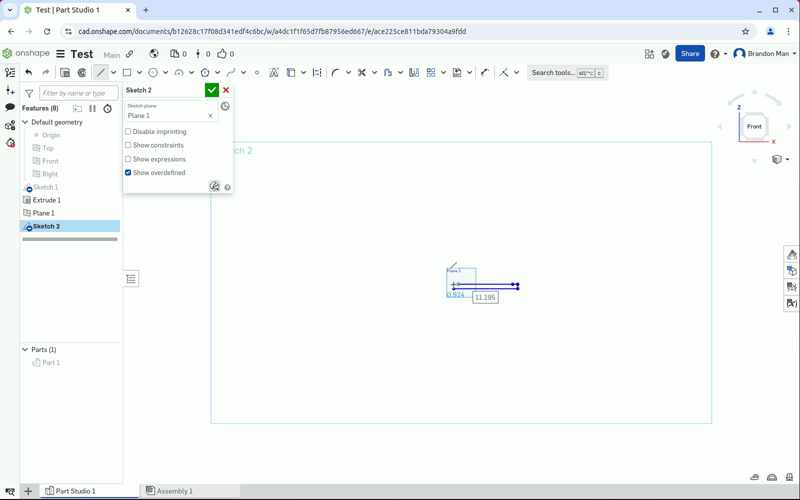
scroll(6)
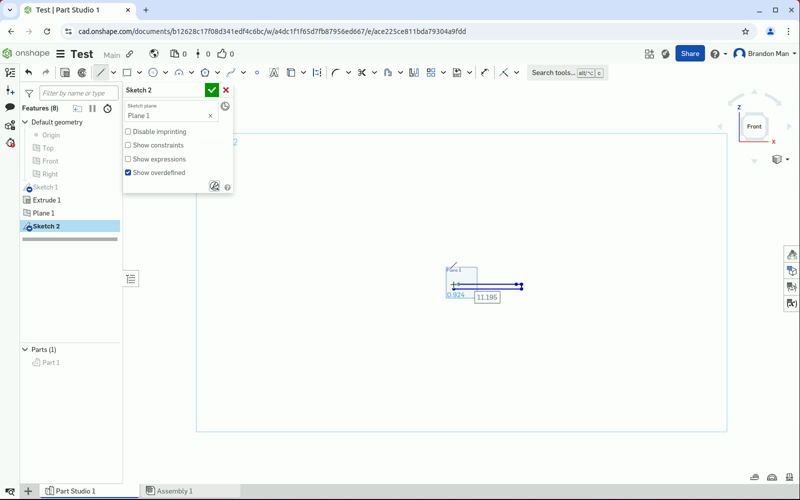
scroll(6)
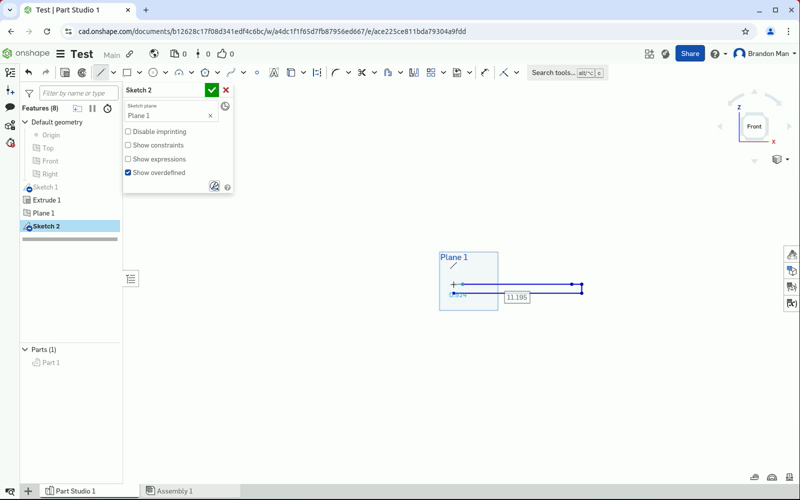
scroll(6)
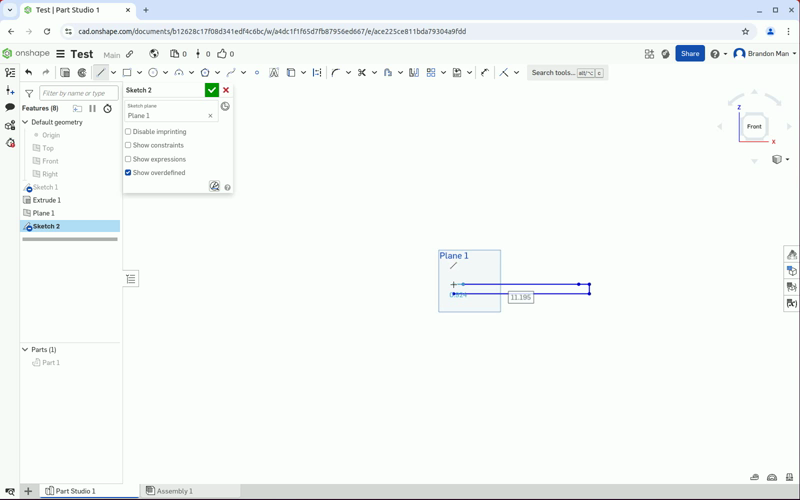
scroll(6)
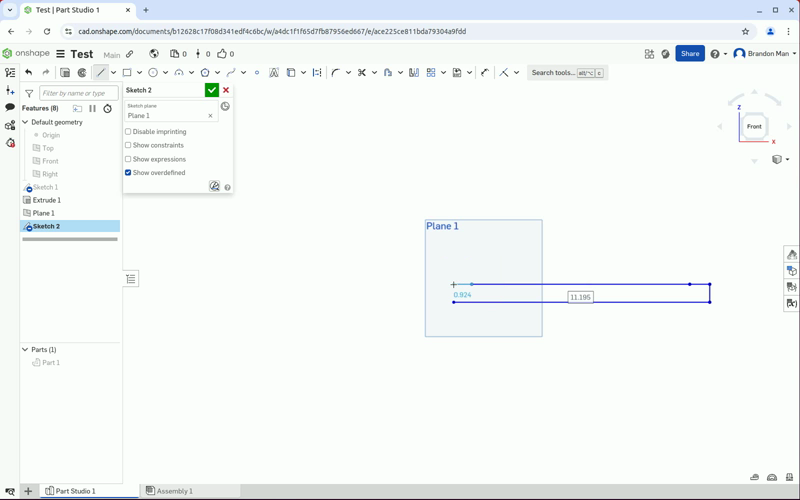
scroll(6)
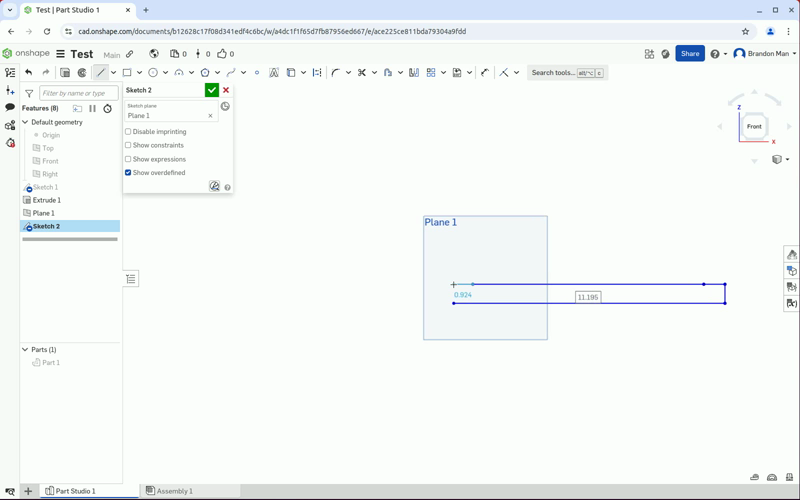
scroll(6)
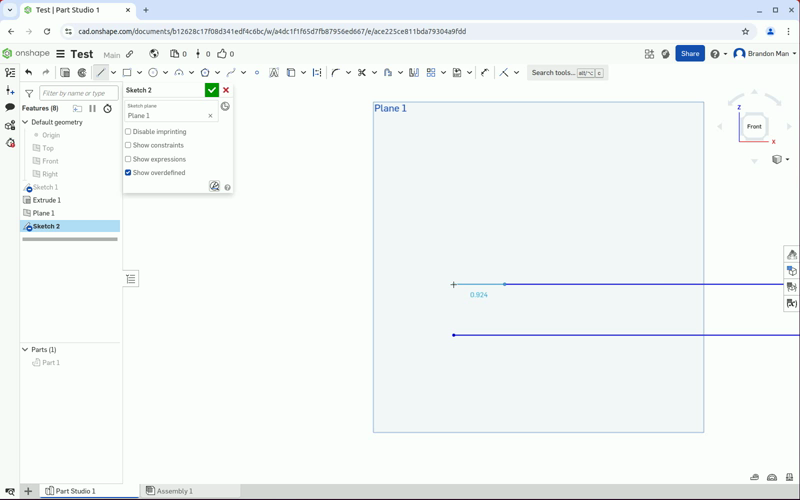
click(453, 284)
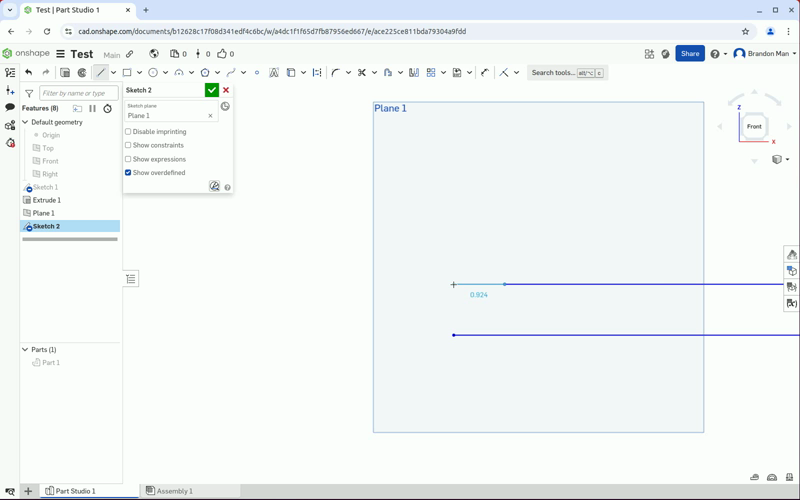
scroll(-6)
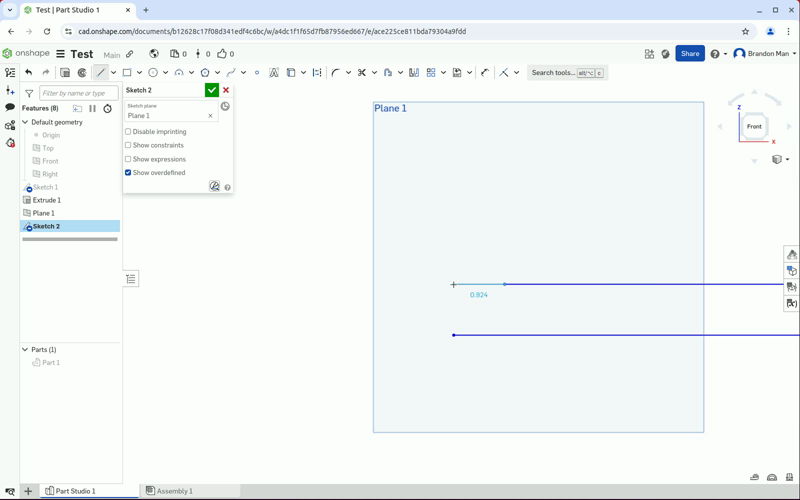
scroll(-6)
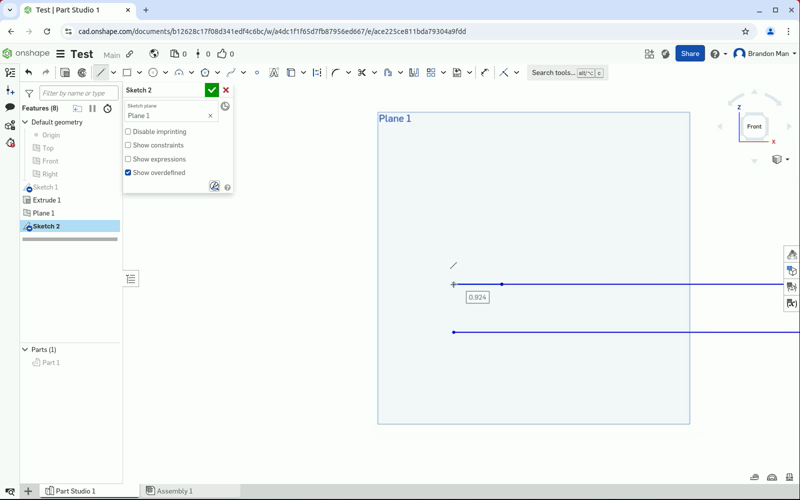
scroll(-6)
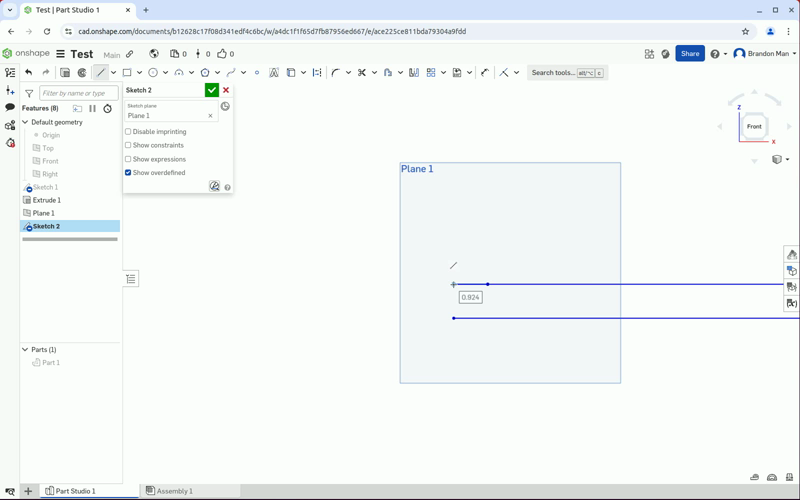
scroll(-6)
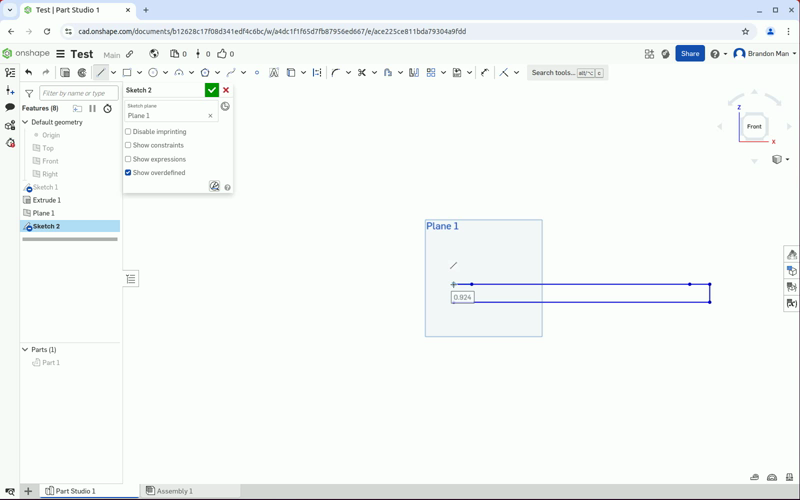
scroll(-6)
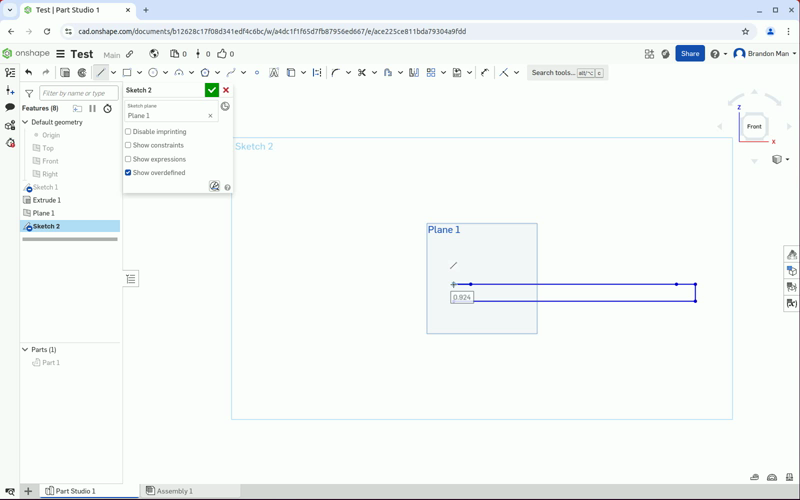
scroll(-6)
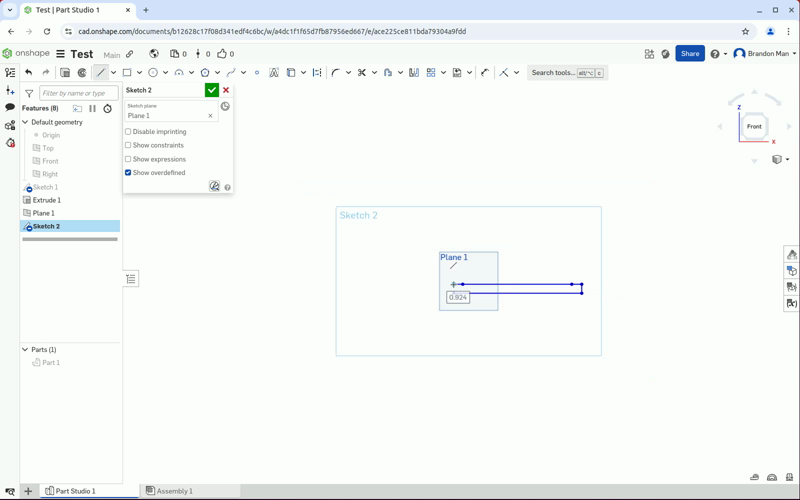
scroll(-6)
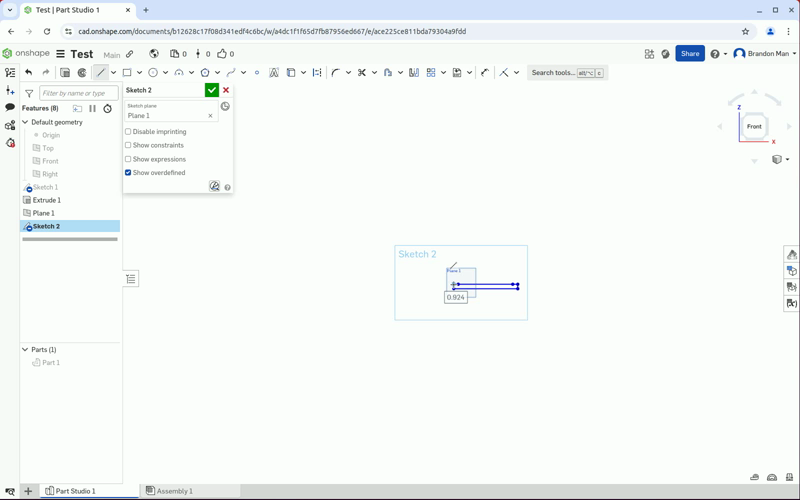
key_up(shift)
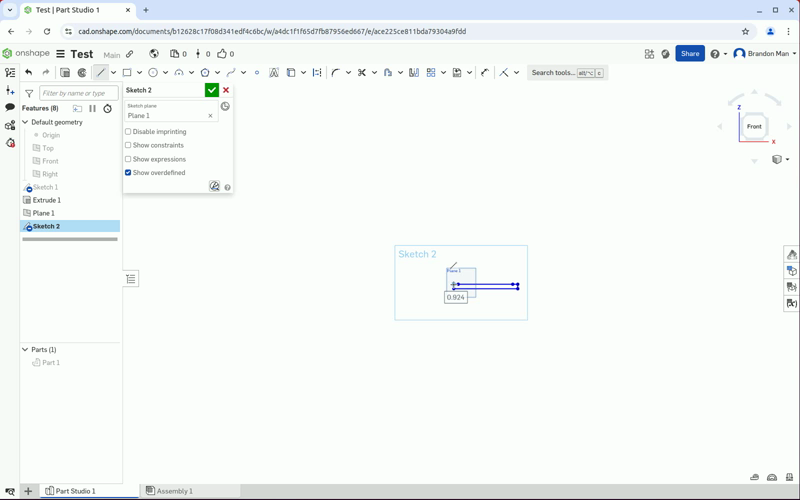
mouse_move(483, 284)
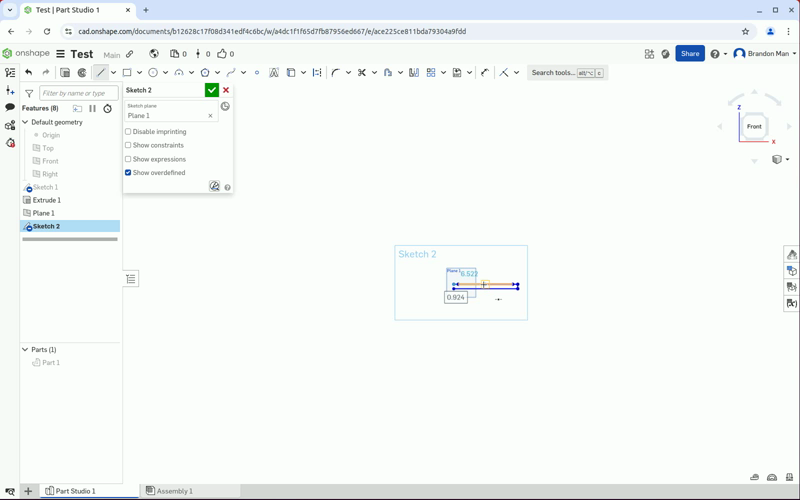
key_down(shift)
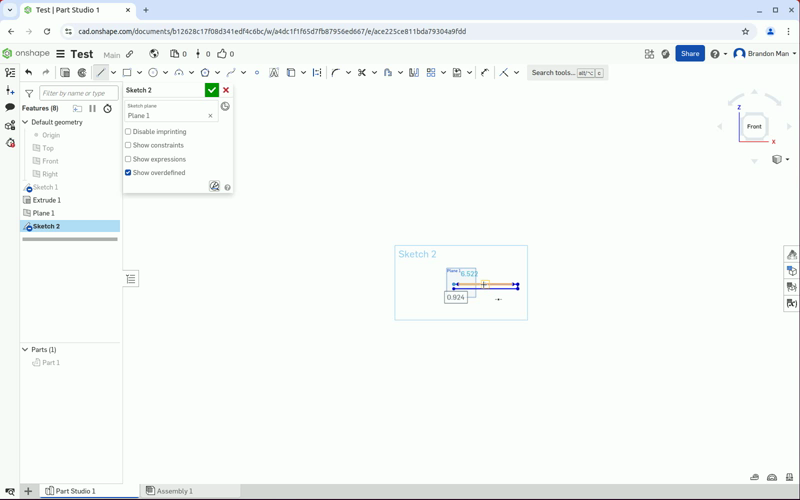
mouse_move(453, 288)
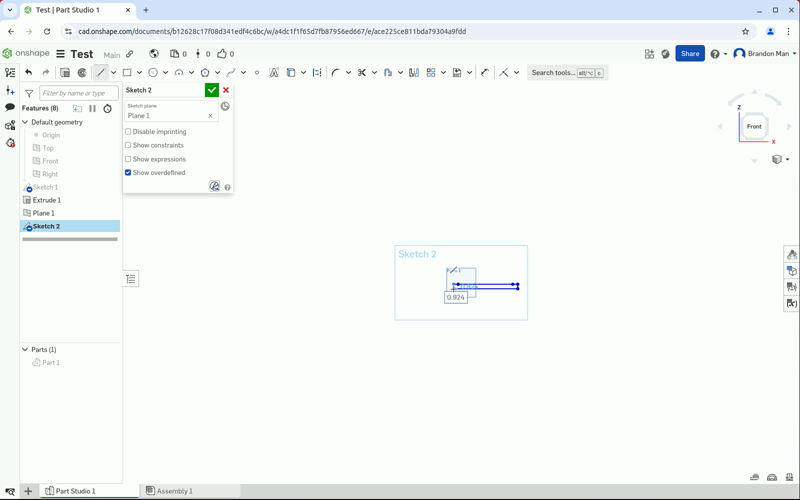
scroll(6)
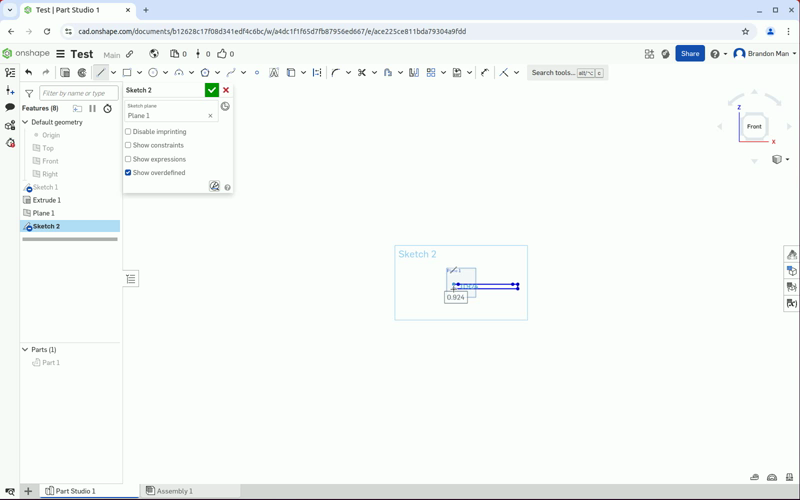
scroll(6)
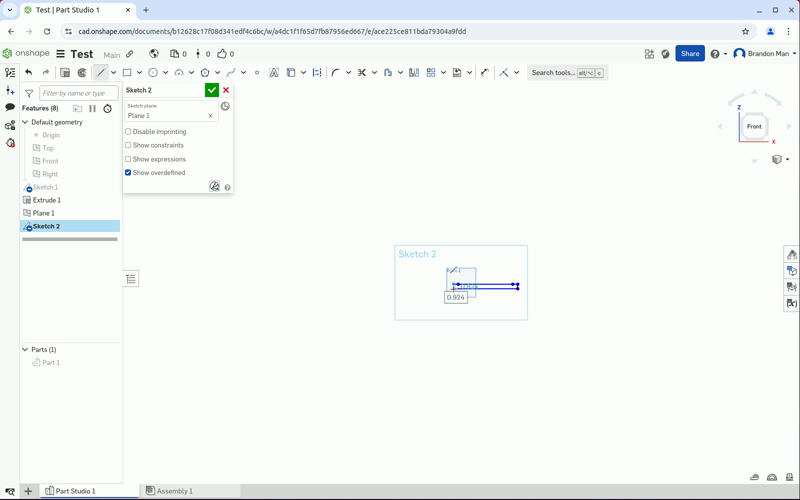
scroll(6)
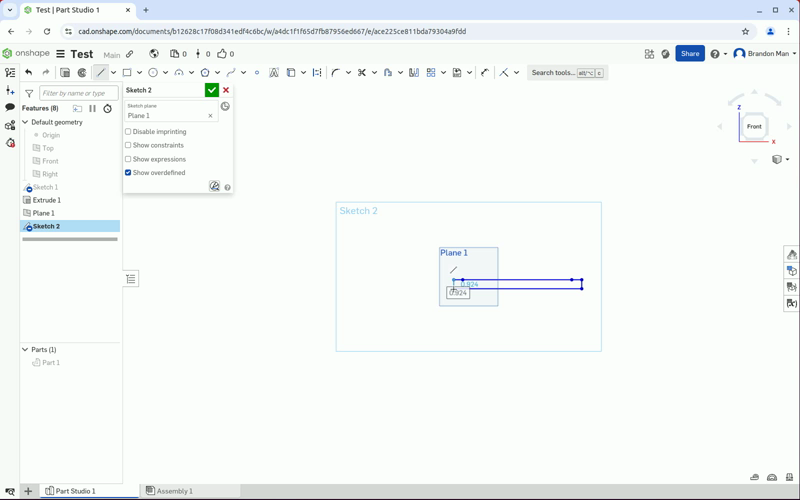
scroll(6)
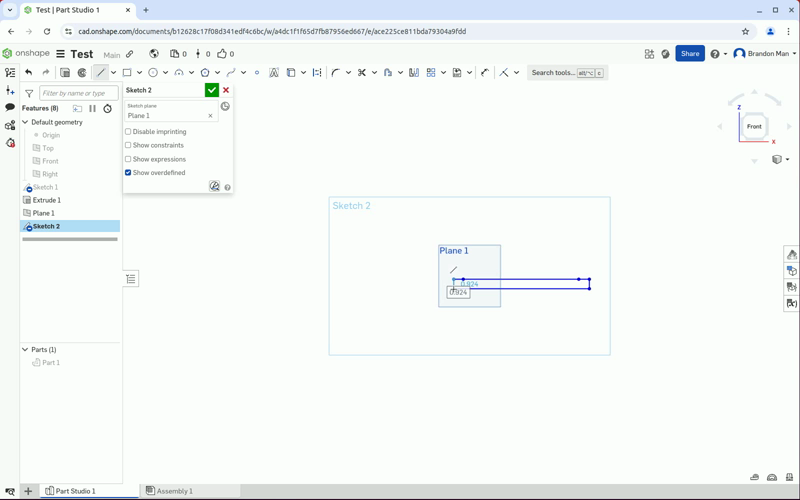
scroll(6)
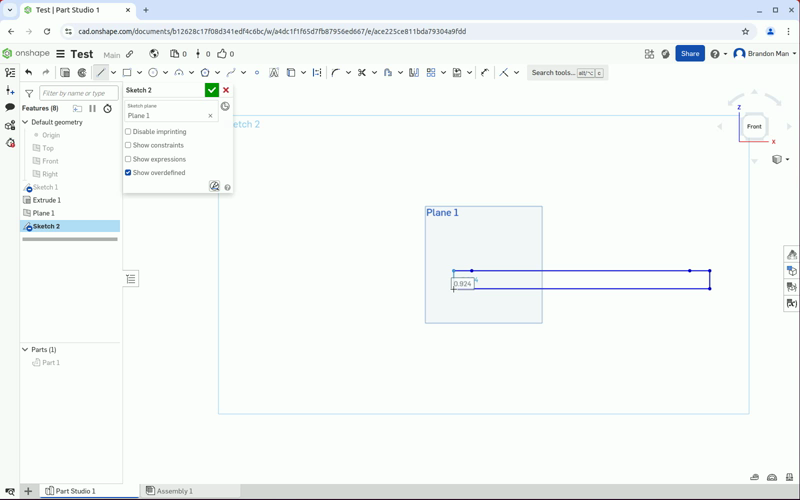
scroll(6)
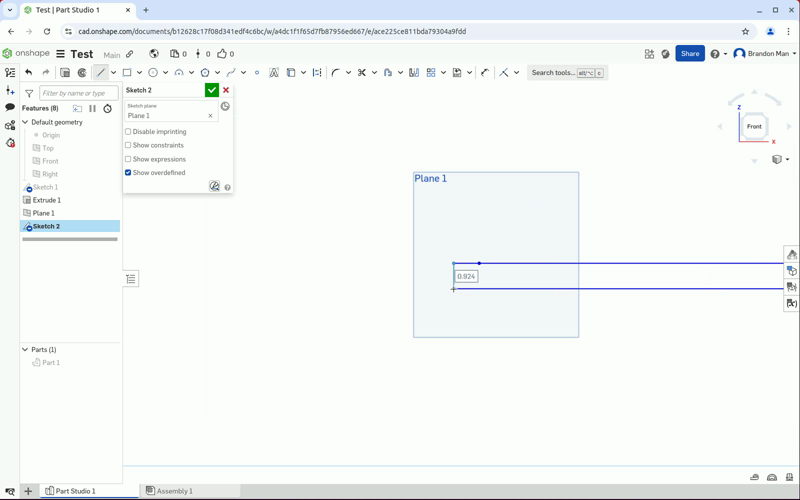
scroll(6)
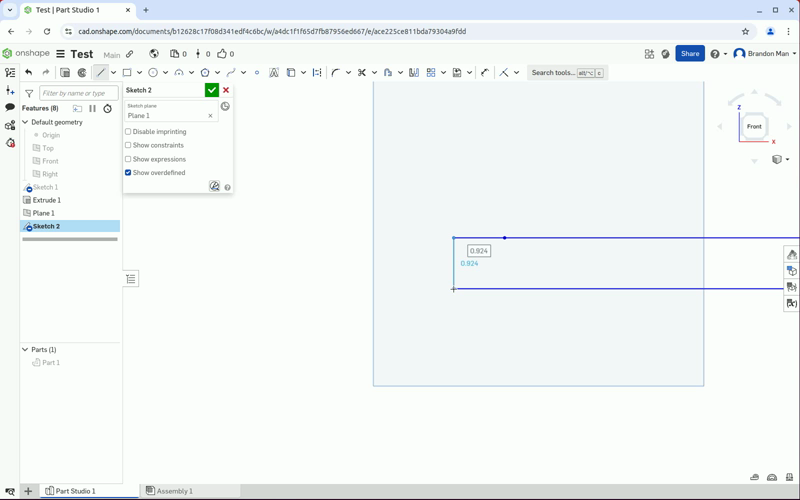
key_up(shift)
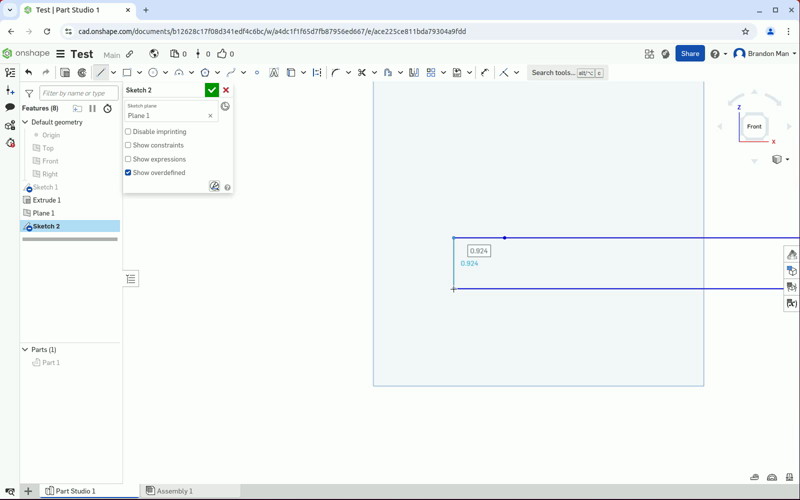
click(453, 288)
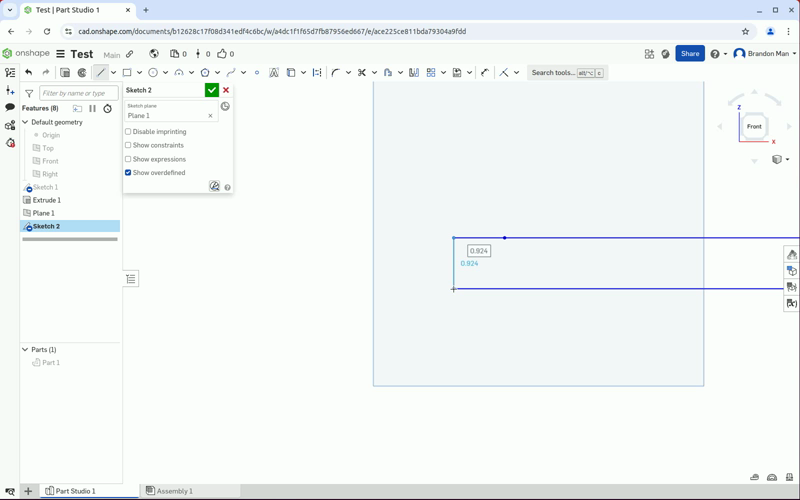
scroll(-6)
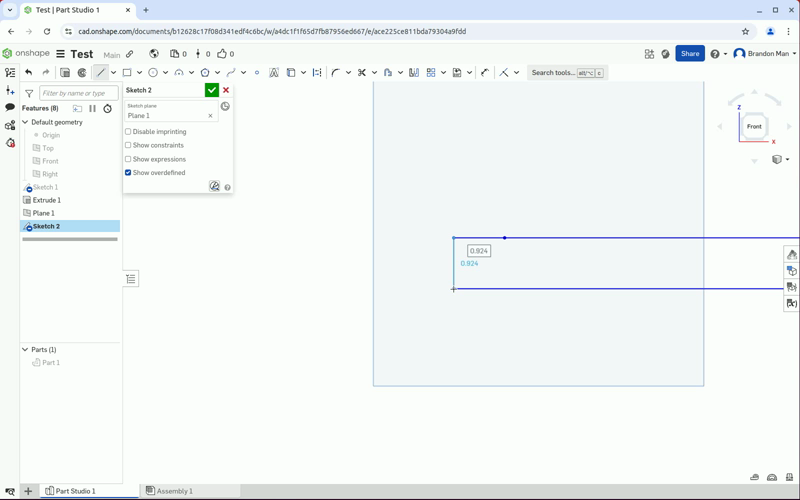
scroll(-6)
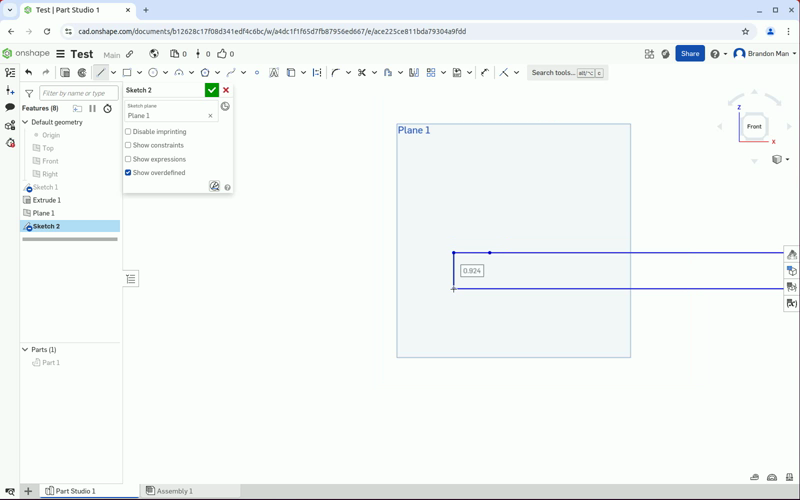
scroll(-6)
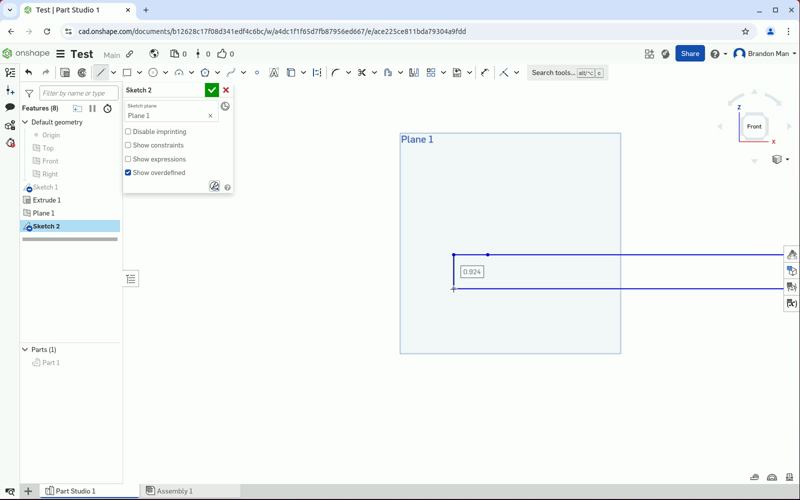
scroll(-6)
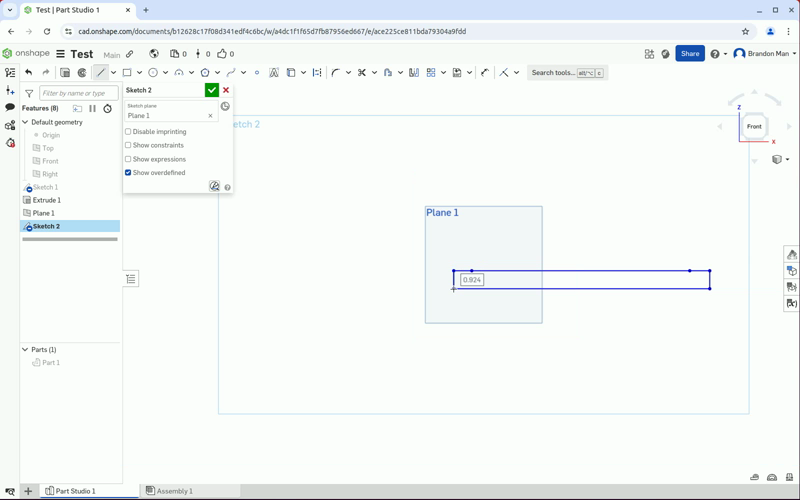
scroll(-6)
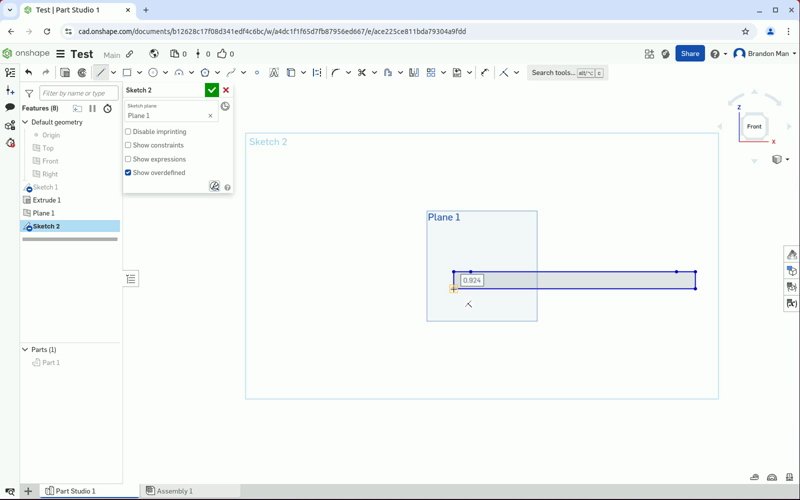
scroll(-6)
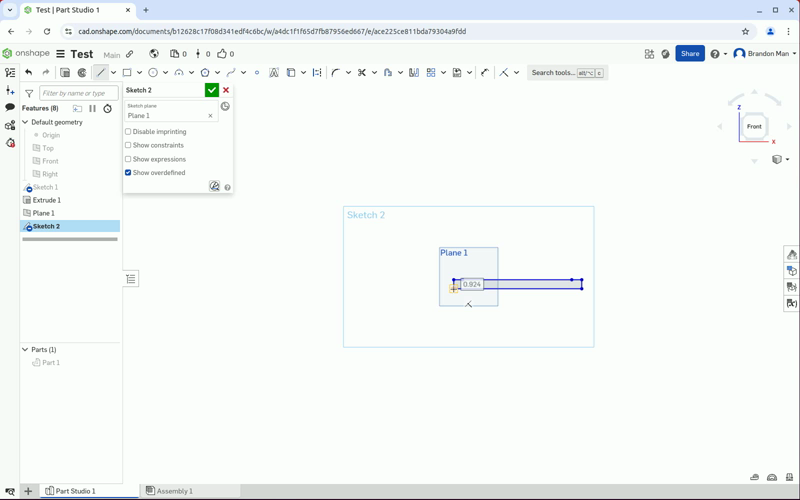
scroll(-6)
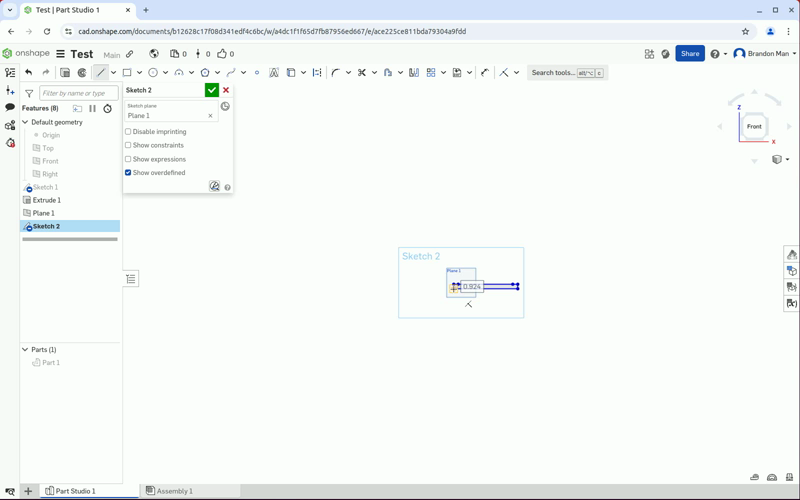
key(esc)
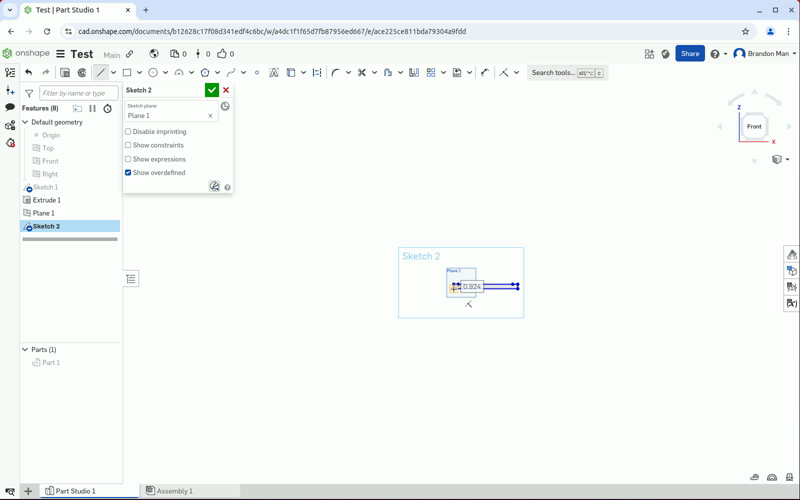
mouse_move(499, 287)
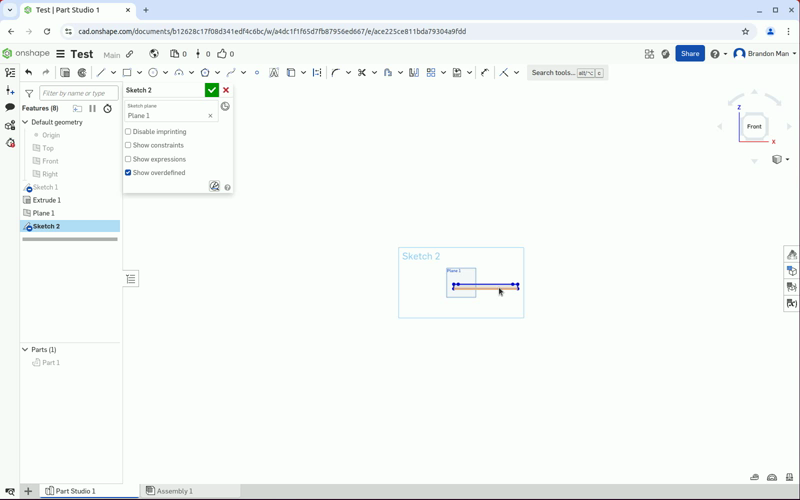
scroll(6)
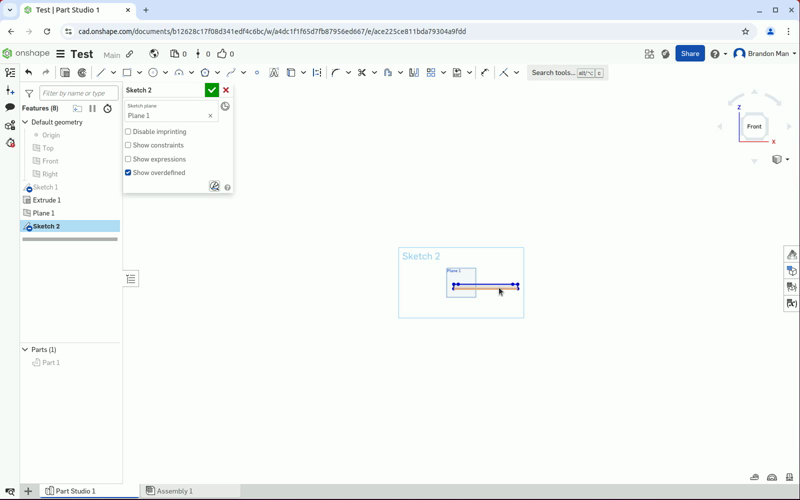
scroll(6)
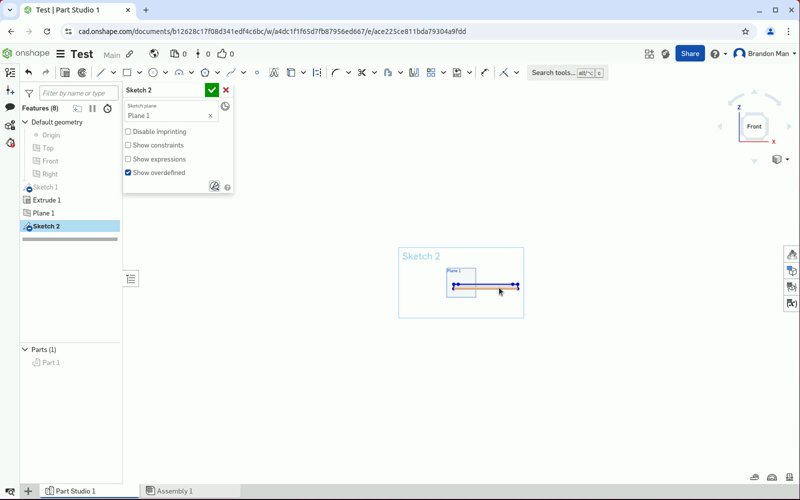
scroll(6)
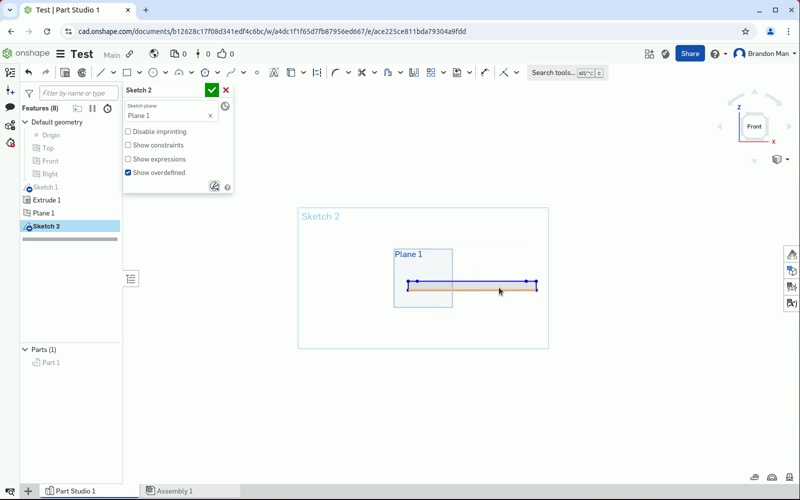
scroll(6)
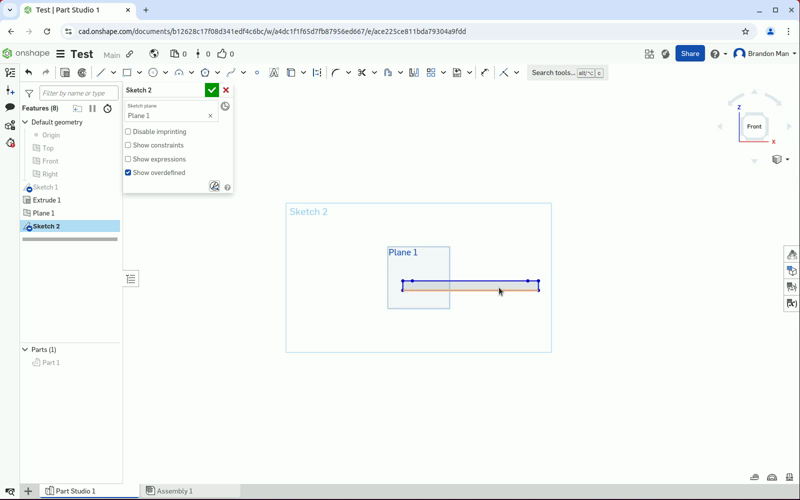
scroll(6)
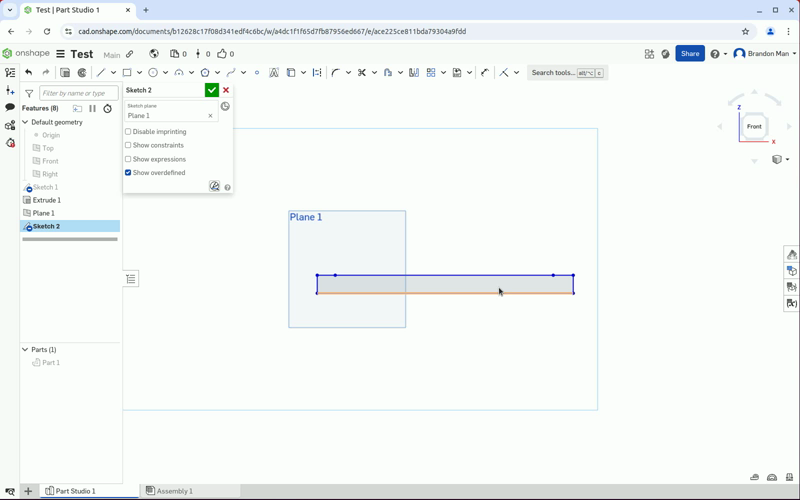
scroll(6)
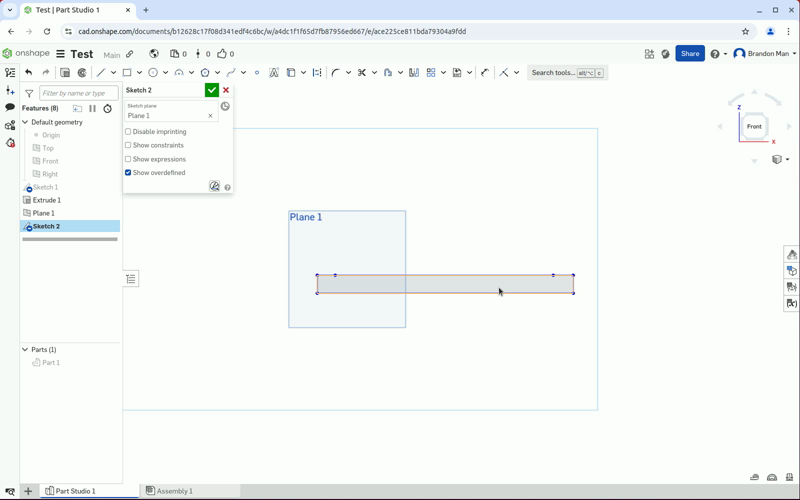
scroll(6)
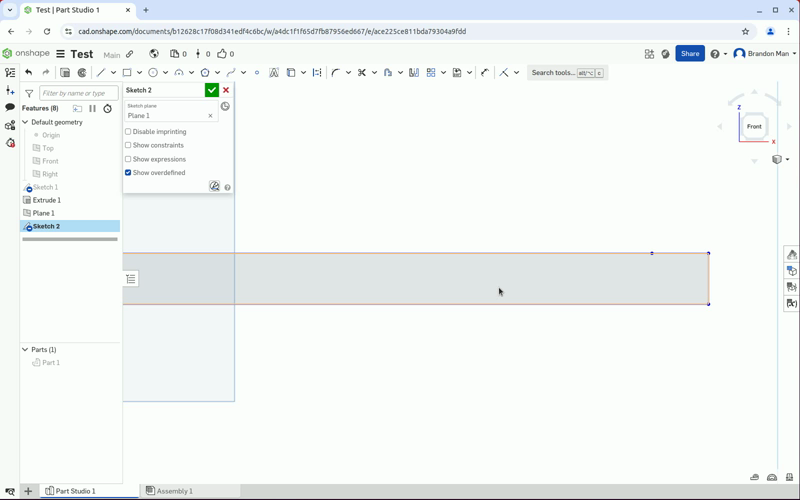
click(499, 287)
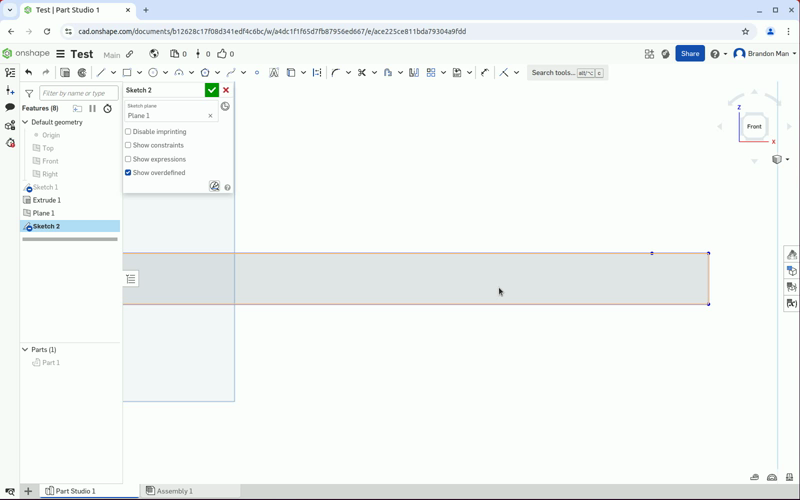
scroll(-6)
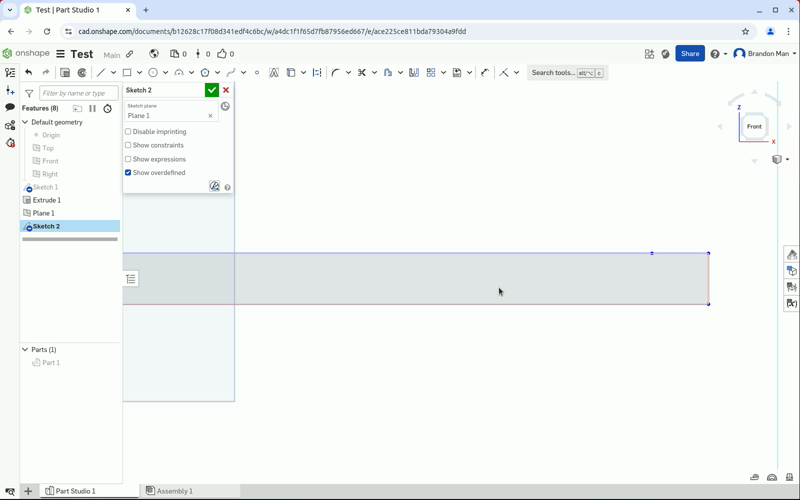
scroll(-6)
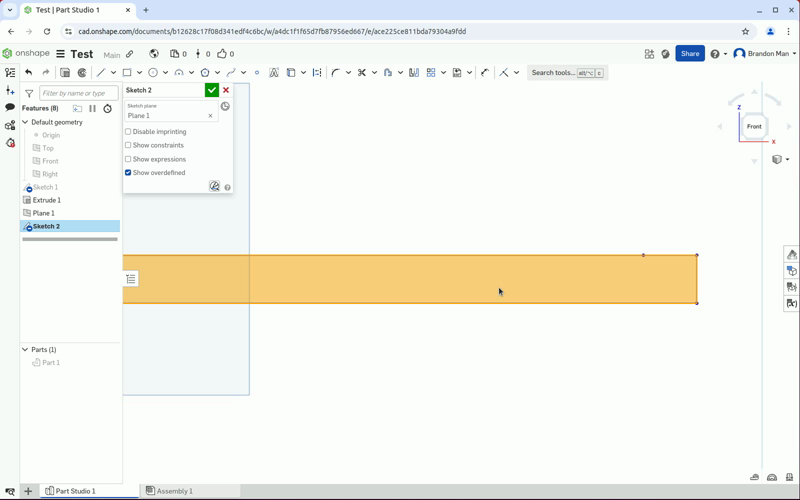
scroll(-6)
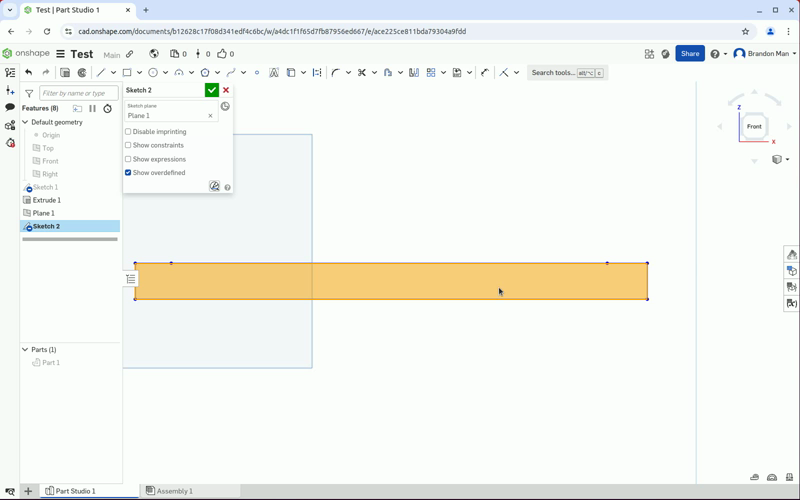
scroll(-6)
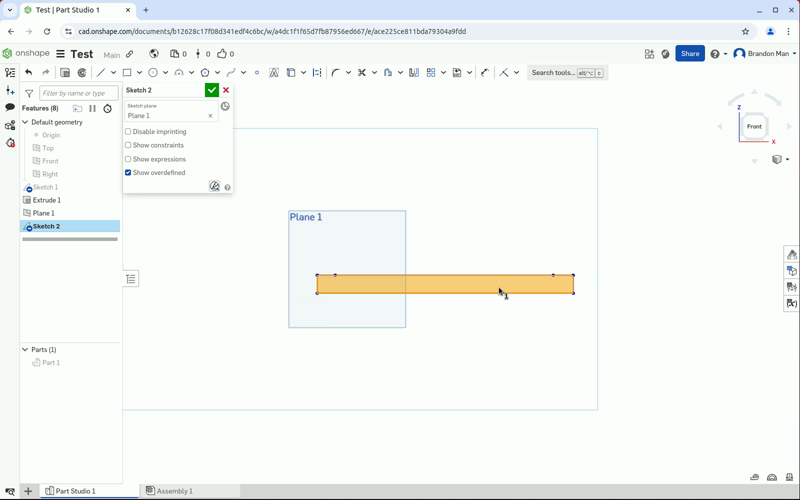
scroll(-6)
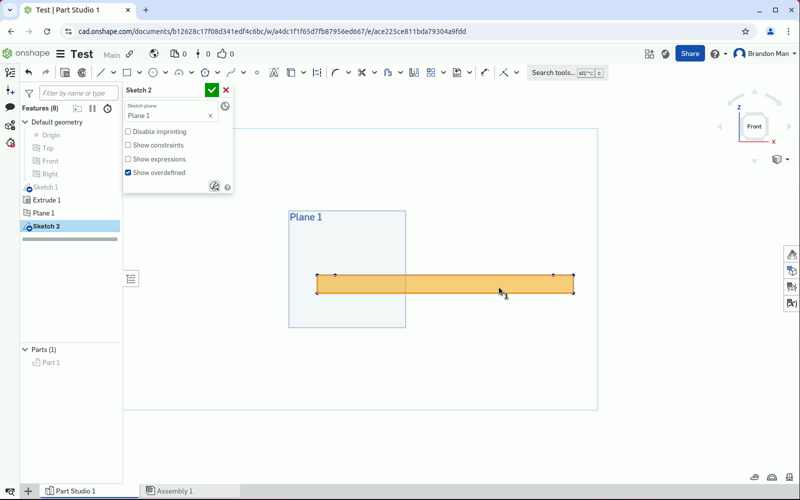
scroll(-6)
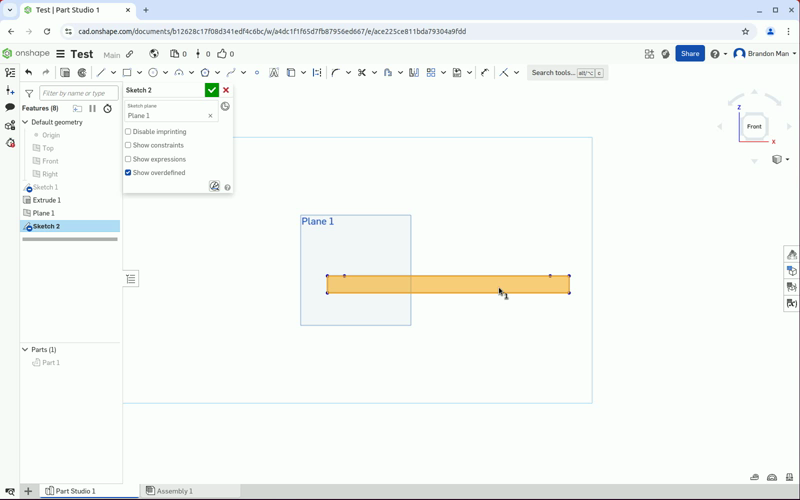
scroll(-6)
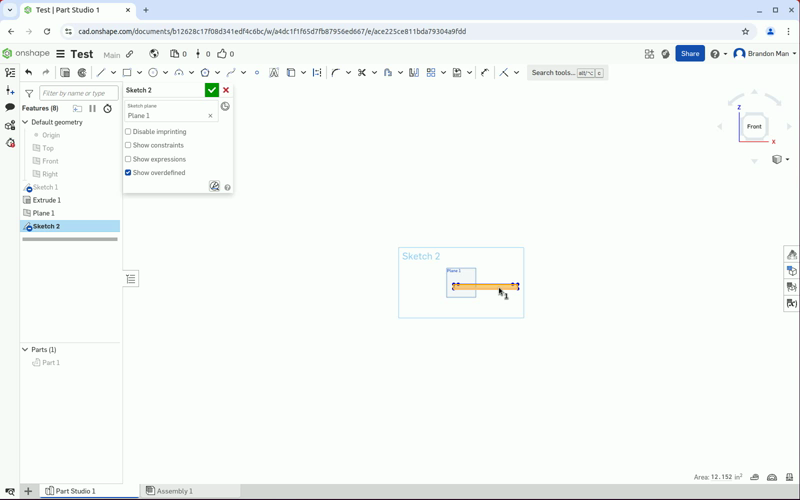
mouse_move(73, 352)
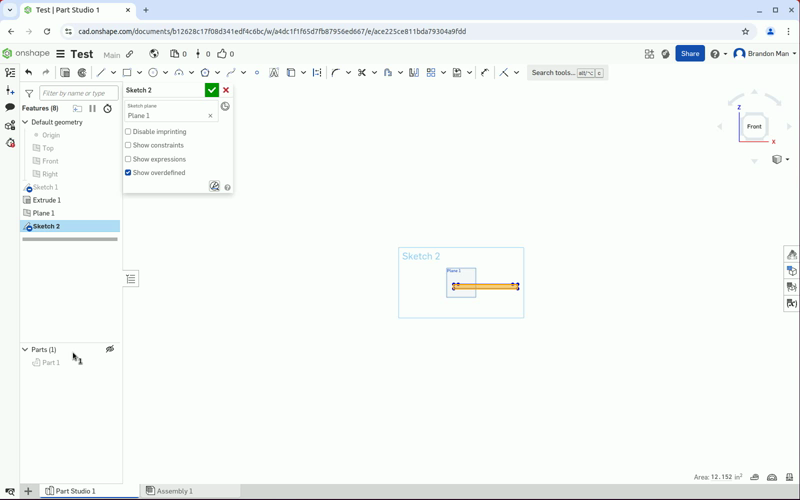
key(shift+y)
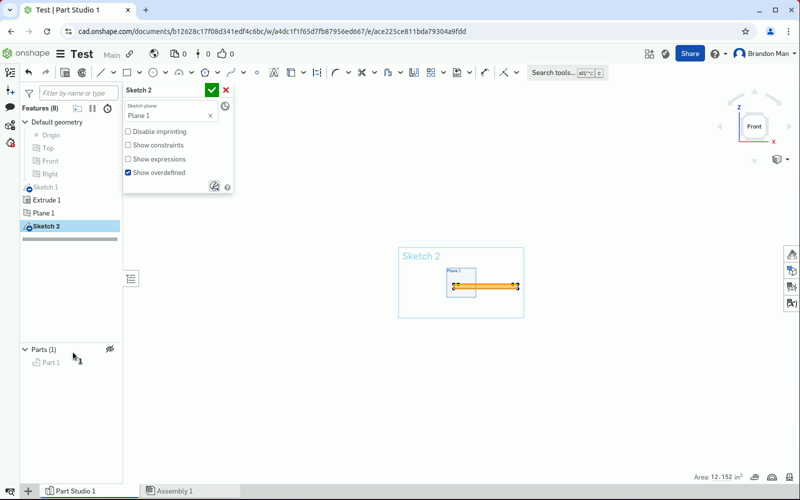
key(shift+e)
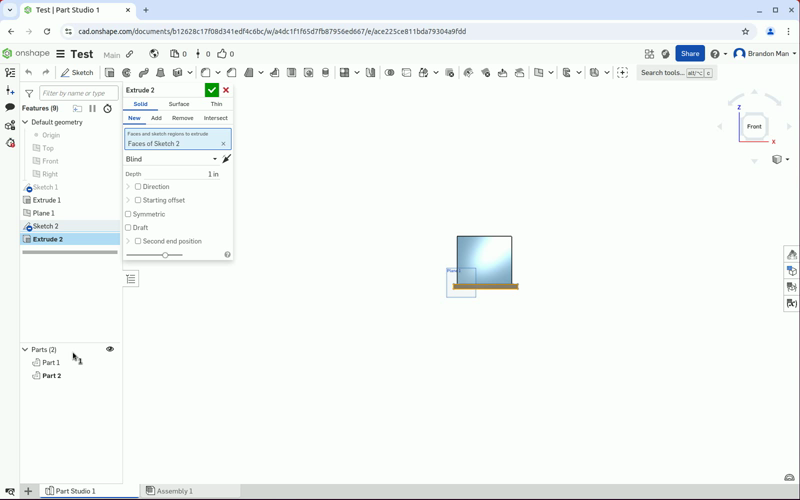
mouse_move(143, 106)
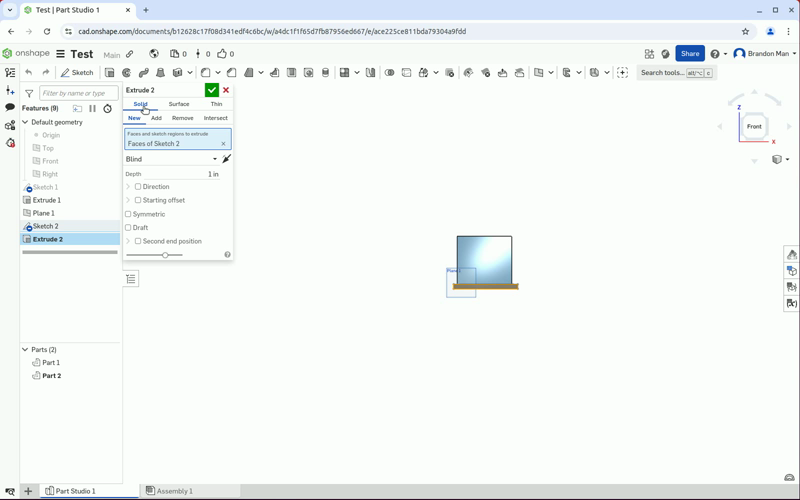
click(143, 106)
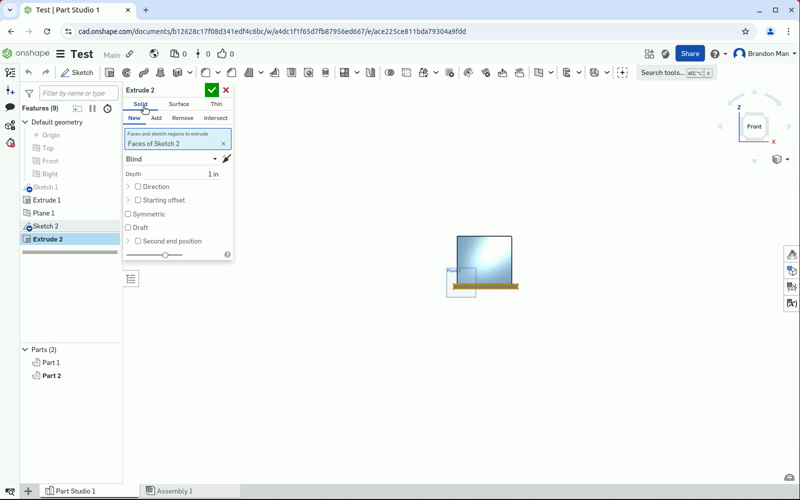
mouse_move(137, 120)
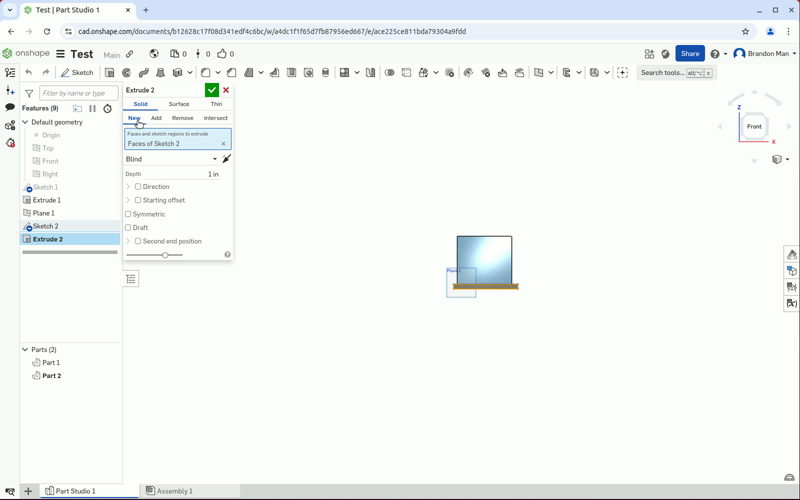
click(137, 120)
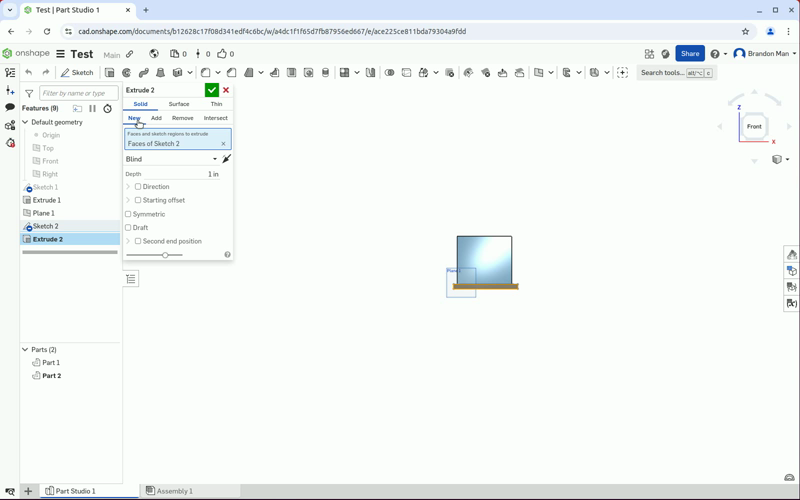
key(tab, 4)
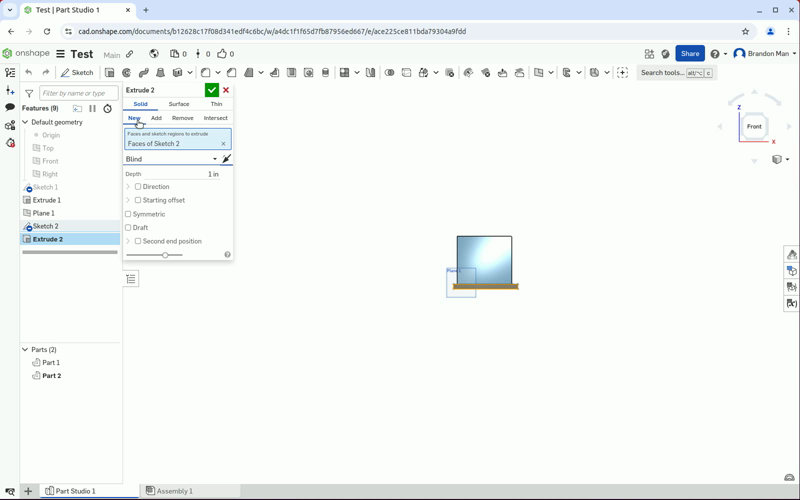
text(-23.108)
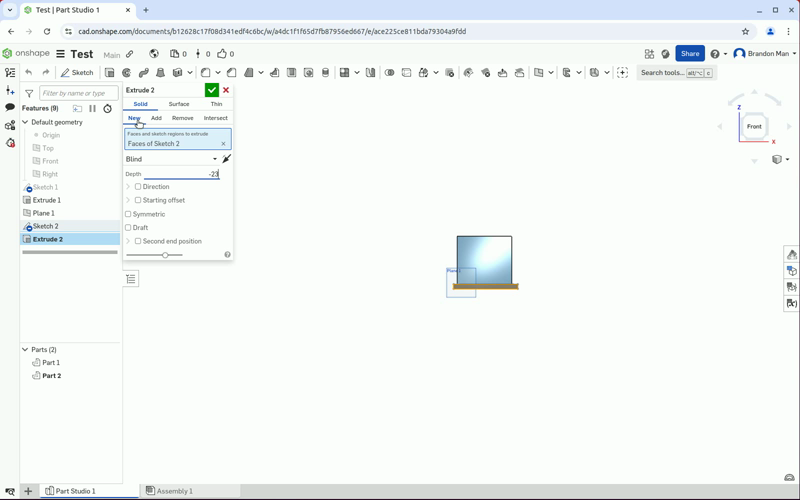
key(enter)
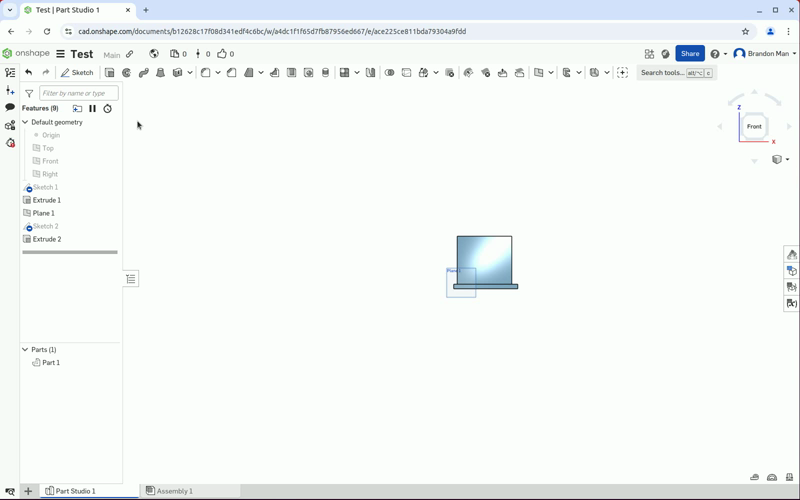
key(shift+h)
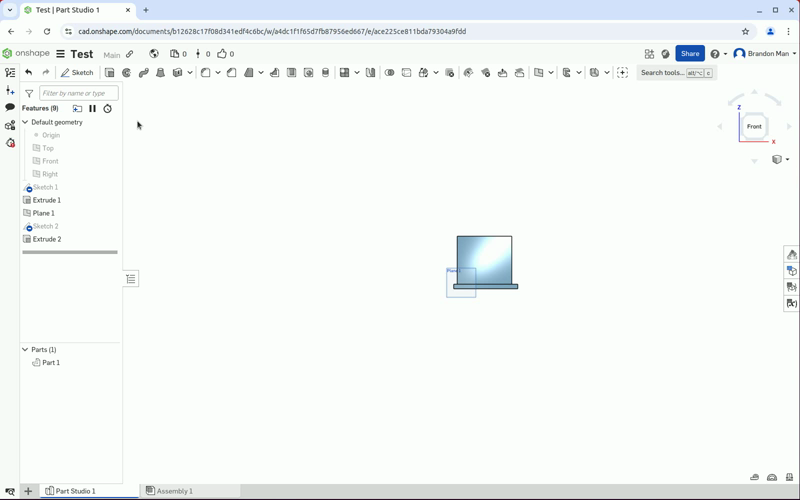
key(shift+h)
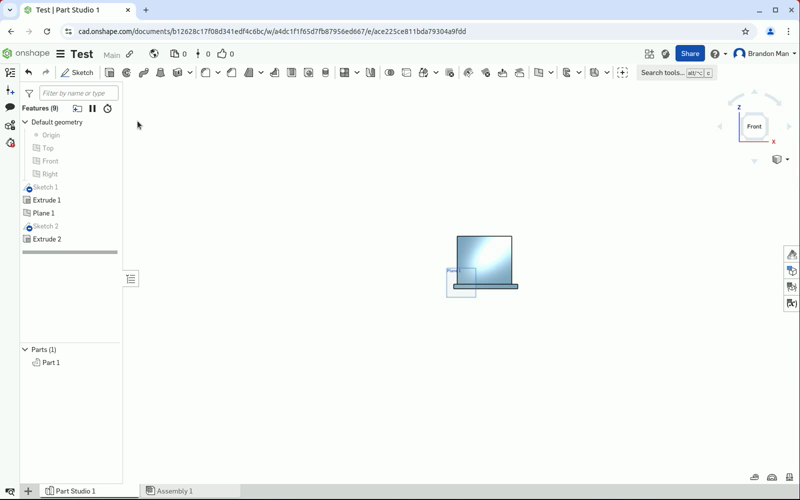
key(shift+7)
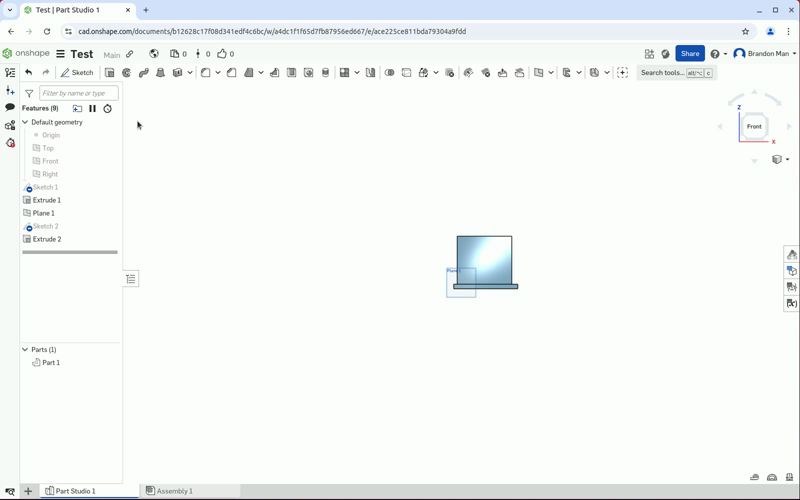
key(left, 2)
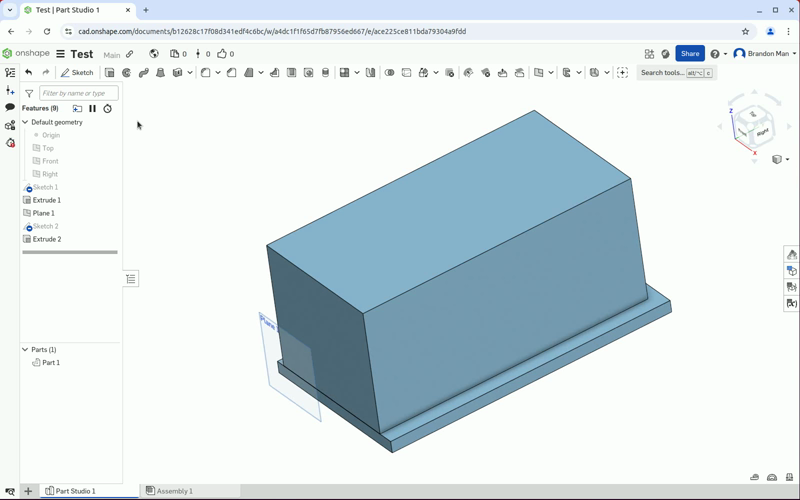
key(down, 2)
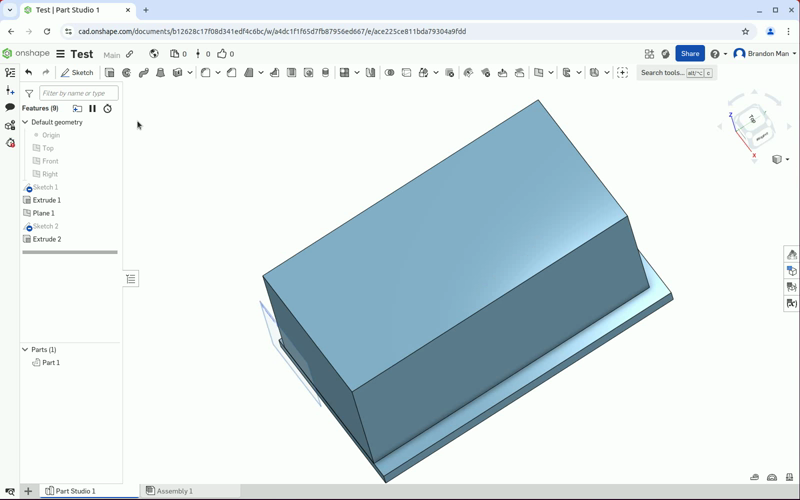
key(up, 2)
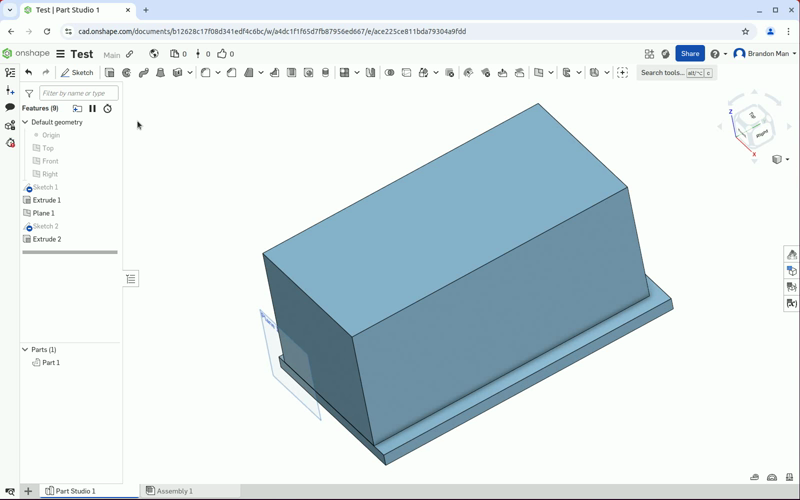
key(right, 2)
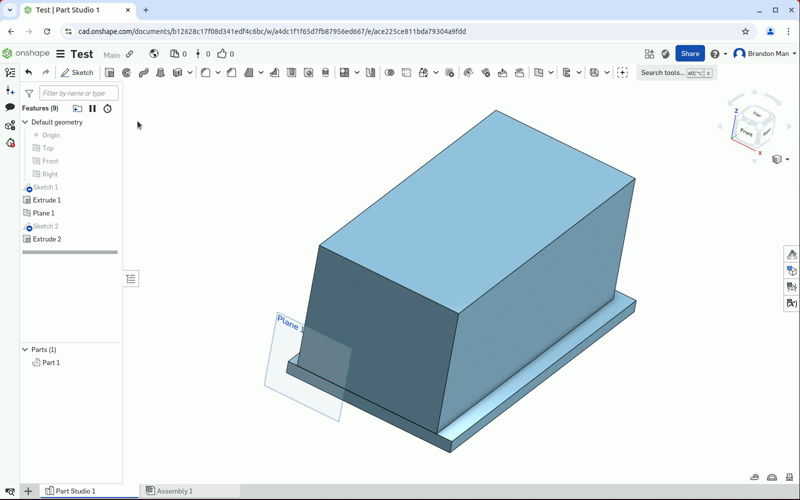
mouse_move(73, 189)
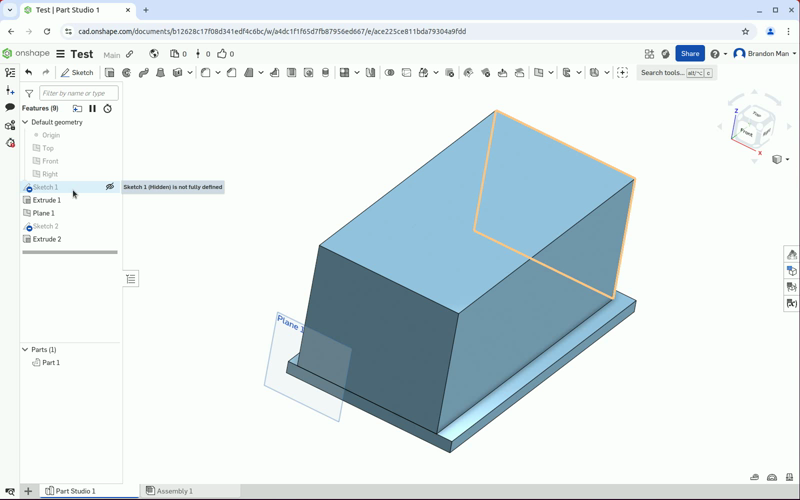
click(73, 189)